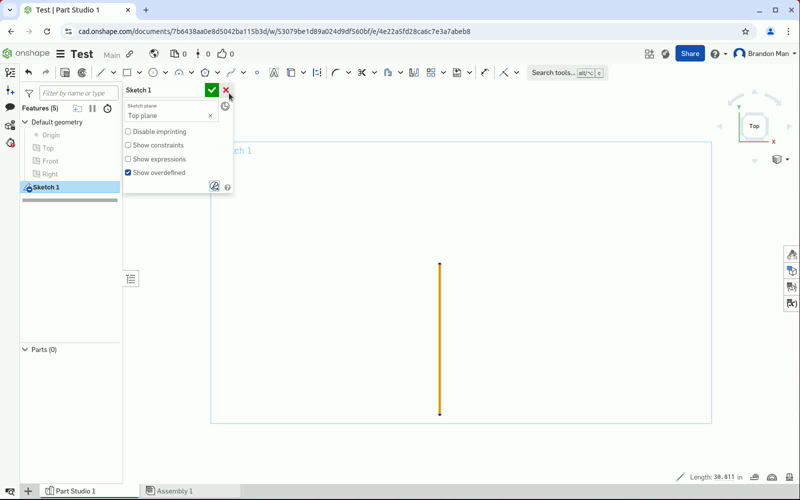
key(shift+h)
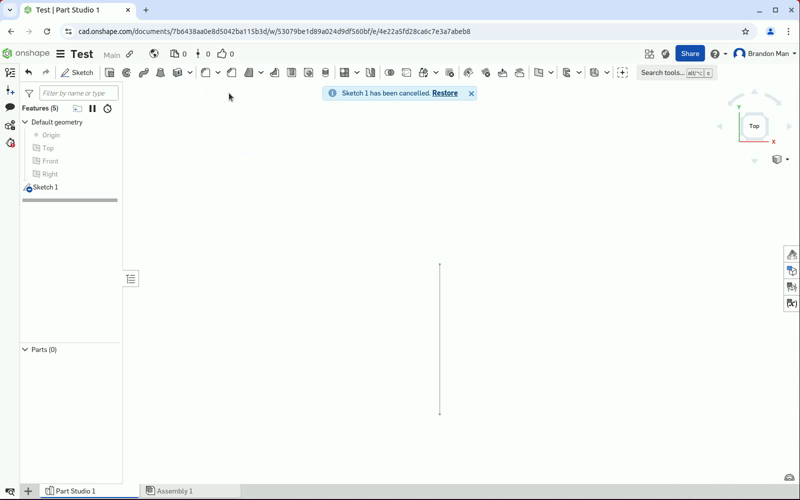
key(shift+s)
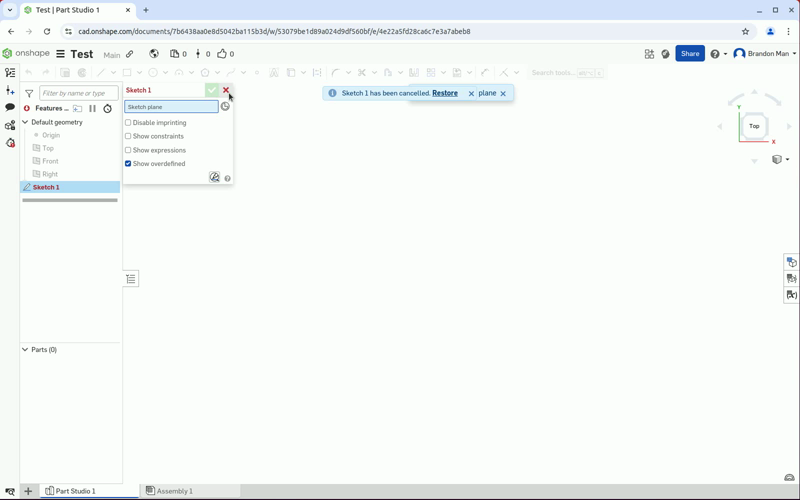
mouse_move(73, 150)
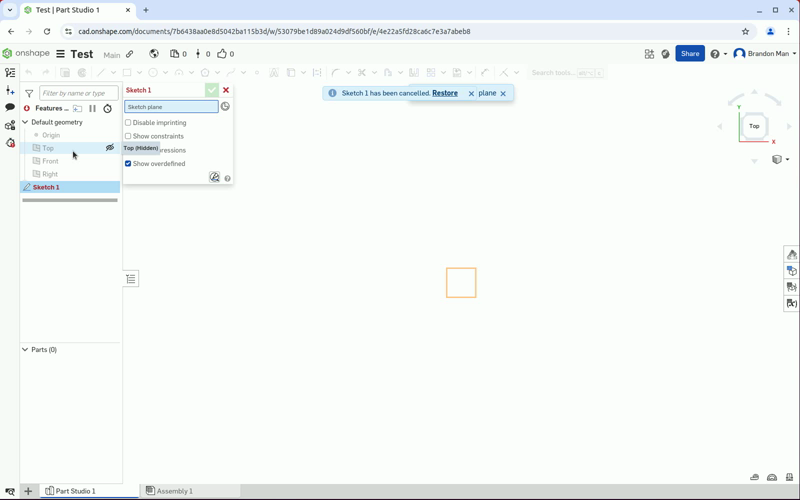
click(73, 150)
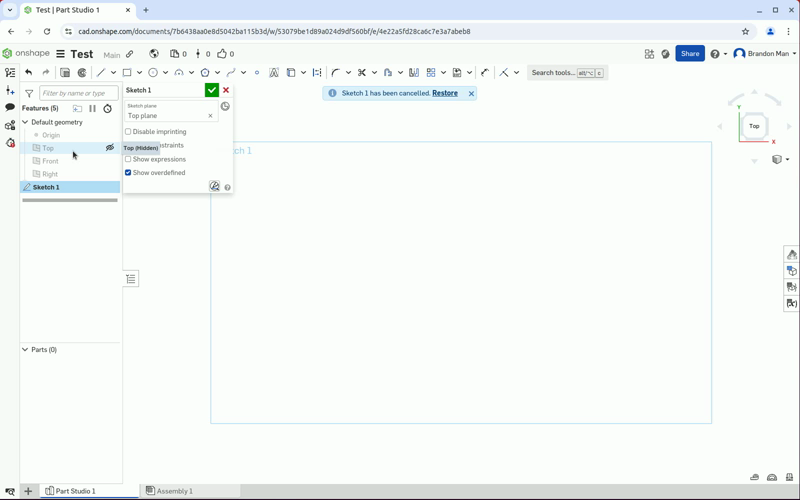
mouse_move(73, 352)
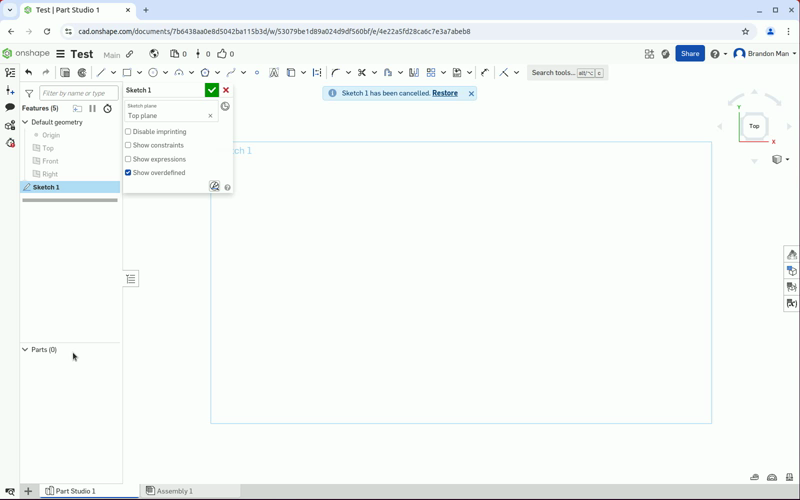
key(y)
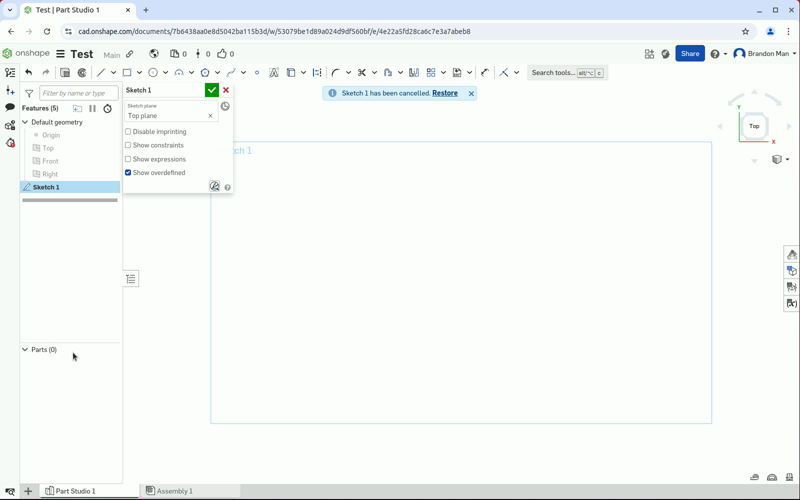
key(a)
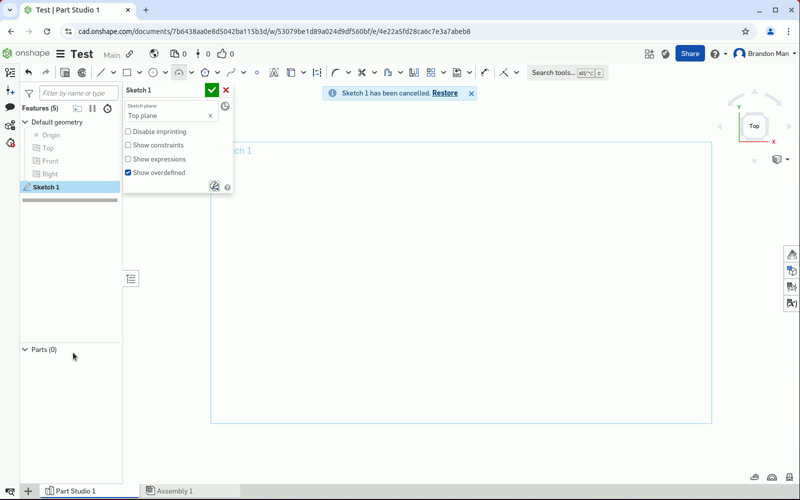
key_down(shift)
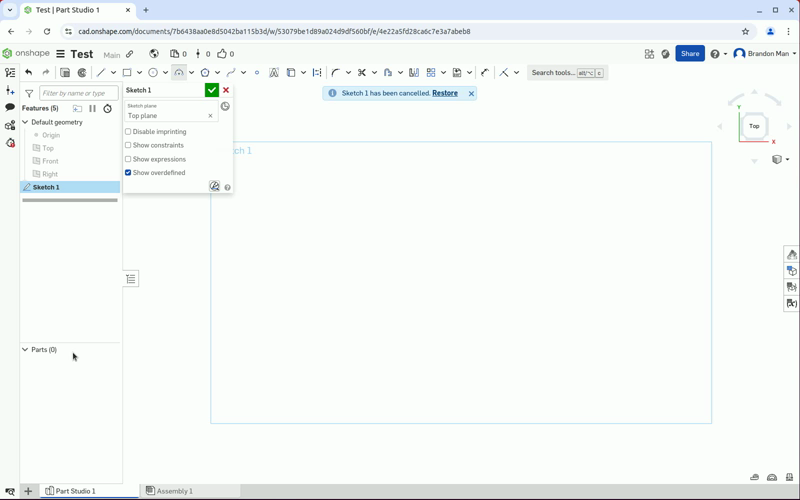
mouse_move(420, 301)
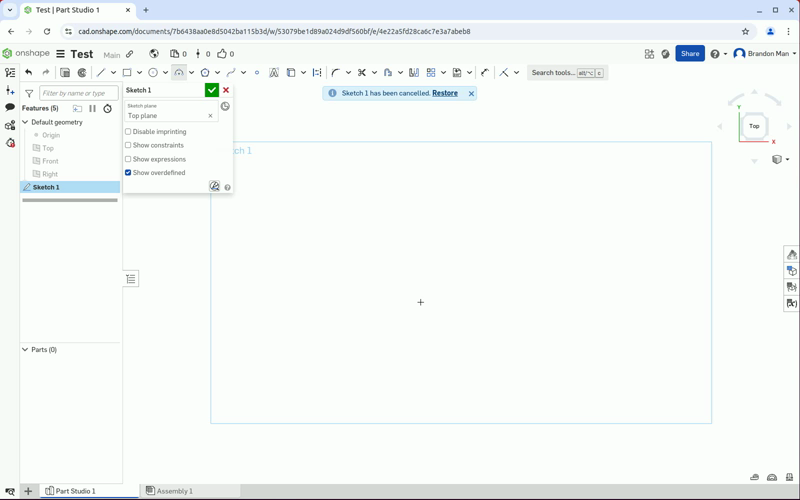
click(420, 301)
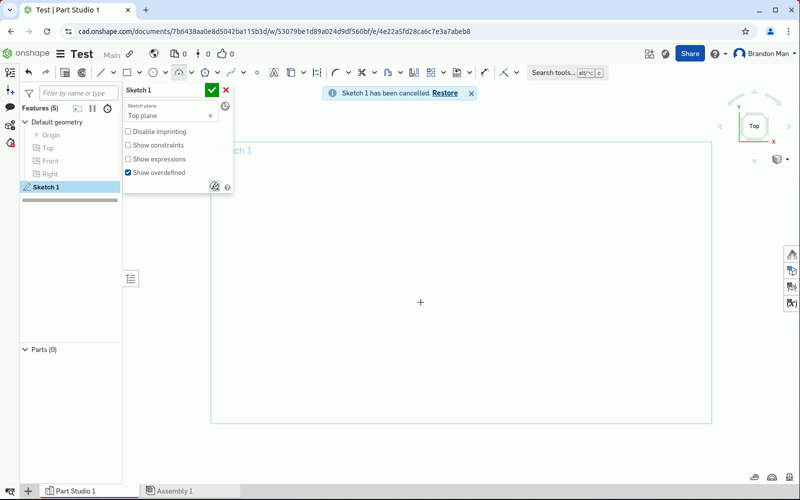
key_up(shift)
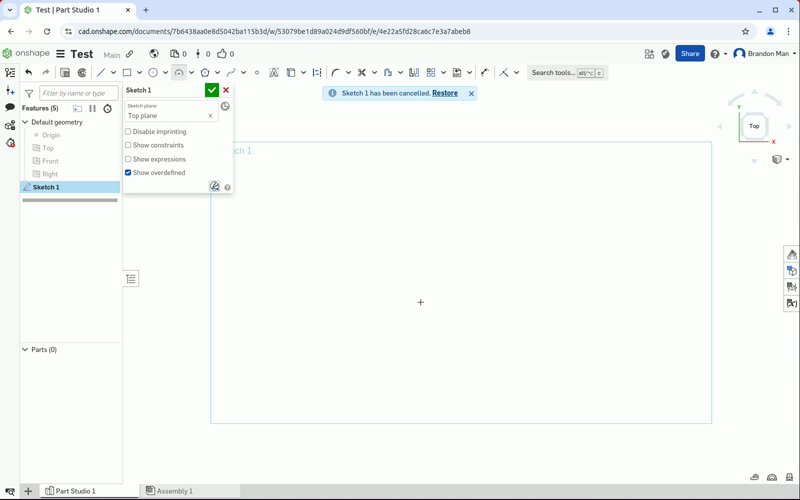
key_down(shift)
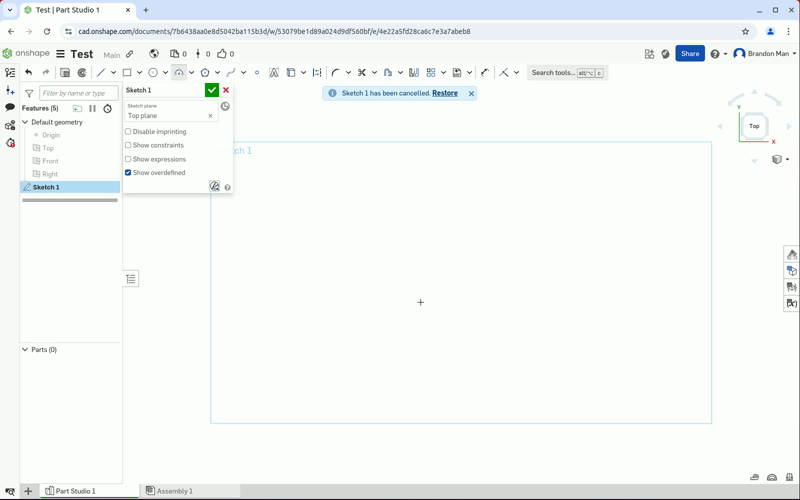
mouse_move(426, 307)
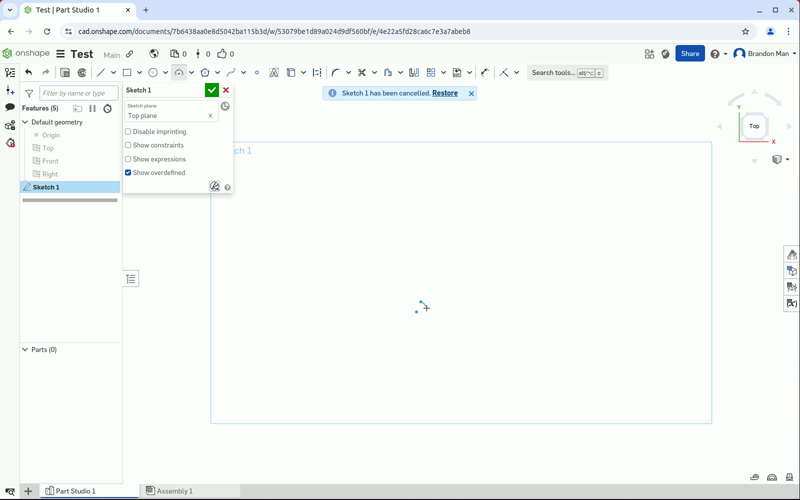
click(426, 307)
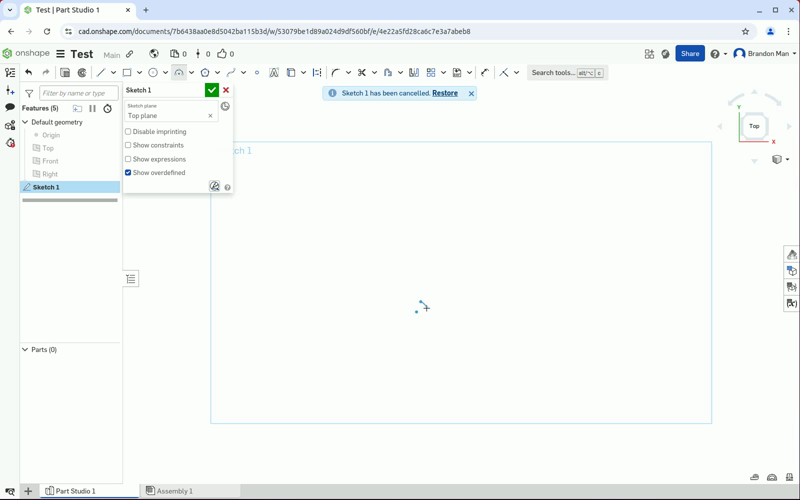
mouse_move(422, 305)
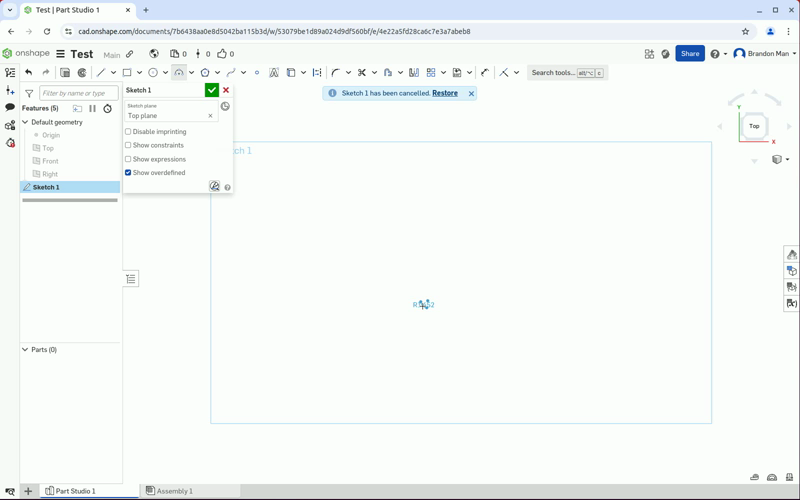
click(422, 305)
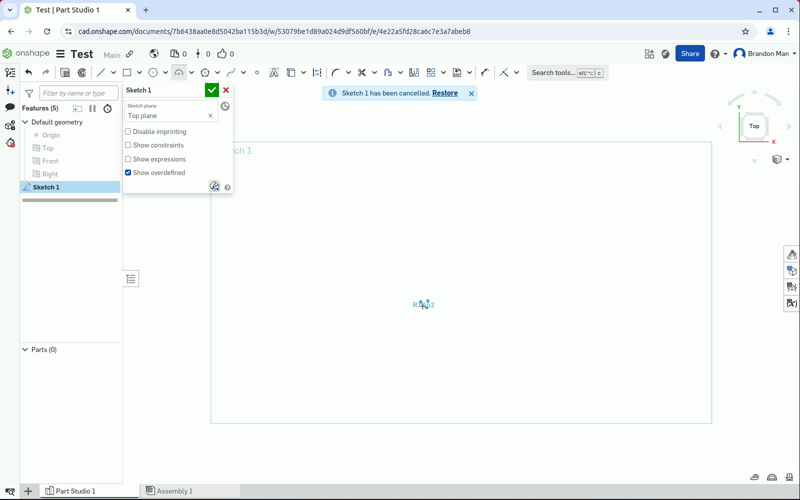
key_up(shift)
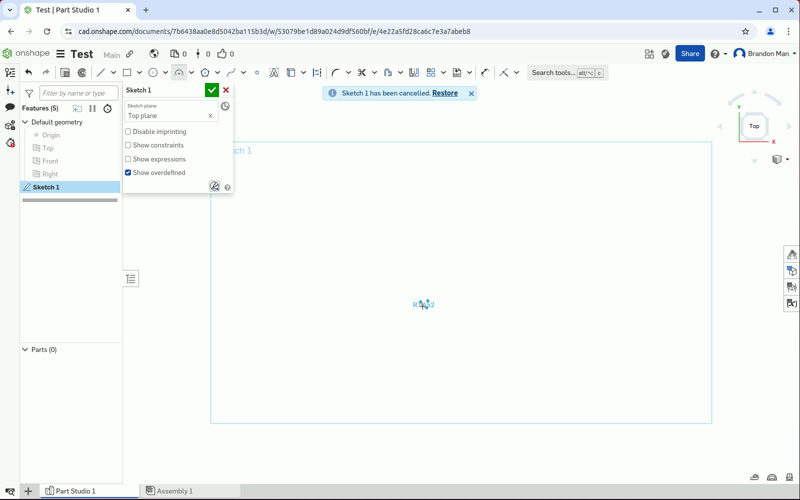
key(esc)
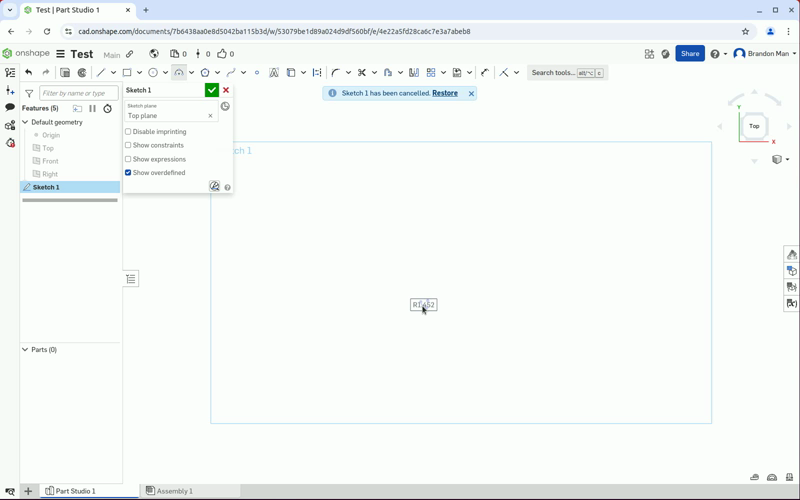
key(l)
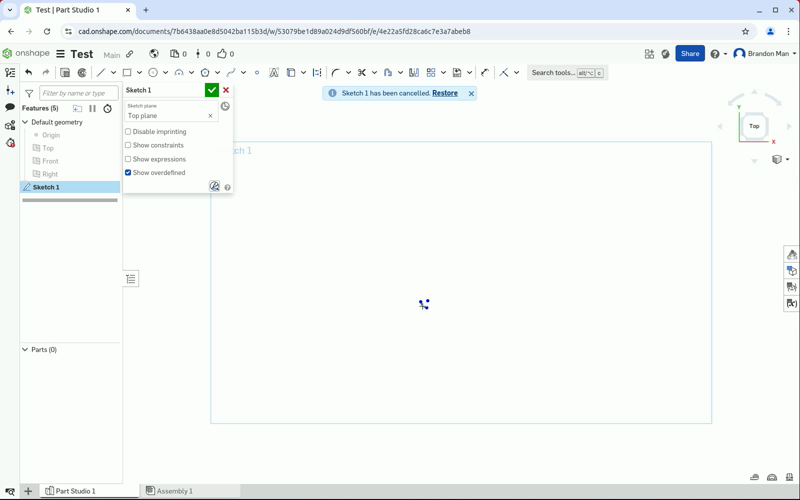
mouse_move(426, 307)
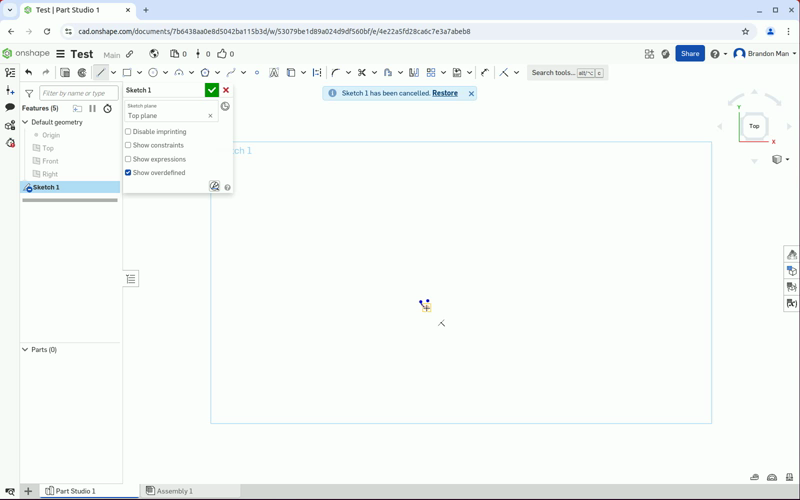
click(426, 307)
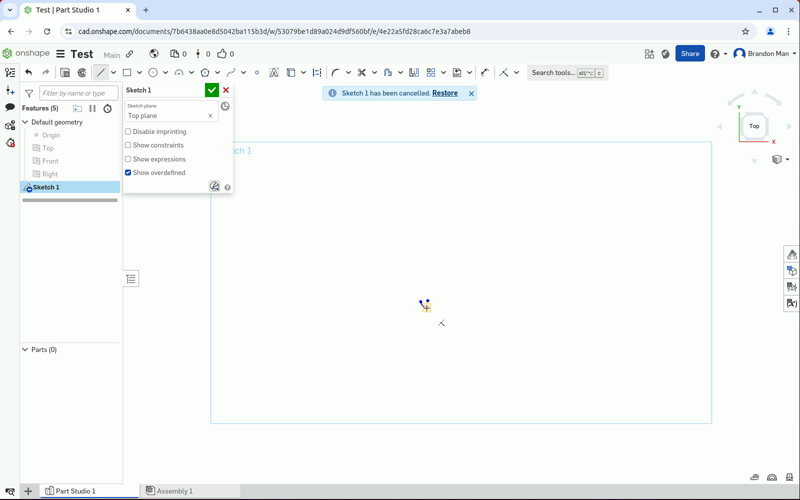
key_down(shift)
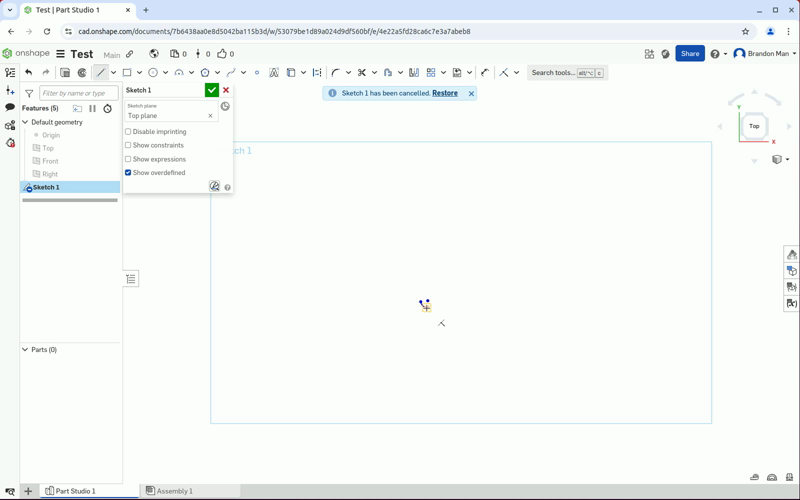
mouse_move(495, 307)
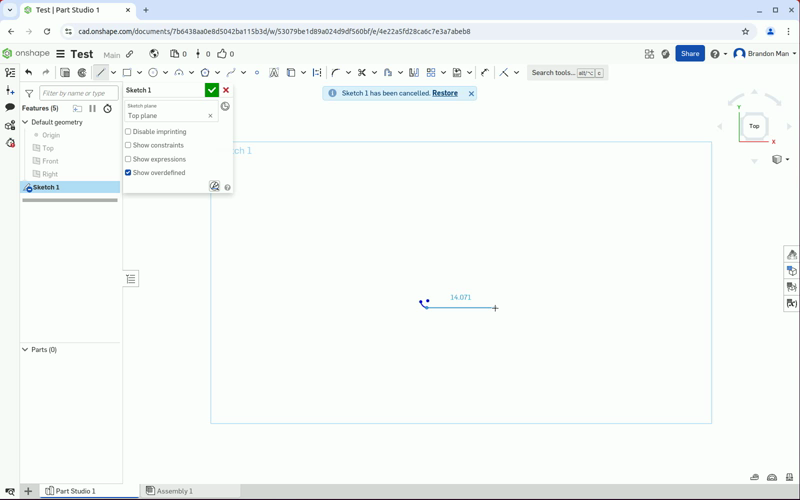
click(495, 307)
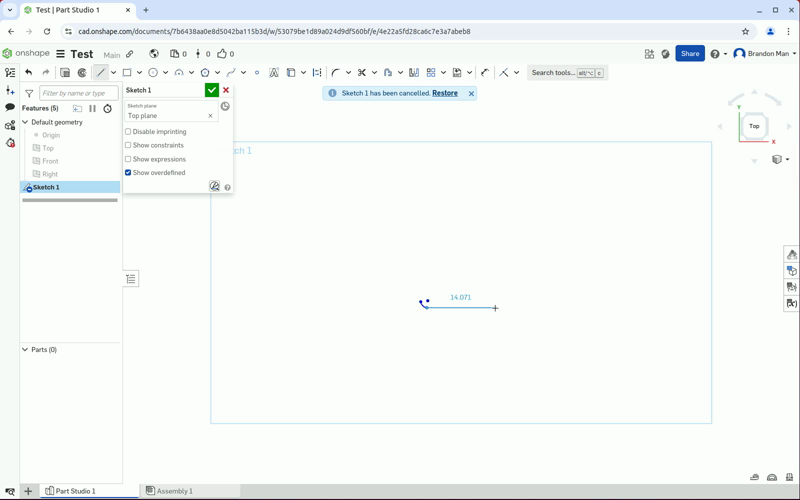
key_up(shift)
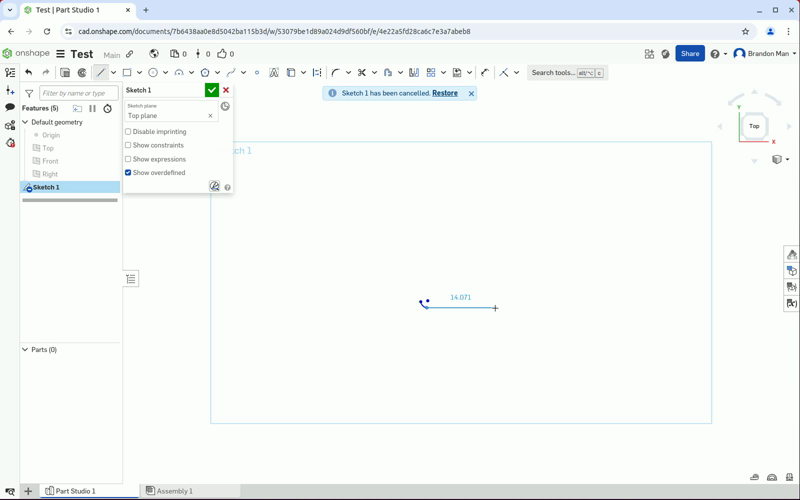
key(esc)
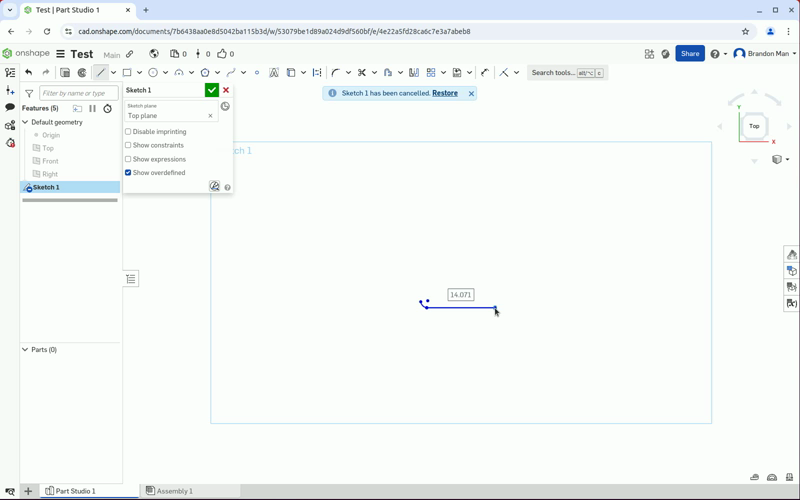
key(a)
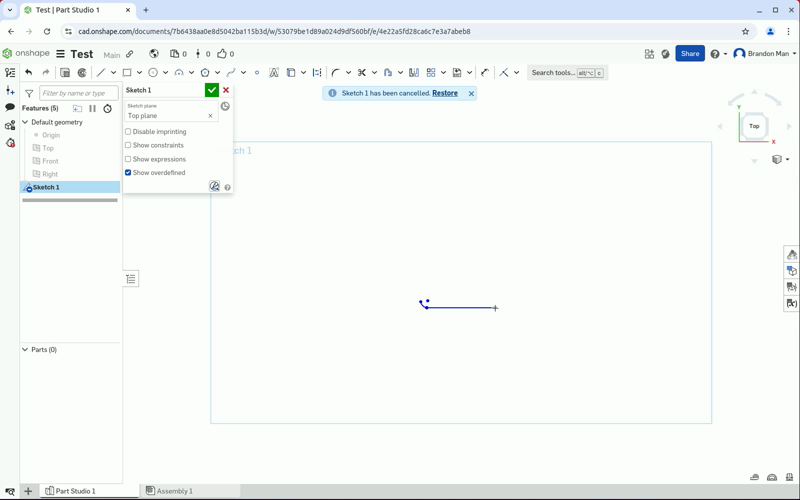
mouse_move(495, 307)
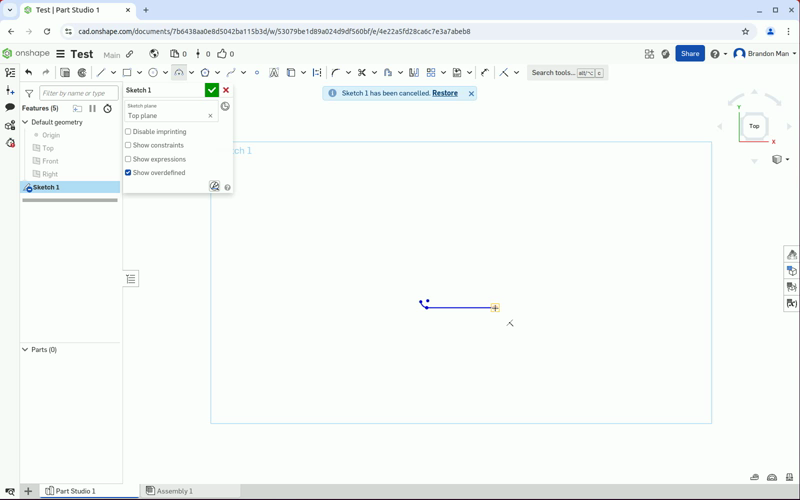
click(495, 307)
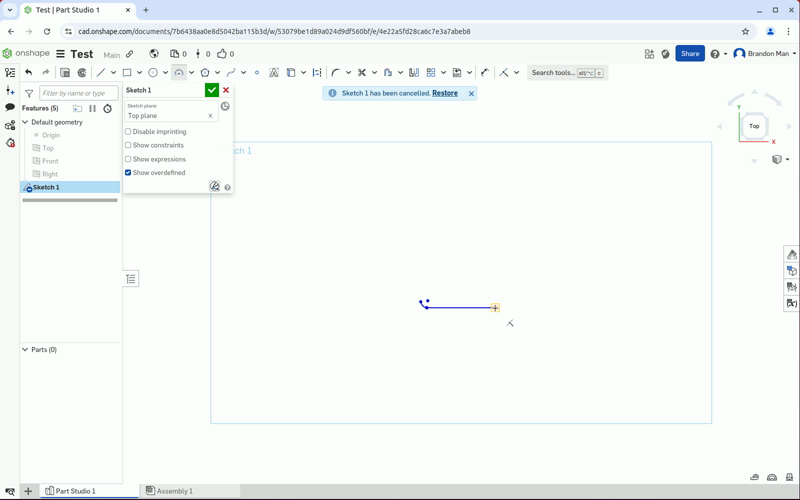
key_down(shift)
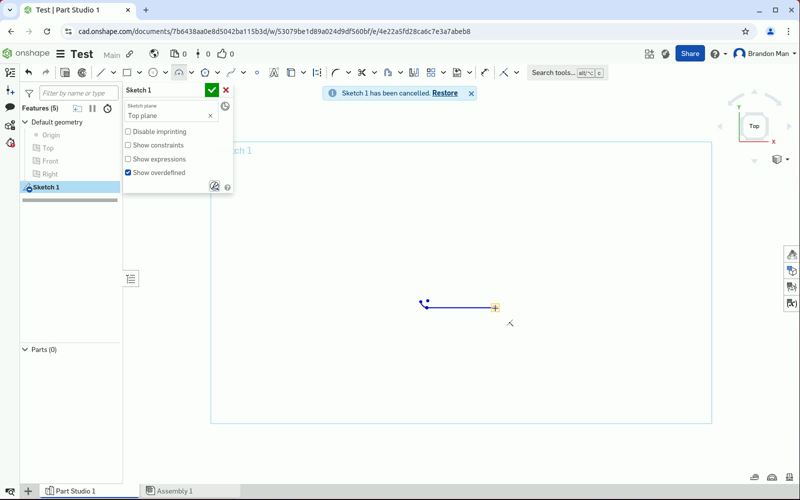
mouse_move(501, 301)
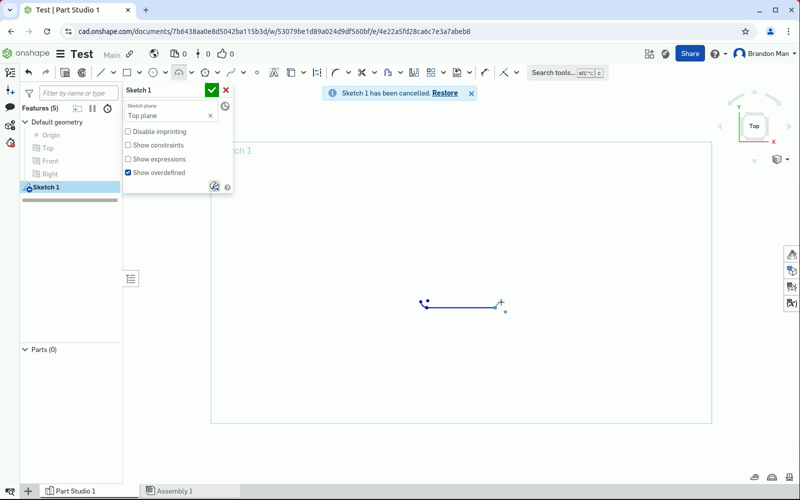
click(501, 301)
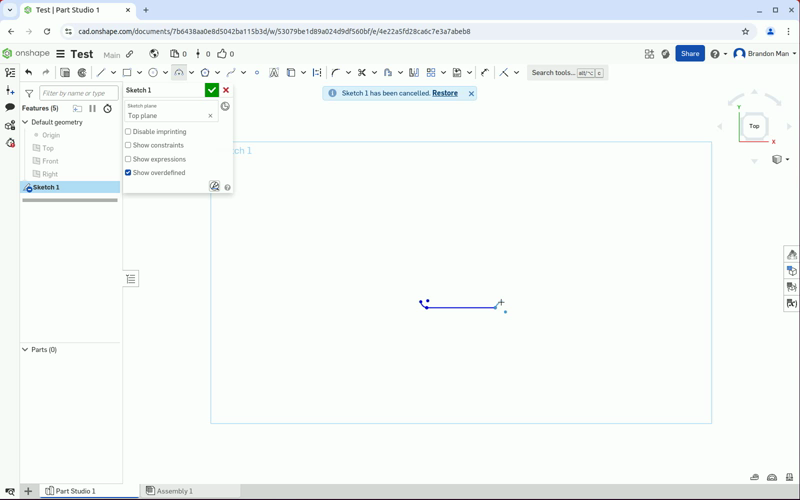
mouse_move(499, 305)
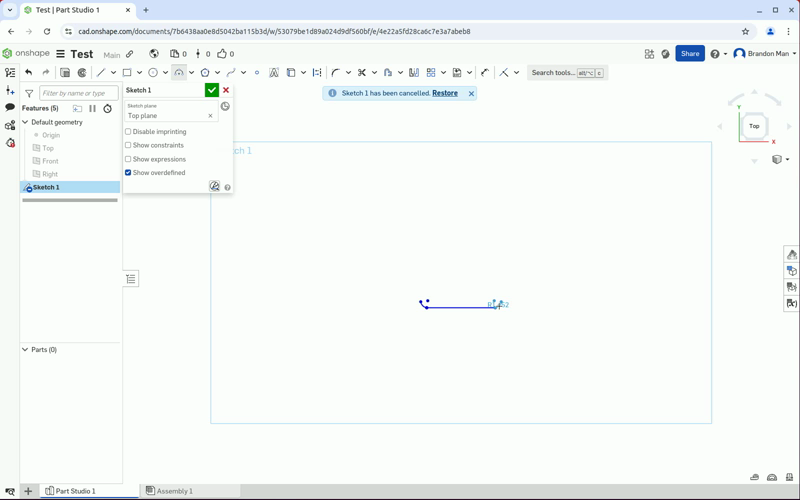
click(499, 305)
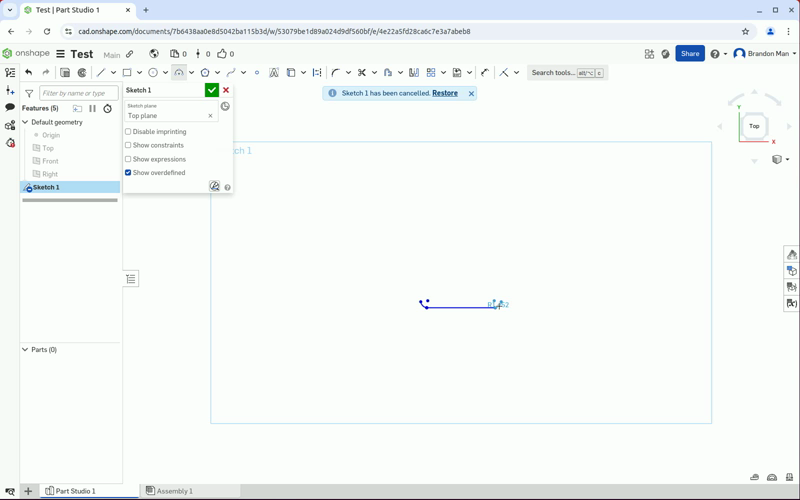
key_up(shift)
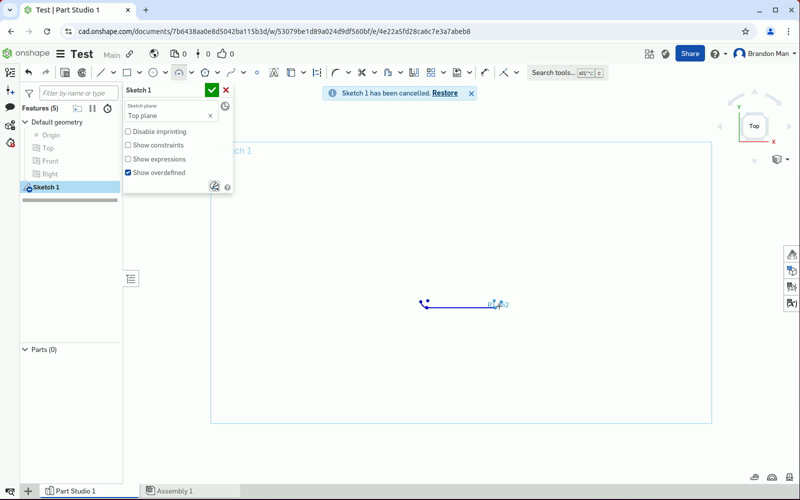
key(esc)
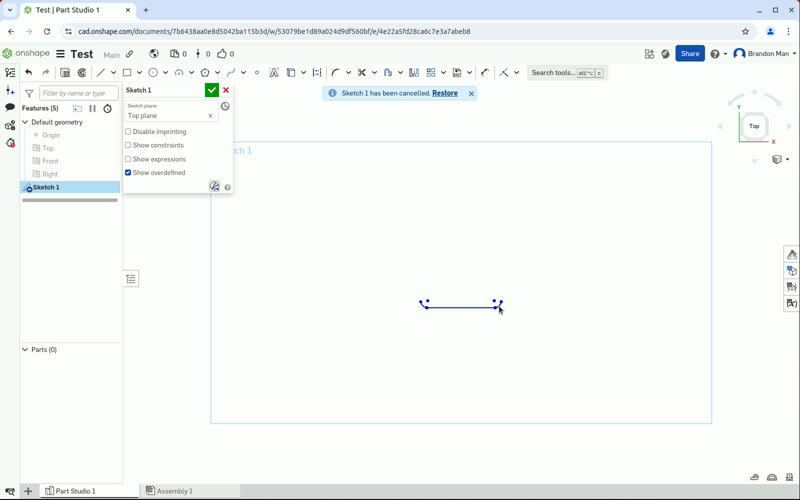
key(l)
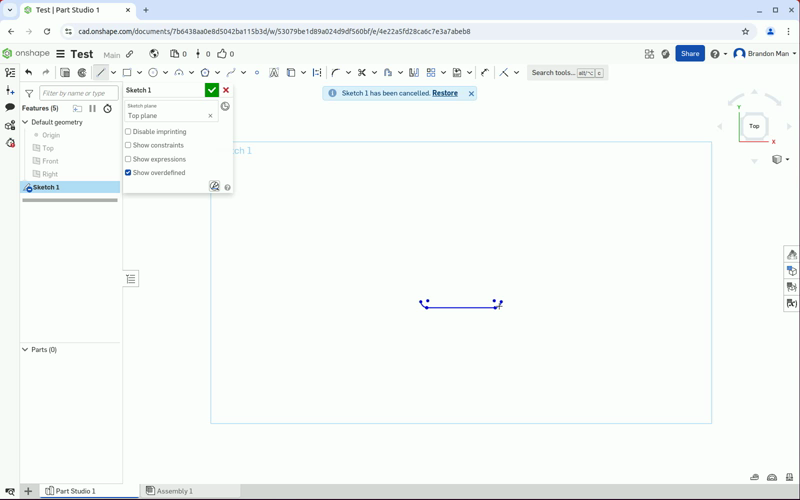
mouse_move(501, 301)
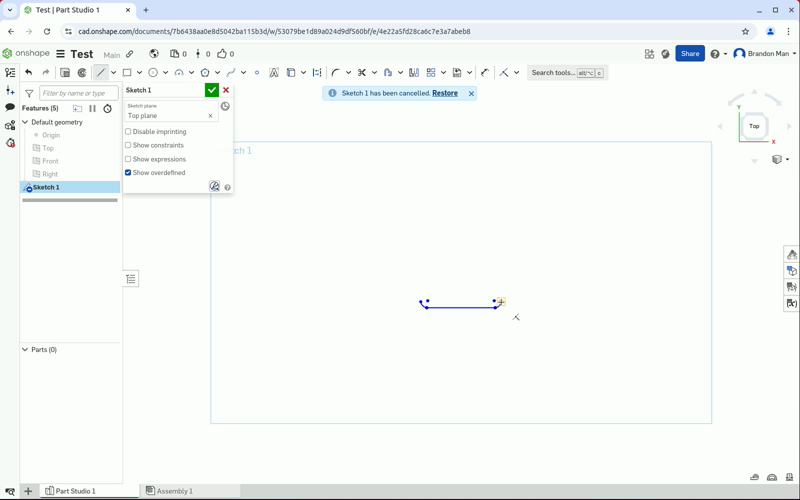
scroll(6)
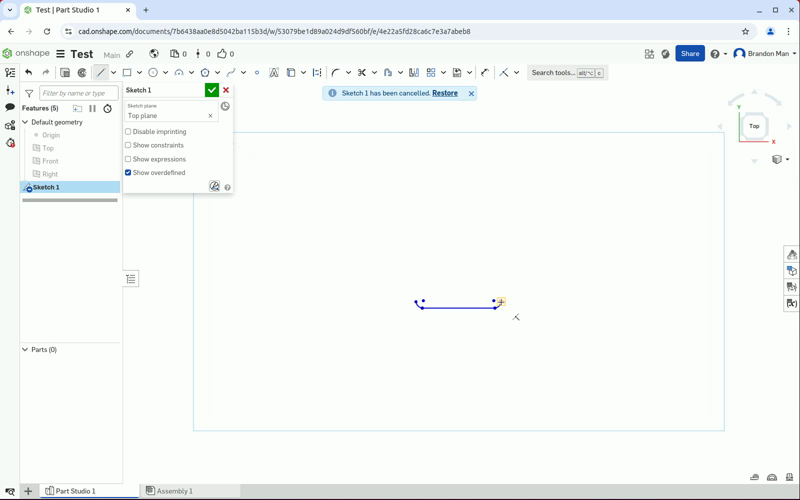
scroll(6)
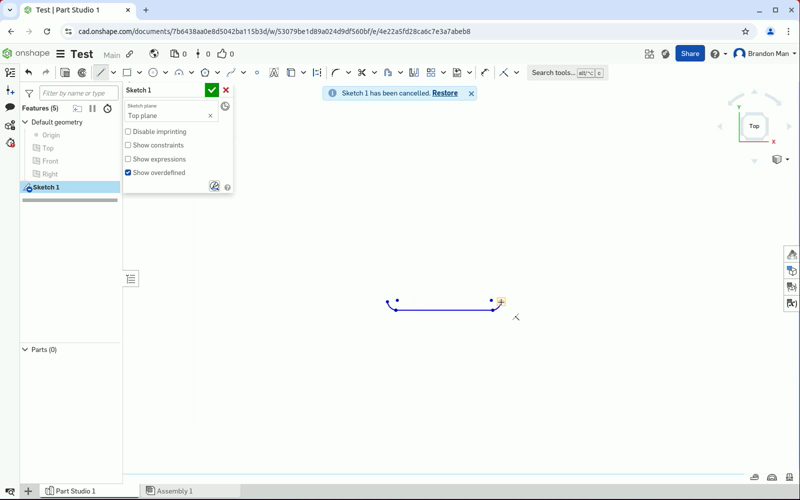
scroll(6)
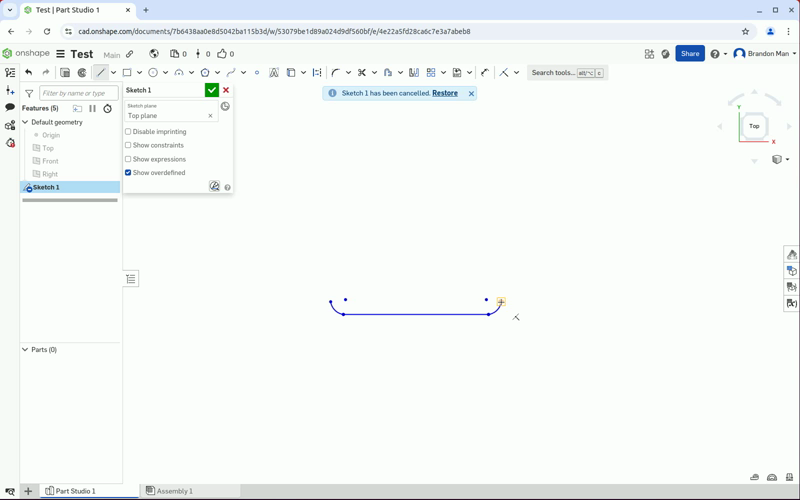
scroll(6)
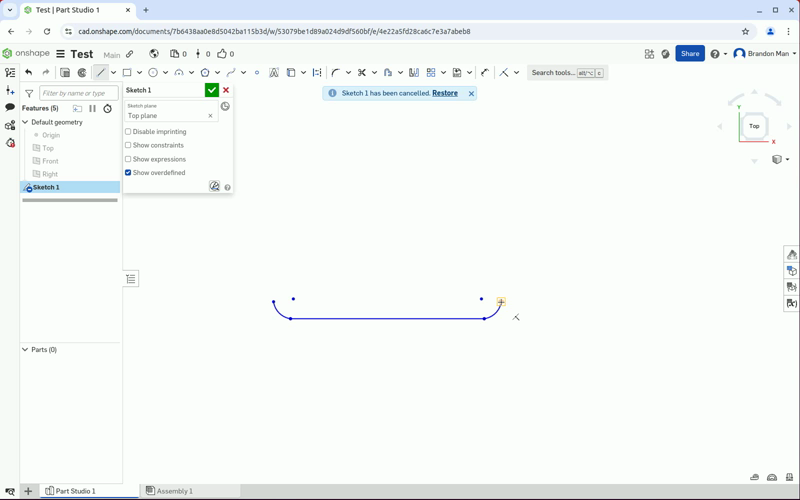
scroll(6)
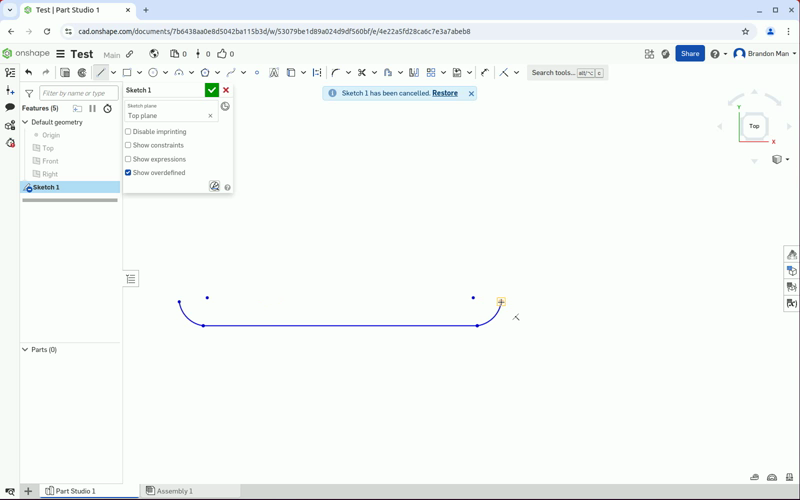
scroll(6)
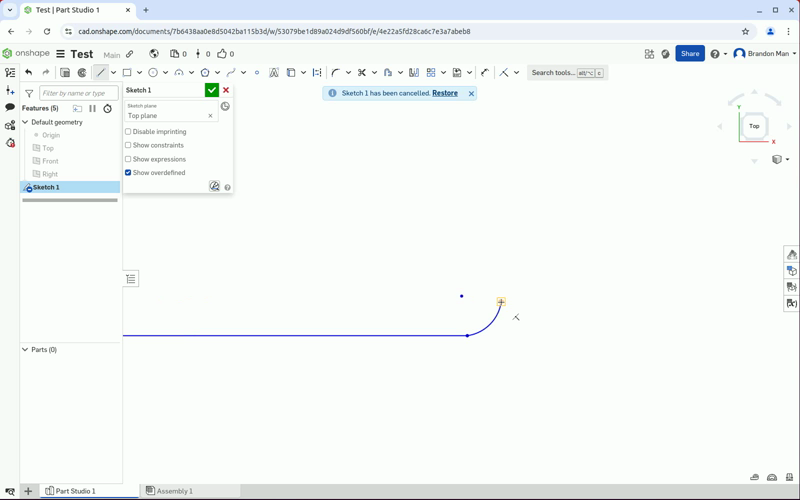
scroll(6)
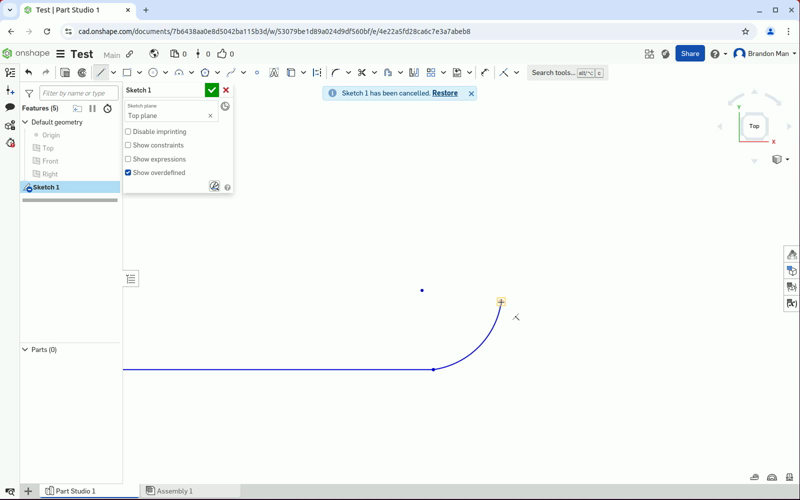
click(501, 301)
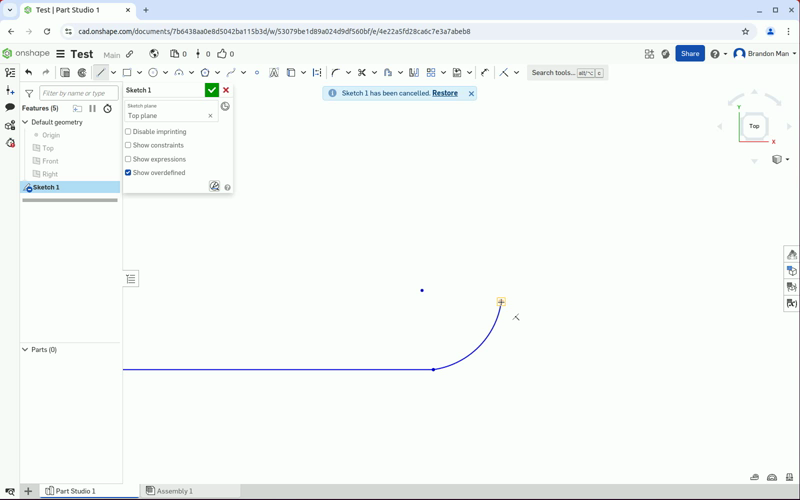
scroll(-6)
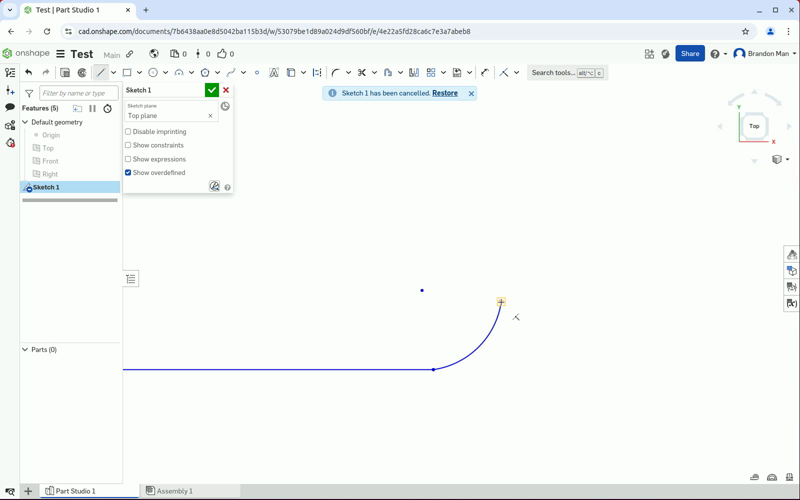
scroll(-6)
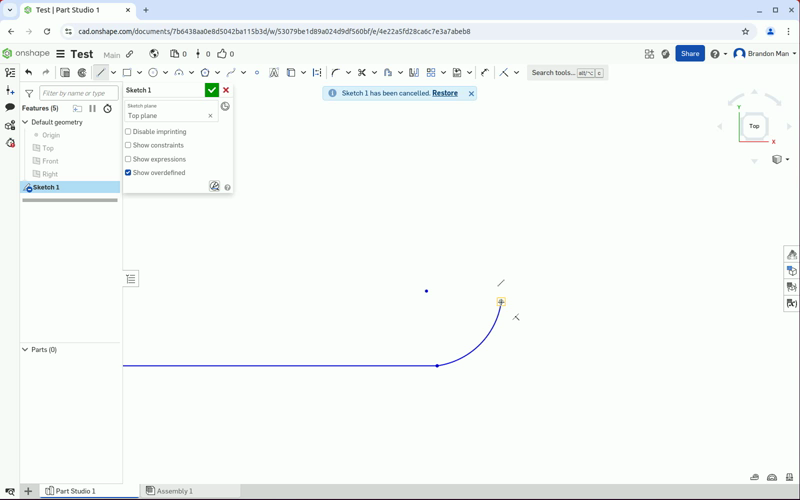
scroll(-6)
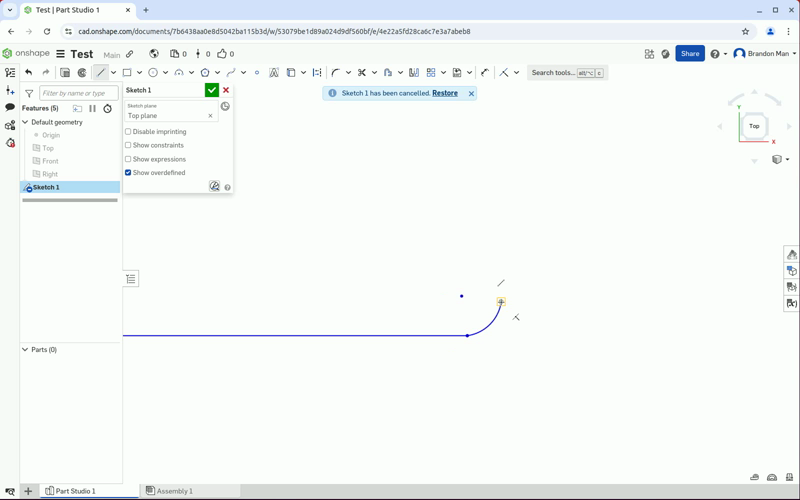
scroll(-6)
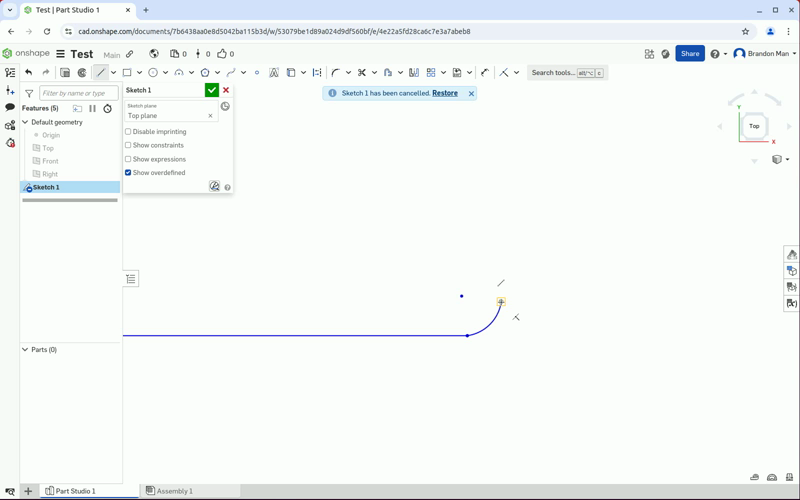
scroll(-6)
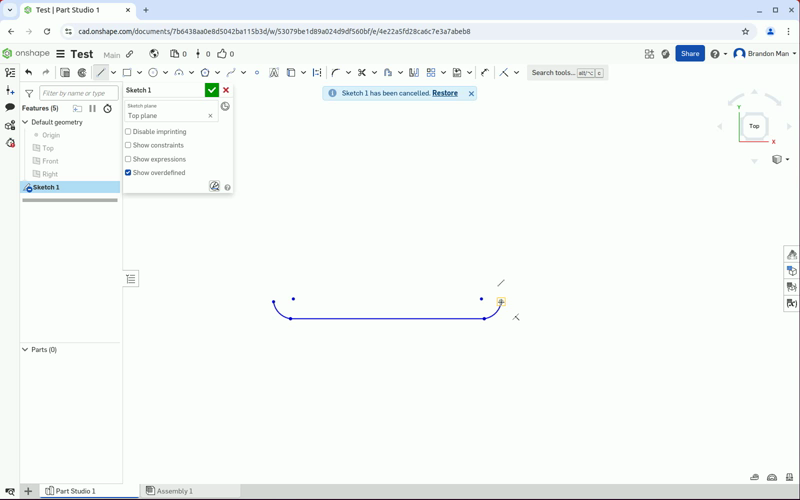
scroll(-6)
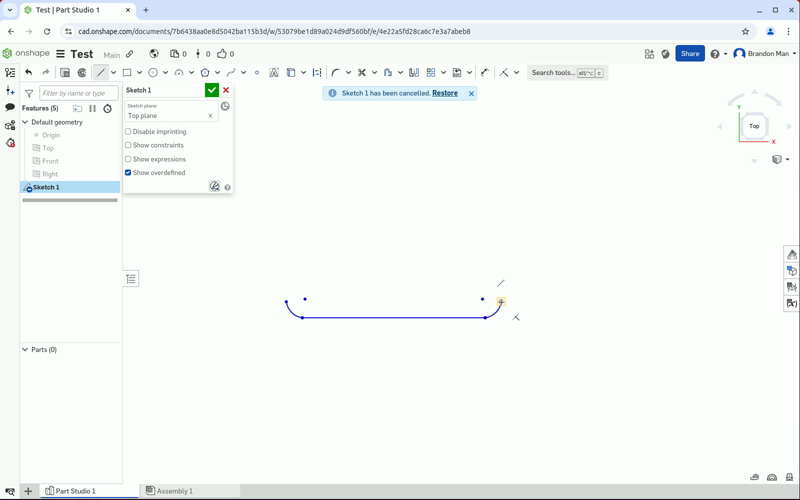
scroll(-6)
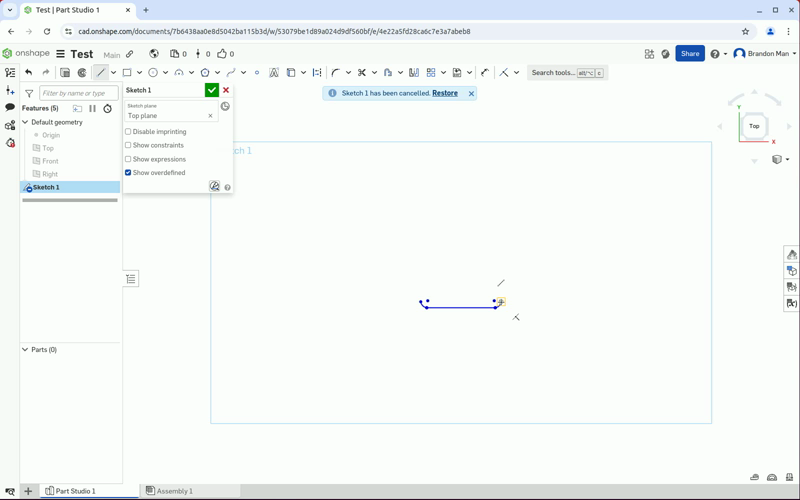
key_down(shift)
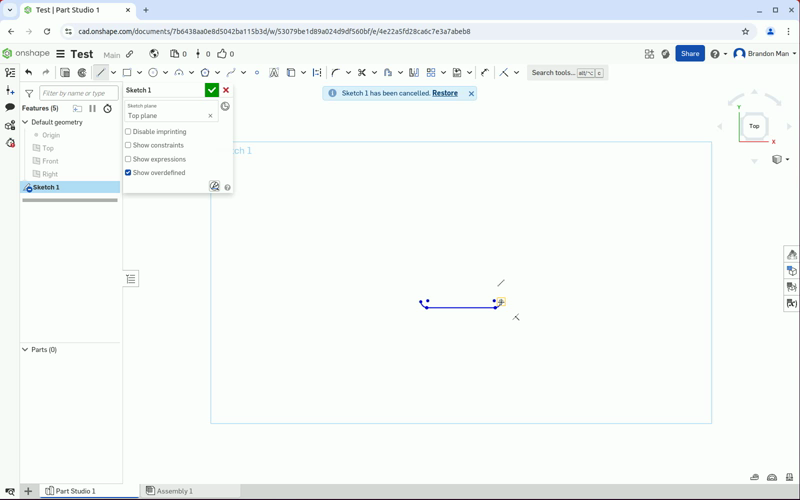
mouse_move(531, 301)
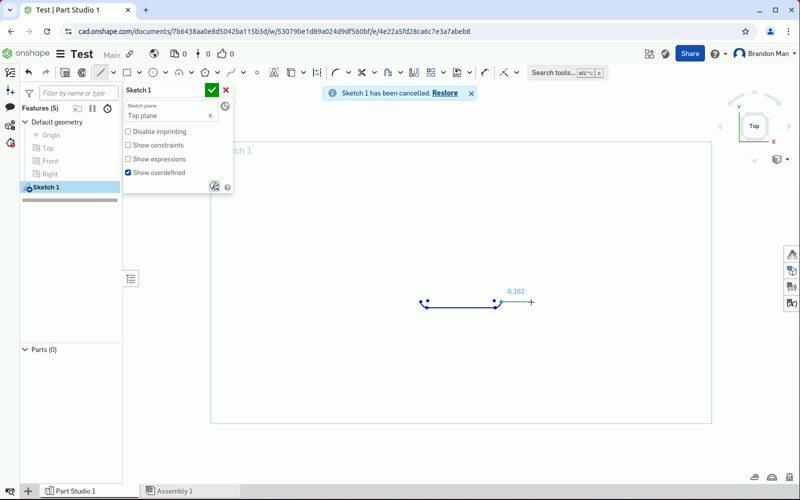
mouse_move(501, 264)
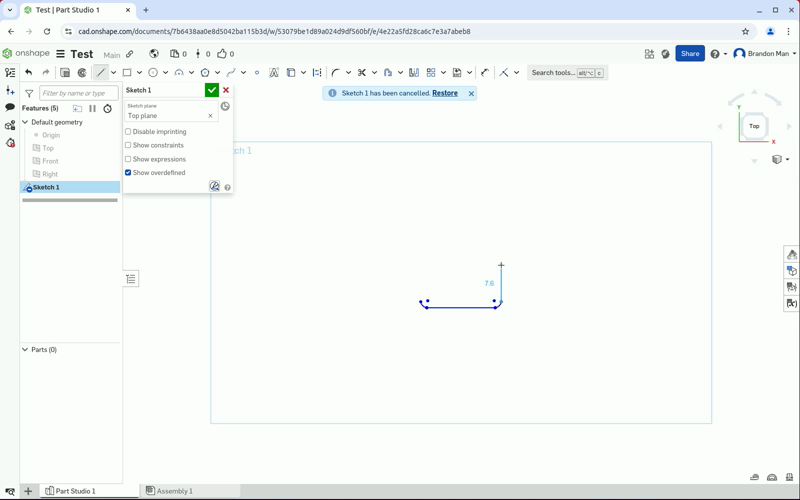
click(501, 264)
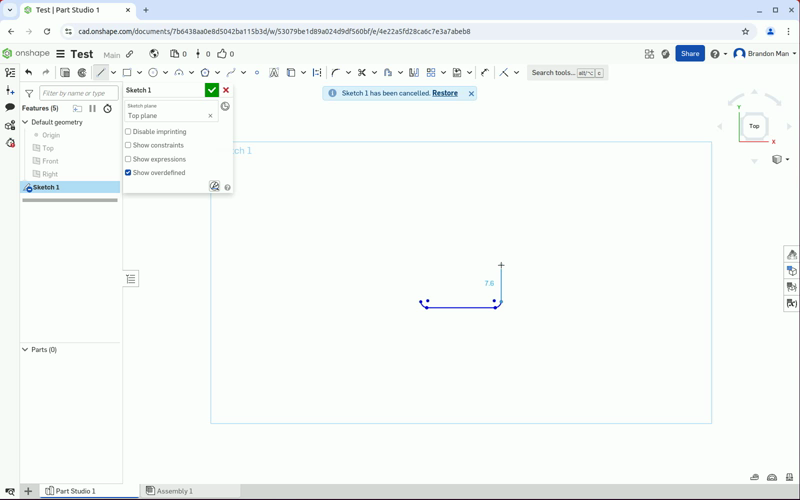
key_up(shift)
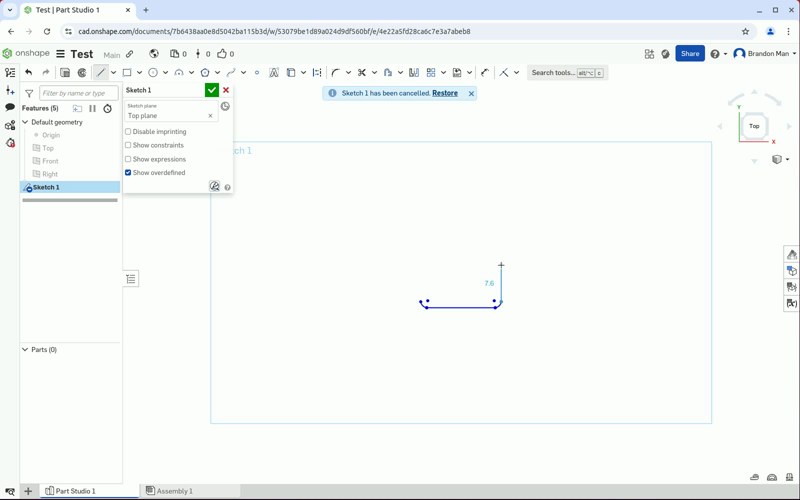
key(esc)
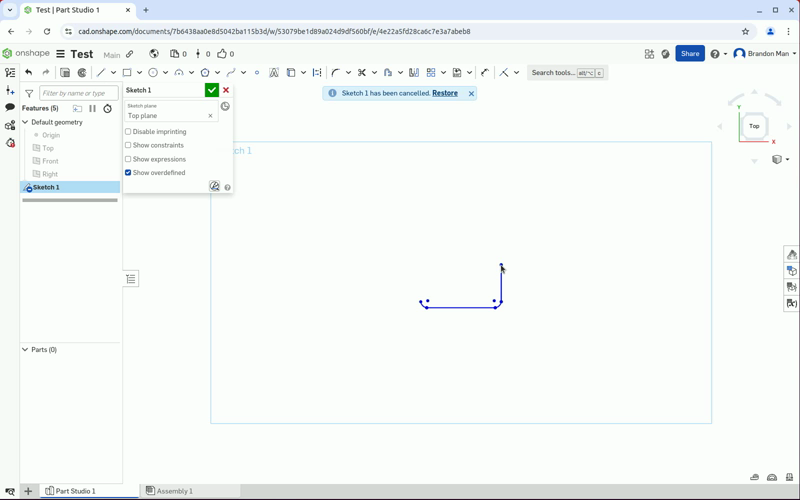
key(a)
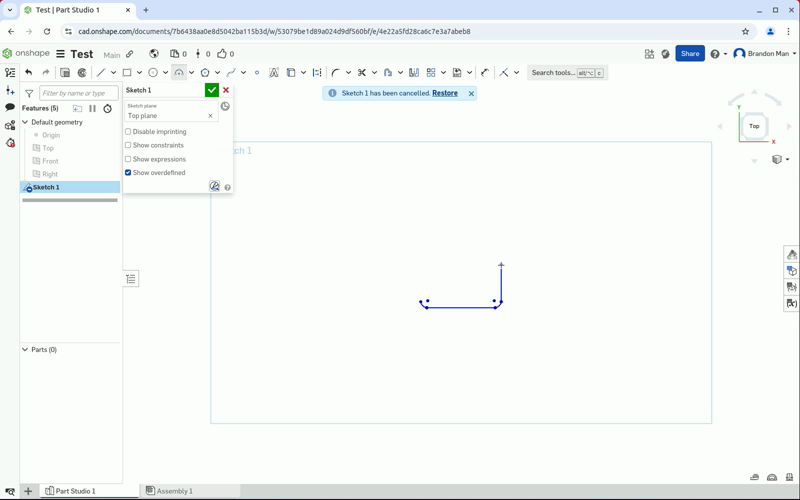
mouse_move(501, 264)
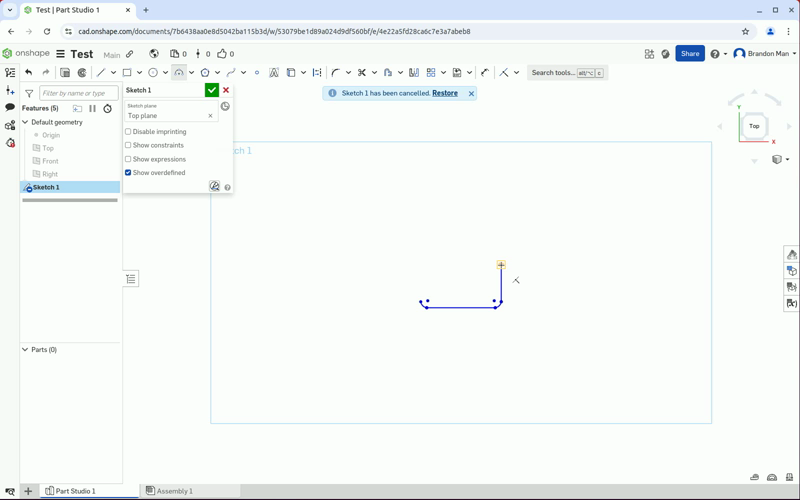
click(501, 264)
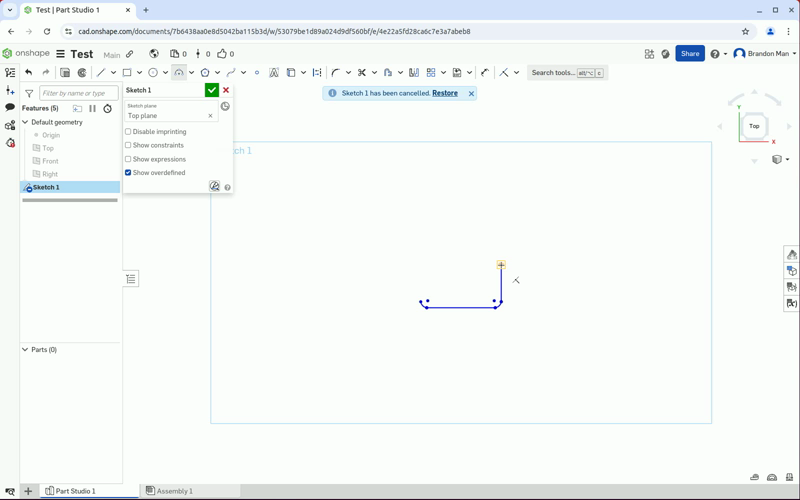
key_down(shift)
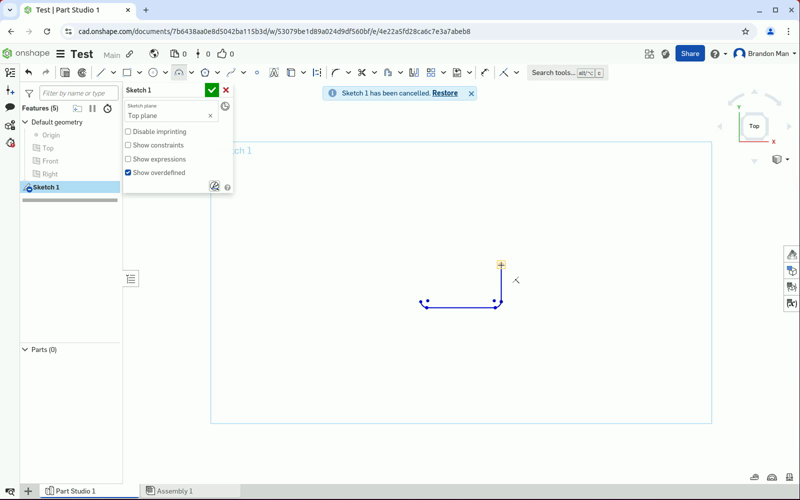
mouse_move(495, 258)
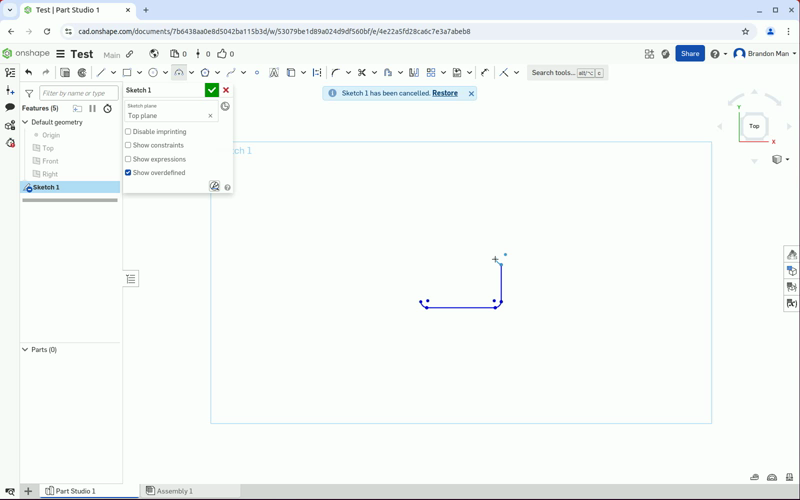
click(495, 258)
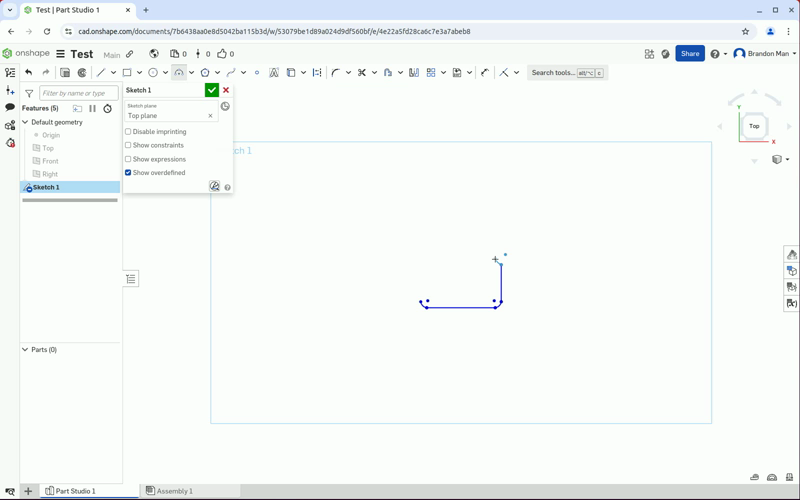
mouse_move(499, 260)
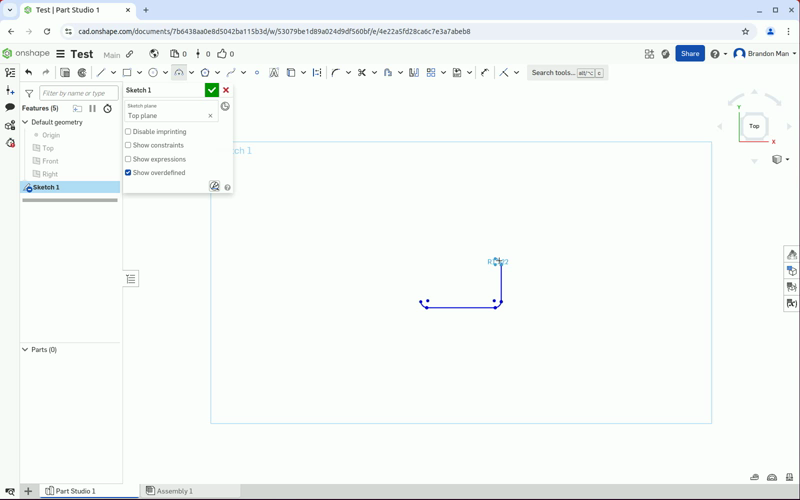
click(499, 260)
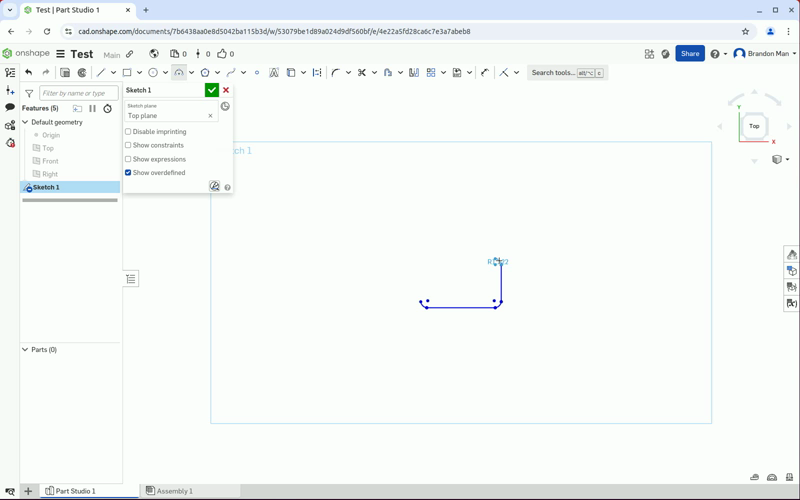
key_up(shift)
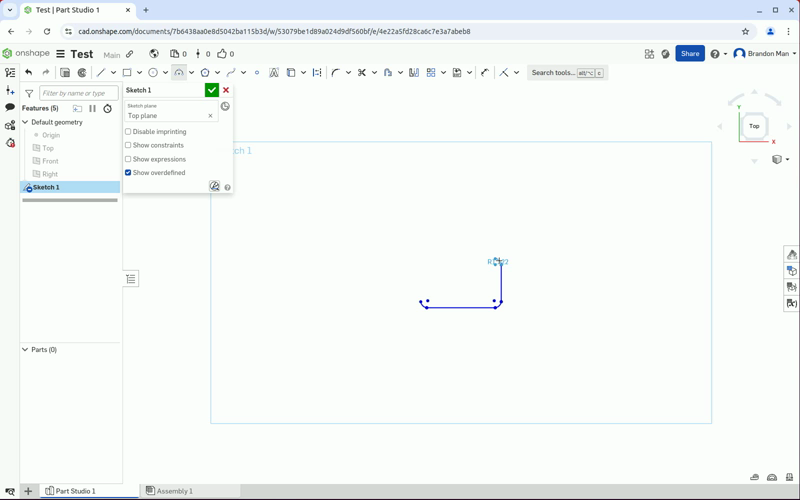
key(esc)
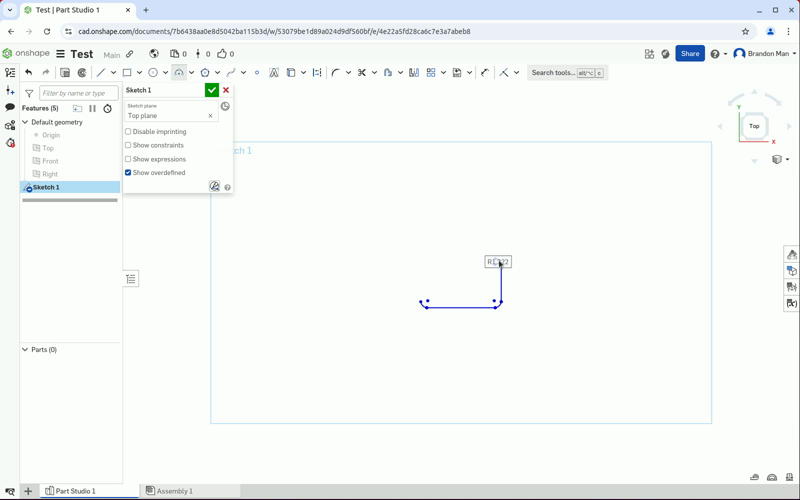
key(l)
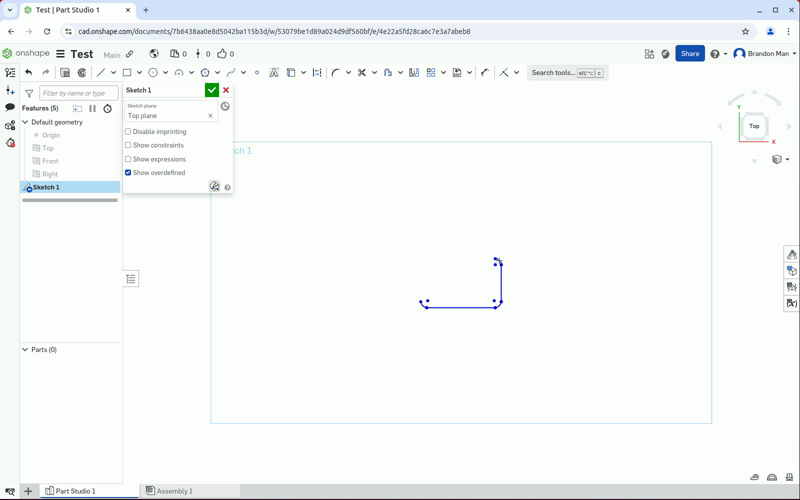
mouse_move(495, 258)
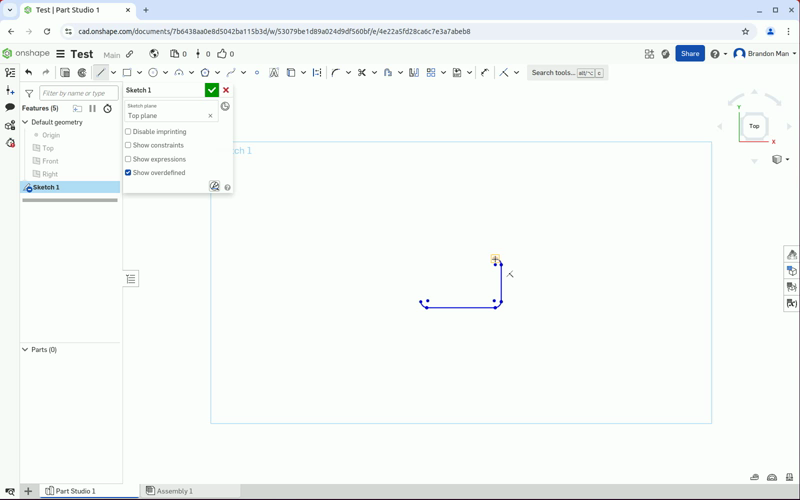
click(495, 258)
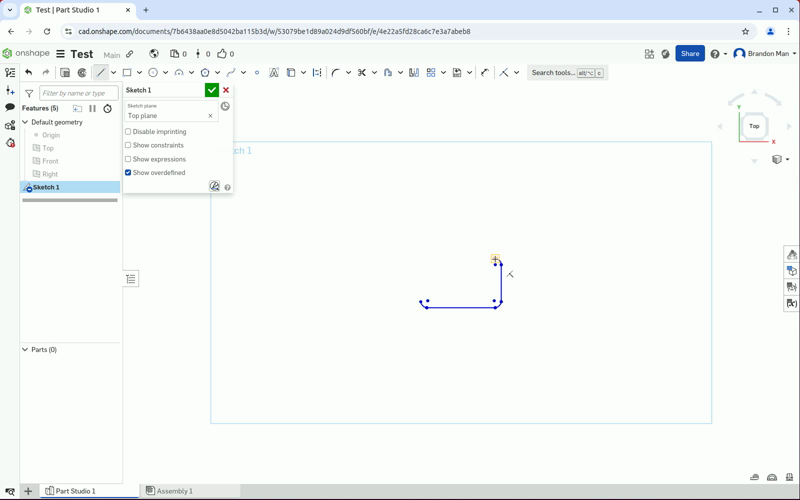
key_down(shift)
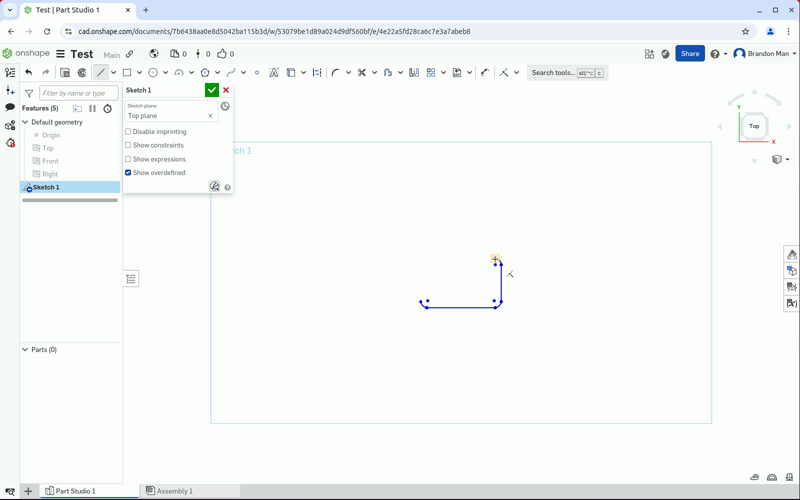
mouse_move(426, 258)
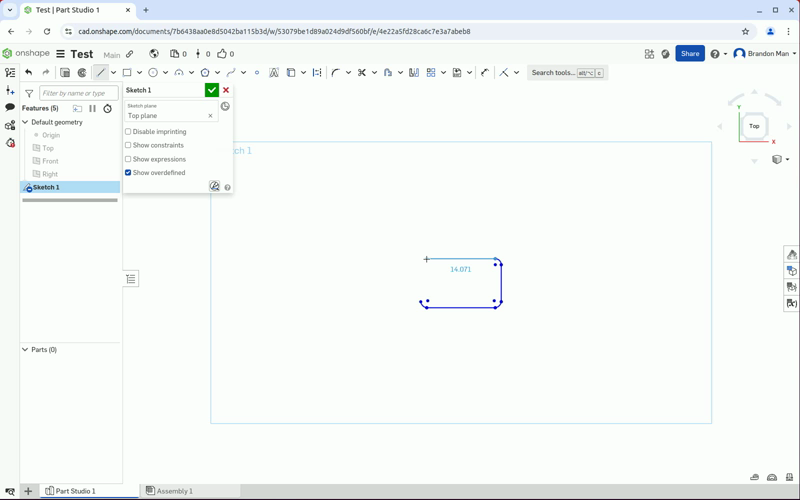
click(426, 258)
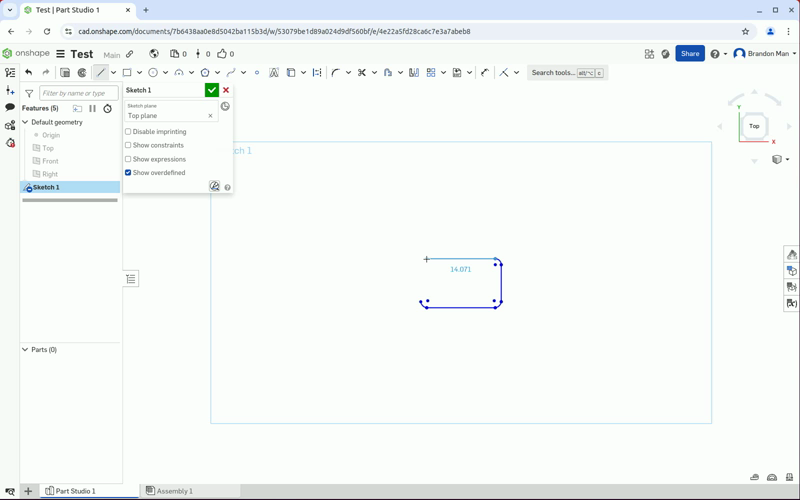
key_up(shift)
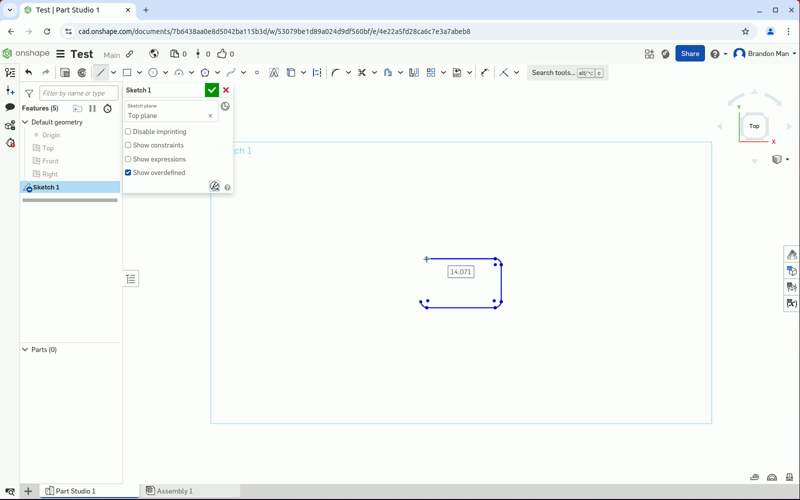
key(esc)
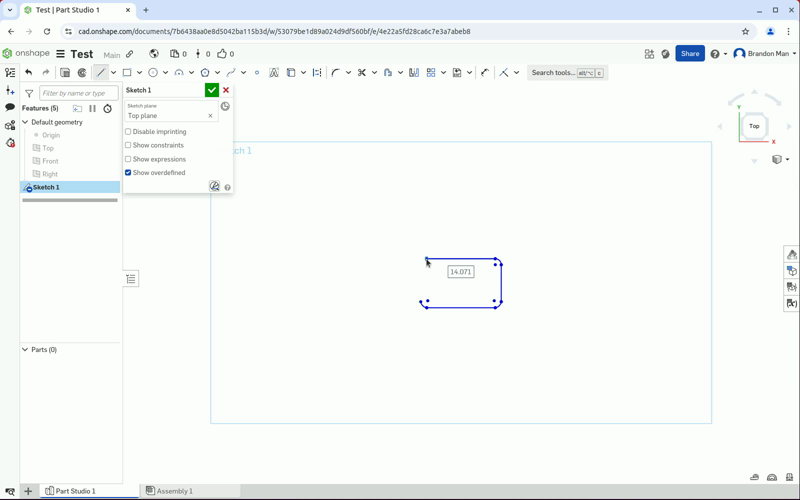
key(a)
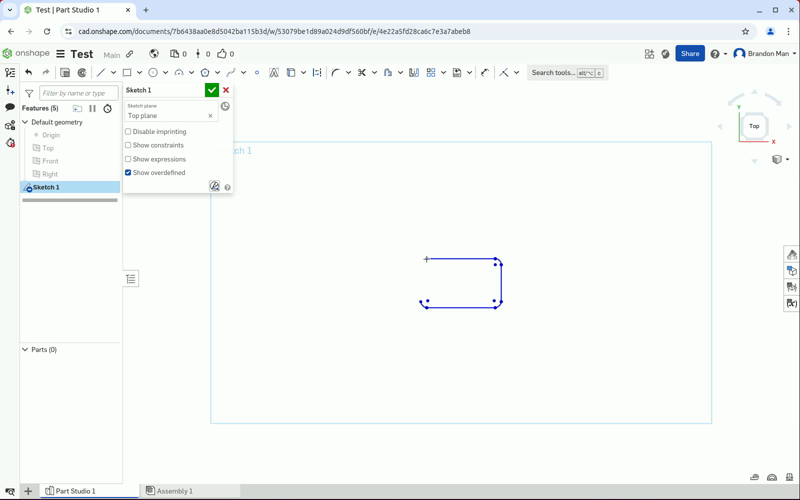
mouse_move(426, 258)
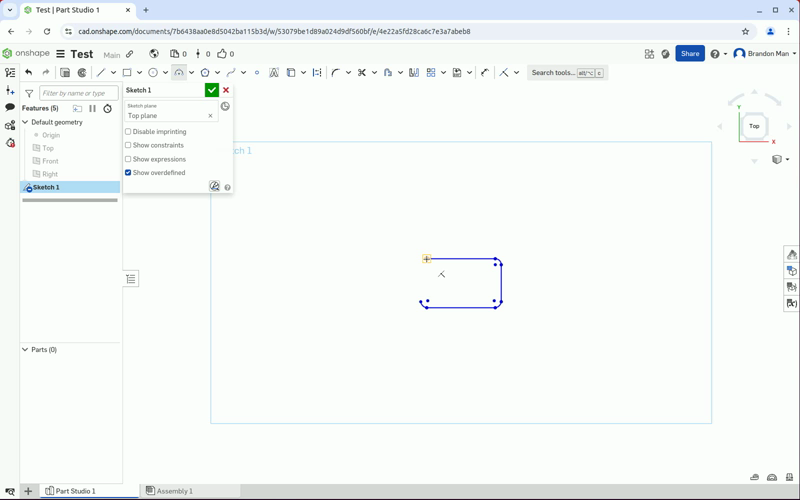
click(426, 258)
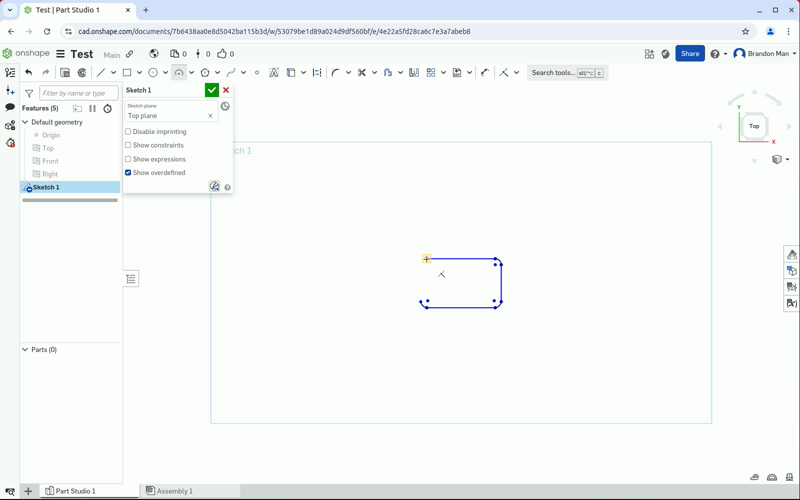
key_down(shift)
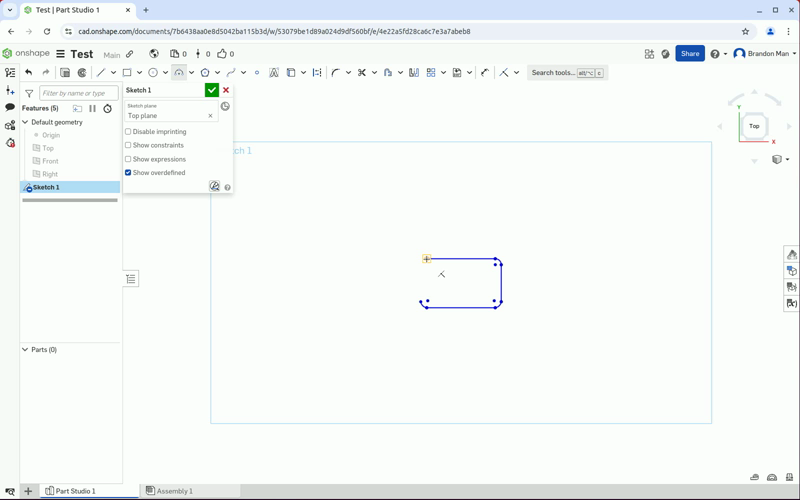
mouse_move(420, 264)
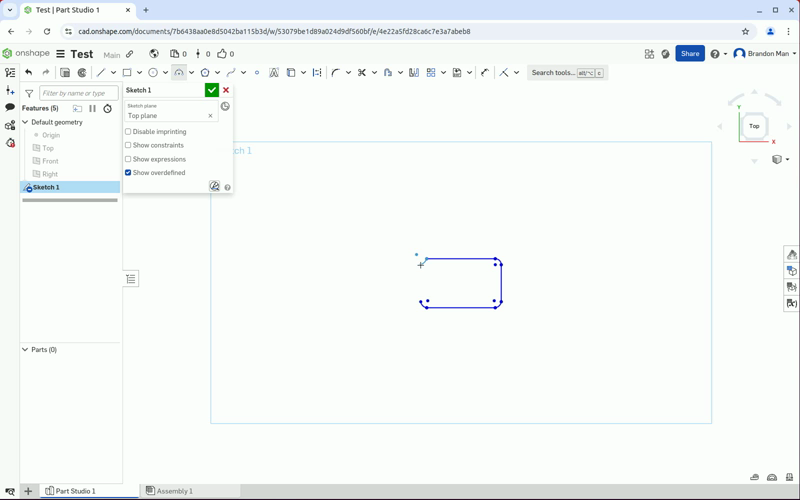
click(420, 264)
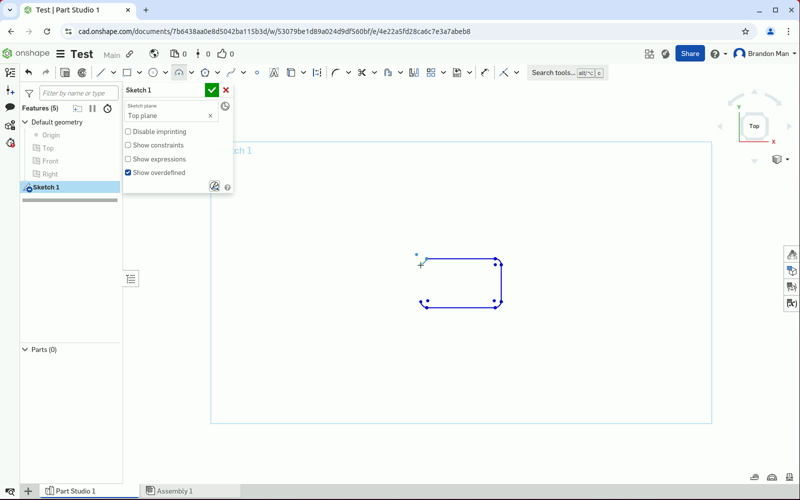
mouse_move(422, 260)
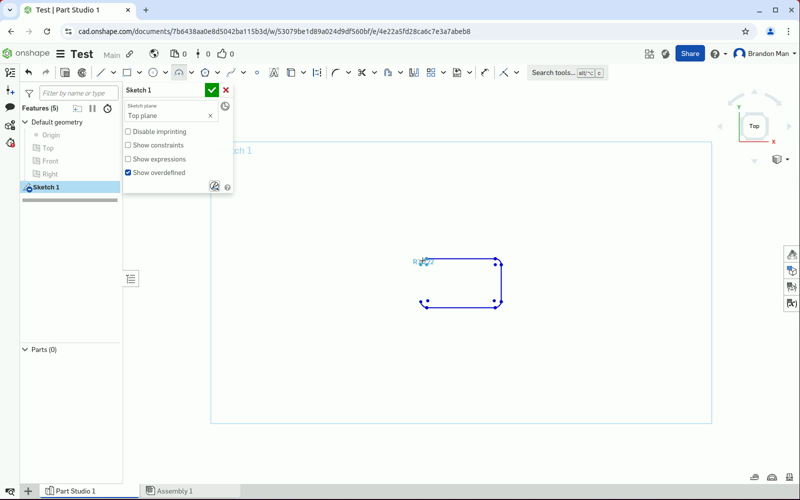
click(422, 260)
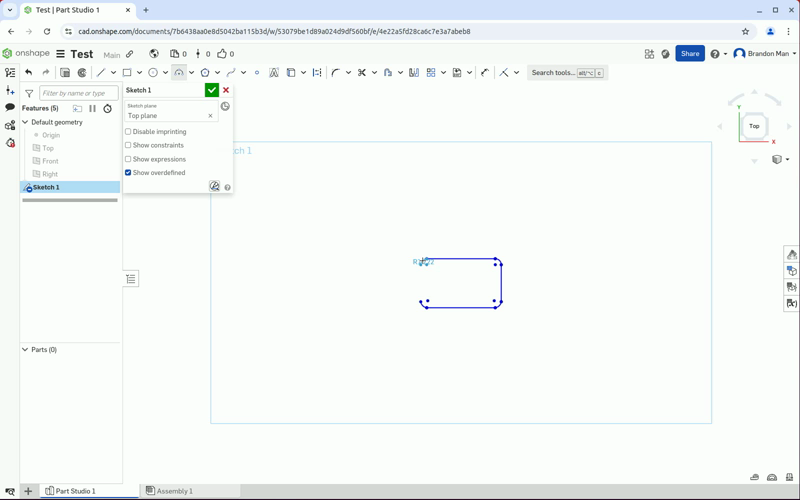
key_up(shift)
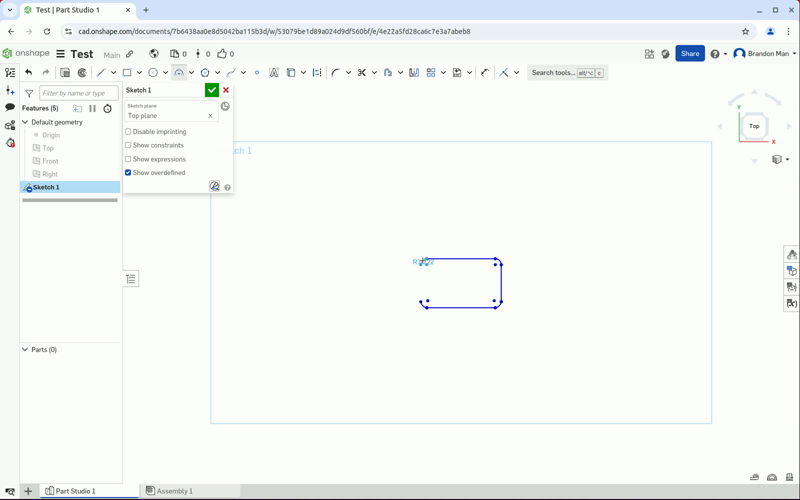
key(esc)
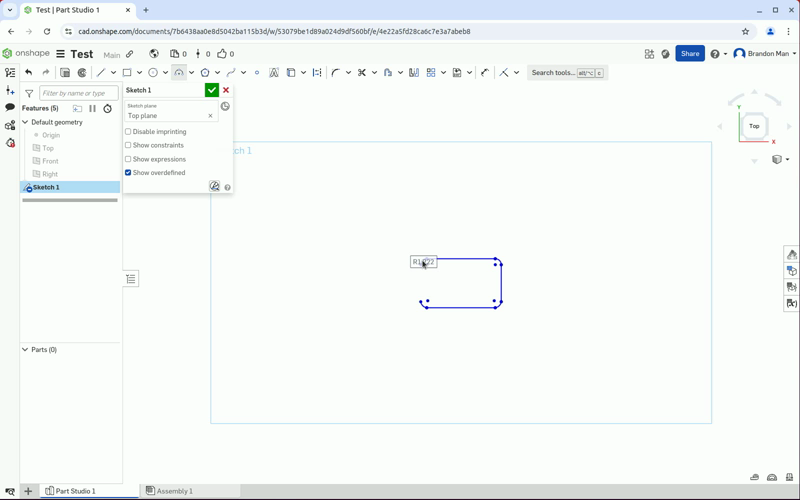
key(l)
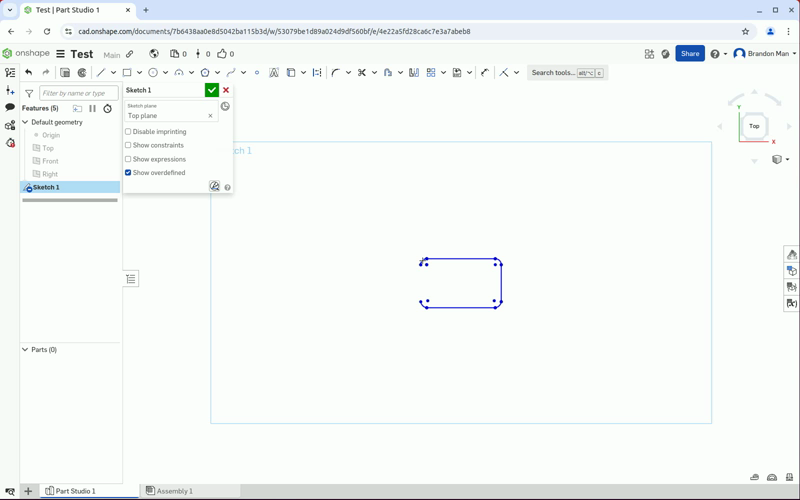
mouse_move(420, 264)
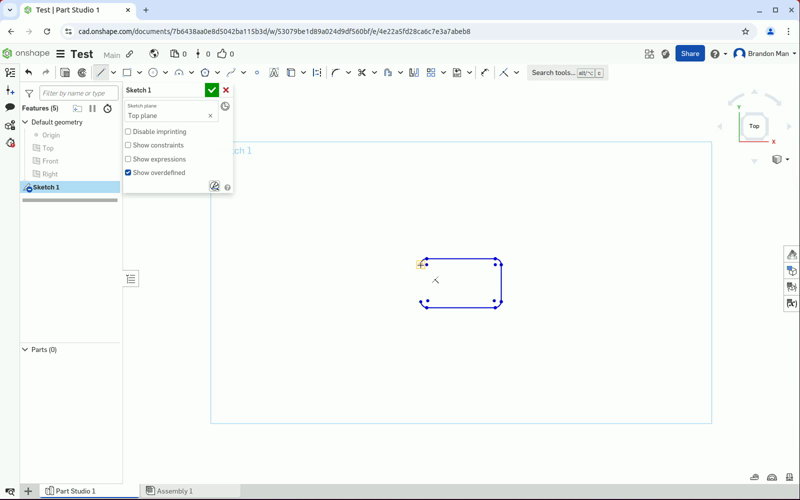
click(420, 264)
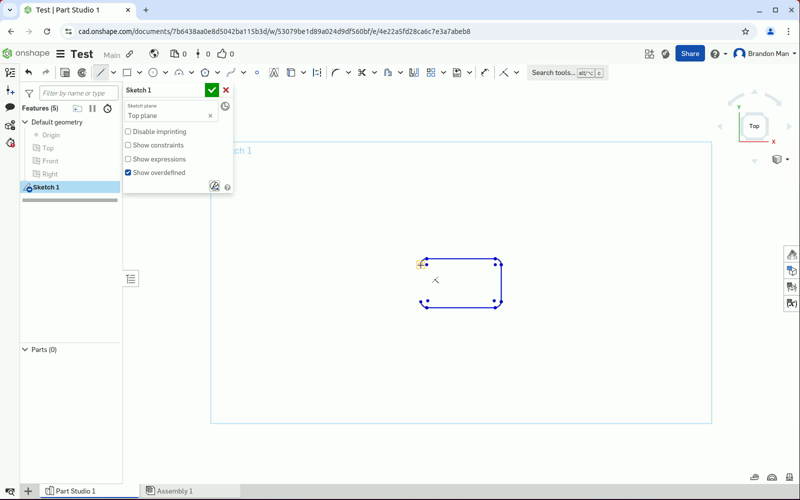
mouse_move(450, 264)
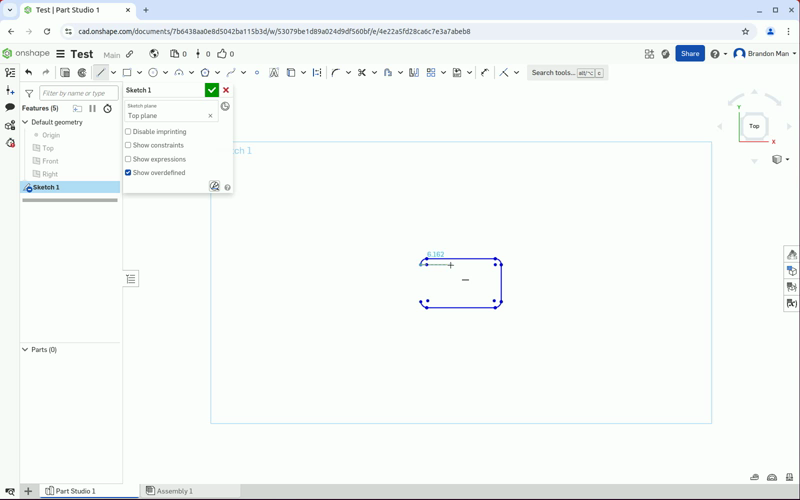
key_down(shift)
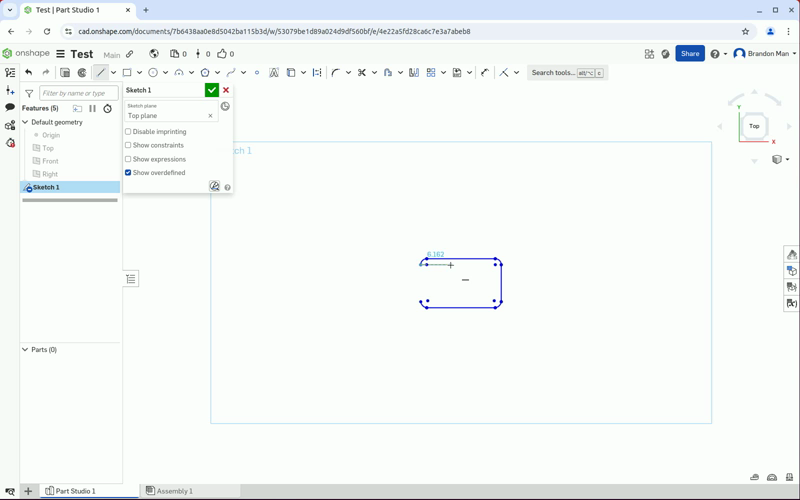
mouse_move(420, 301)
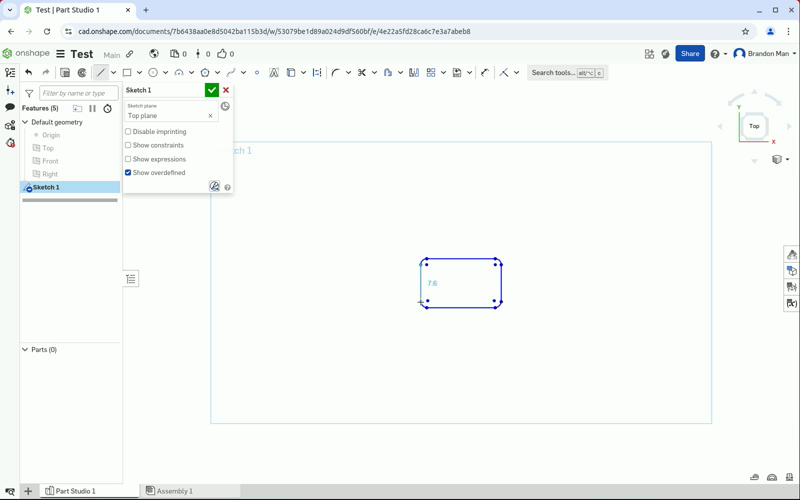
scroll(6)
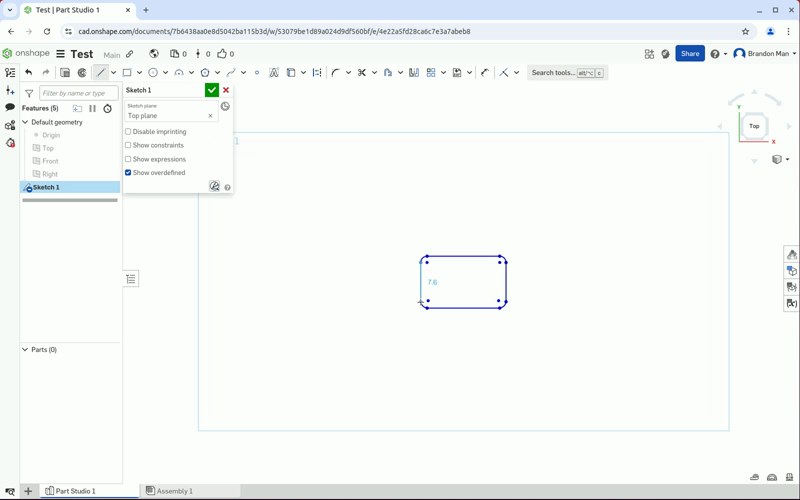
scroll(6)
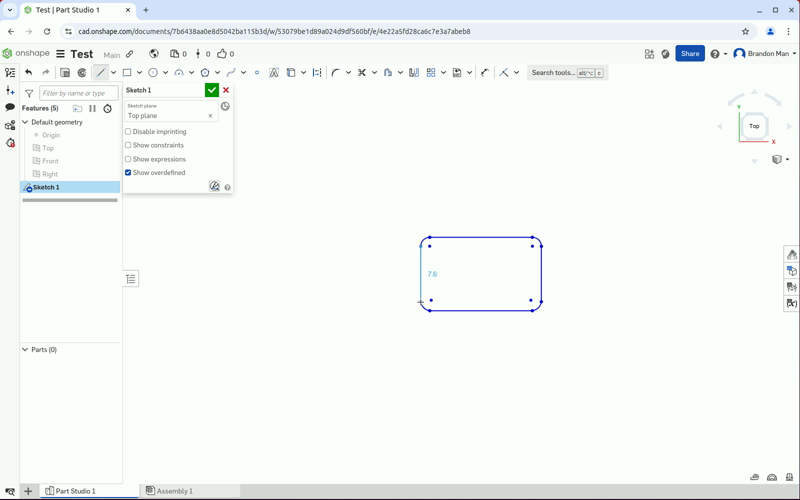
scroll(6)
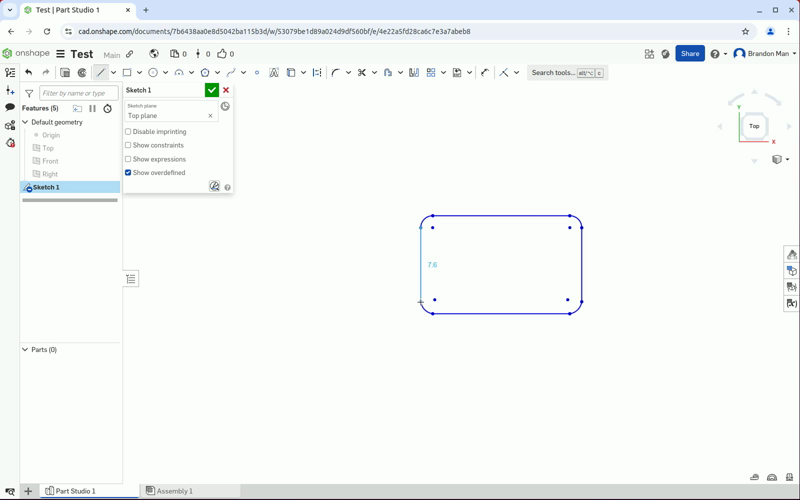
scroll(6)
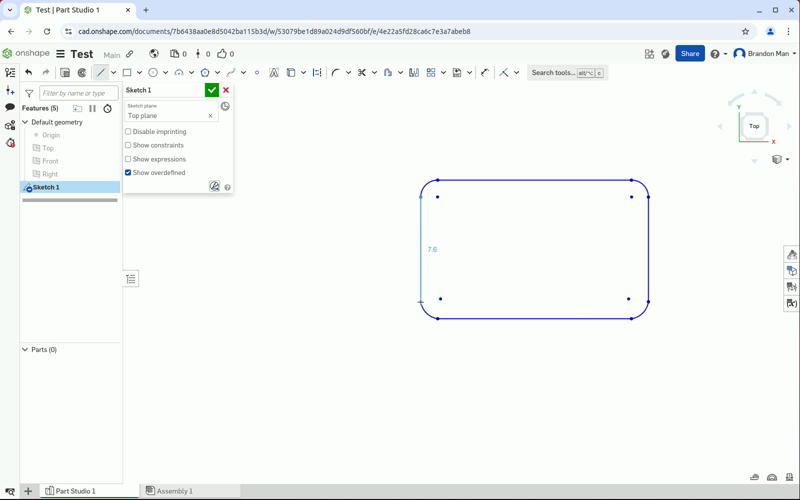
scroll(6)
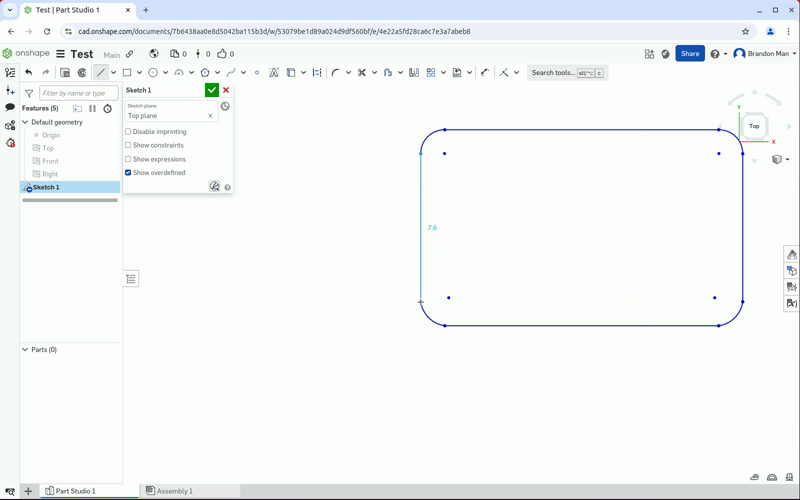
scroll(6)
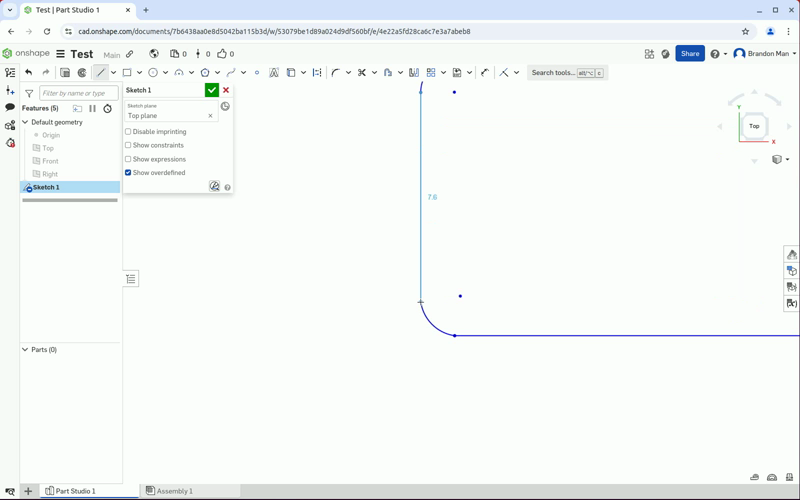
scroll(6)
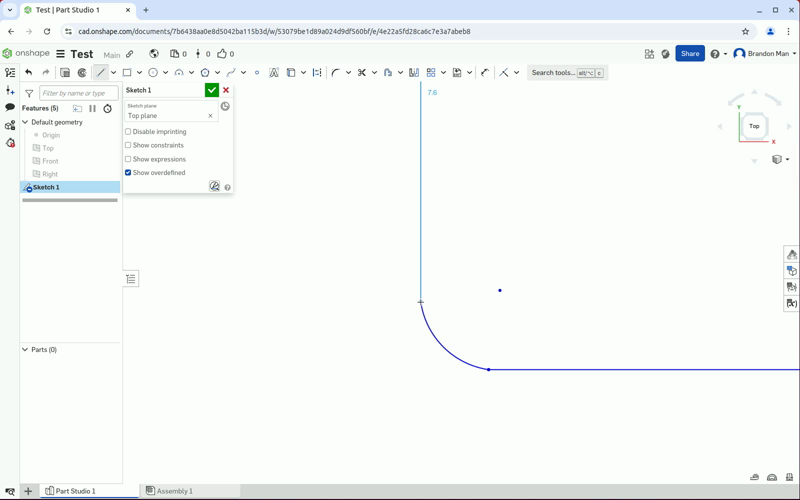
key_up(shift)
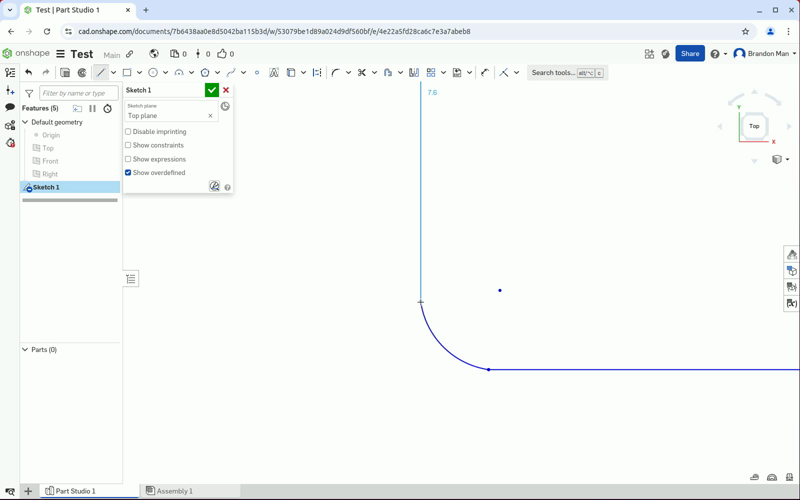
click(420, 301)
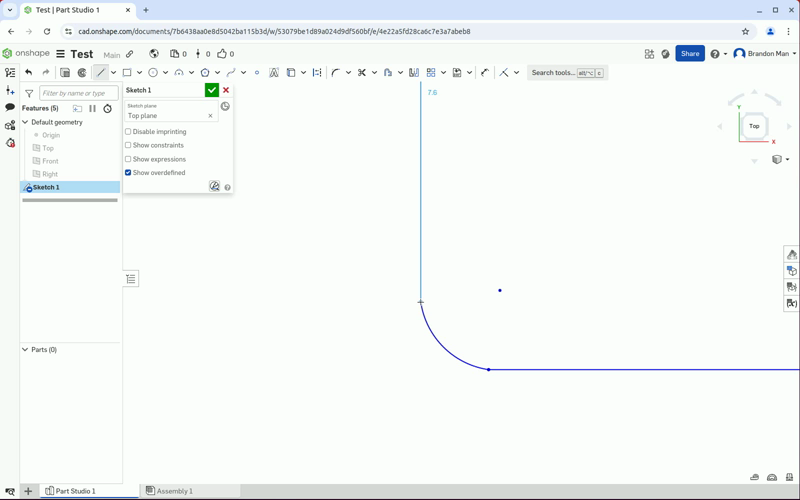
scroll(-6)
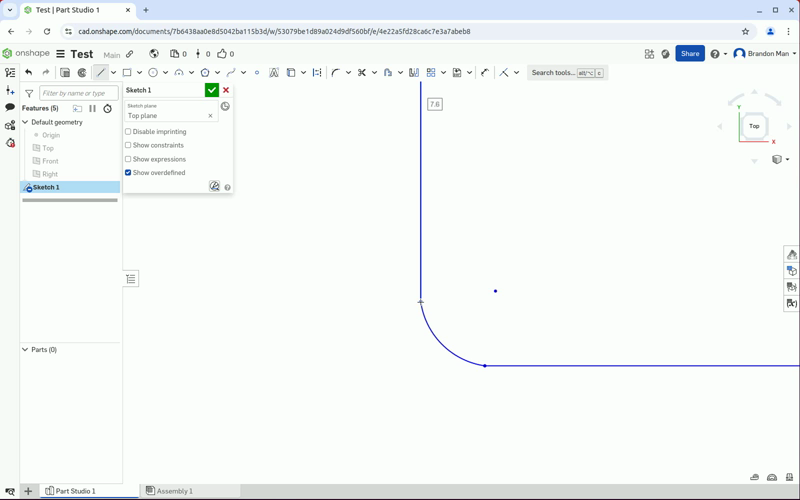
scroll(-6)
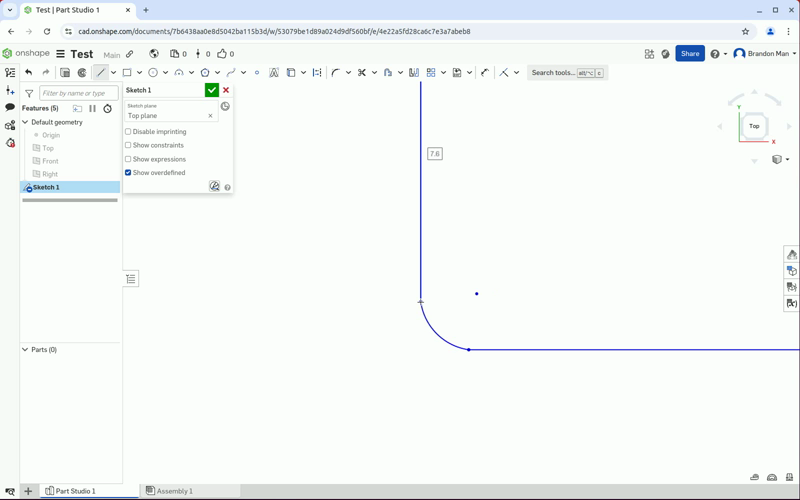
scroll(-6)
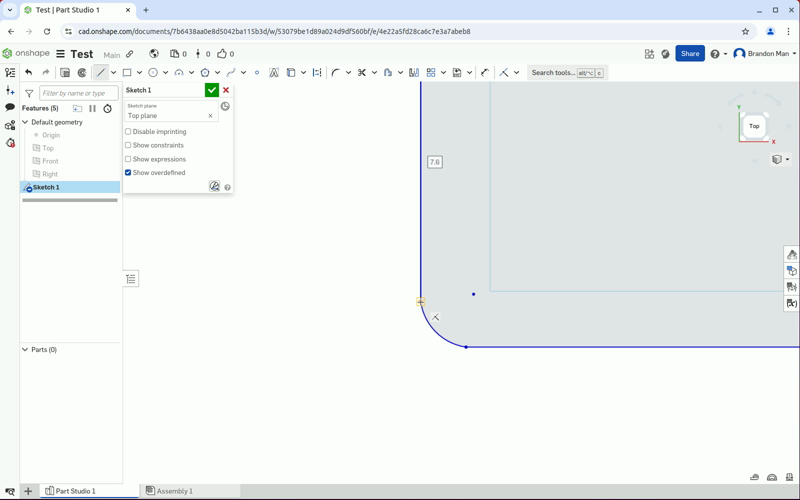
scroll(-6)
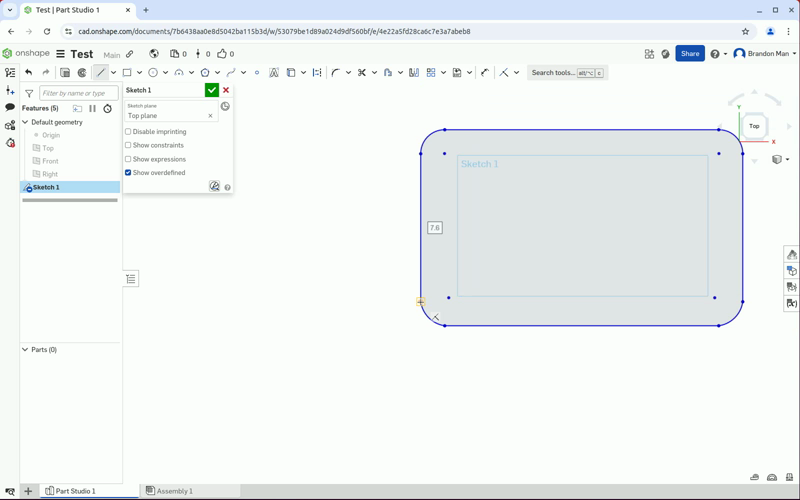
scroll(-6)
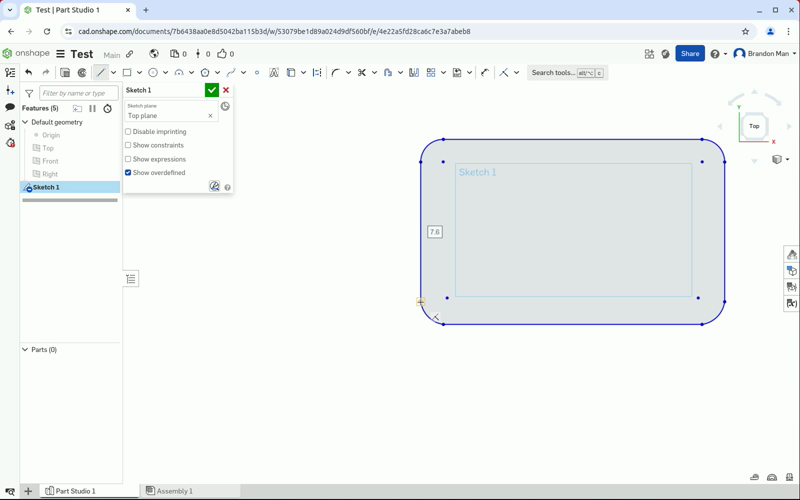
scroll(-6)
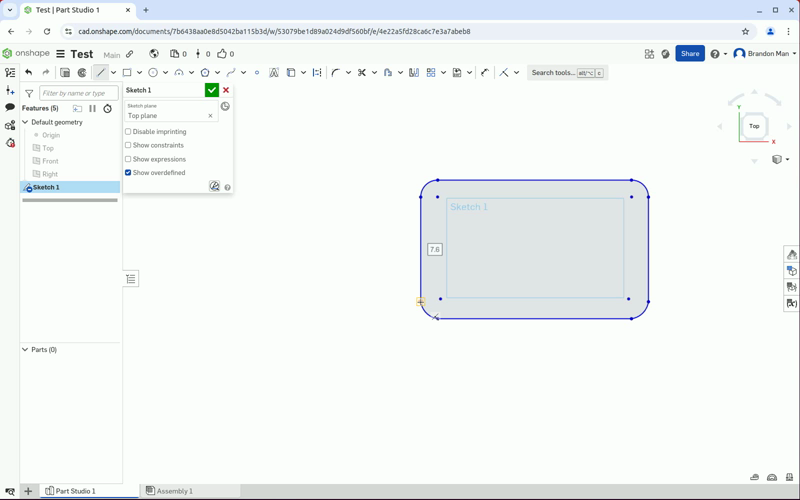
scroll(-6)
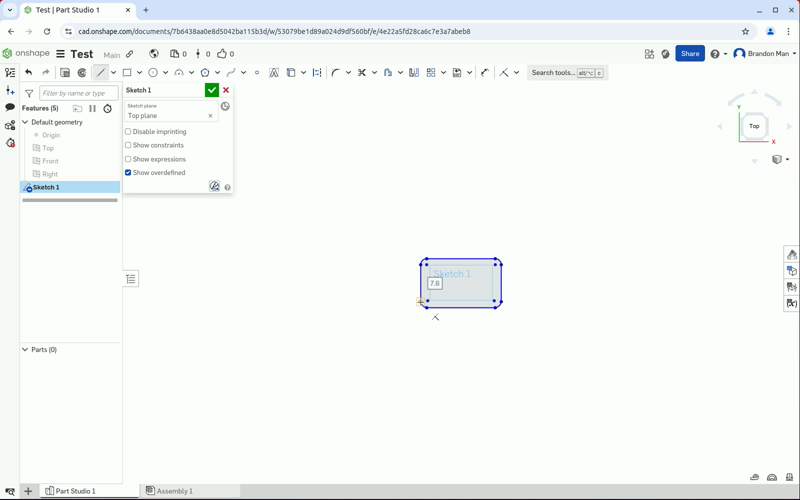
key(esc)
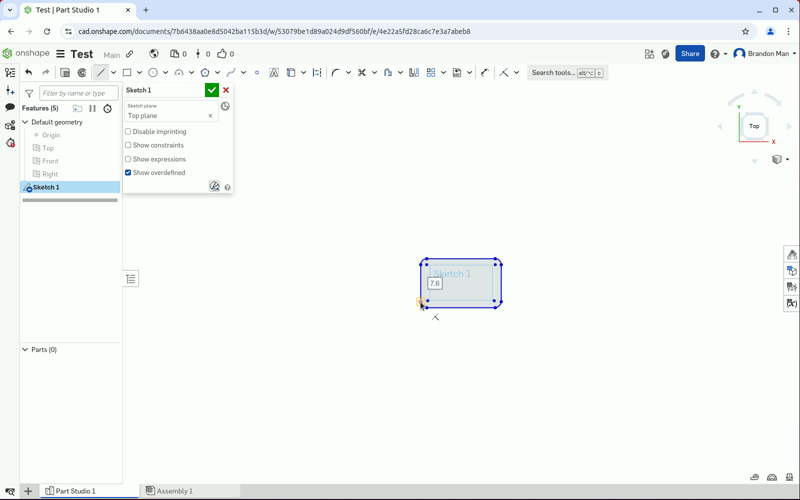
mouse_move(441, 298)
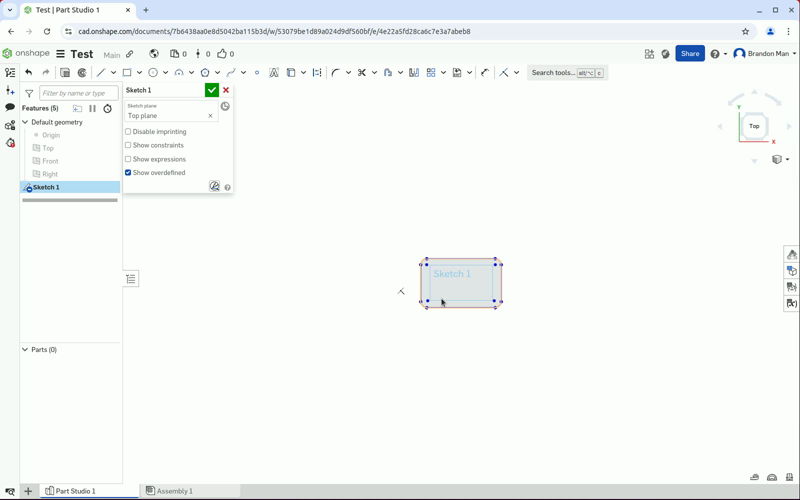
click(441, 298)
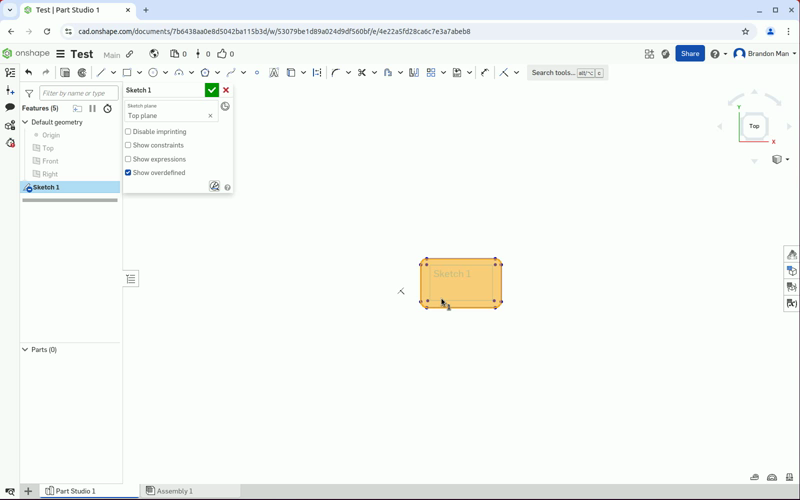
mouse_move(73, 352)
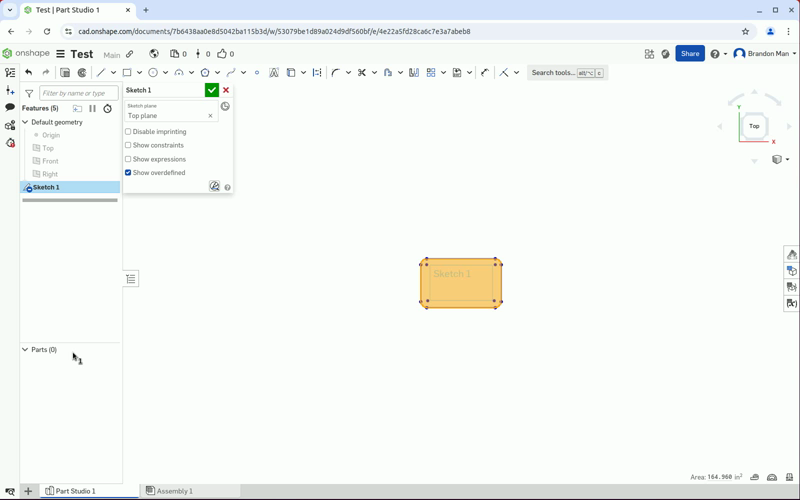
key(shift+y)
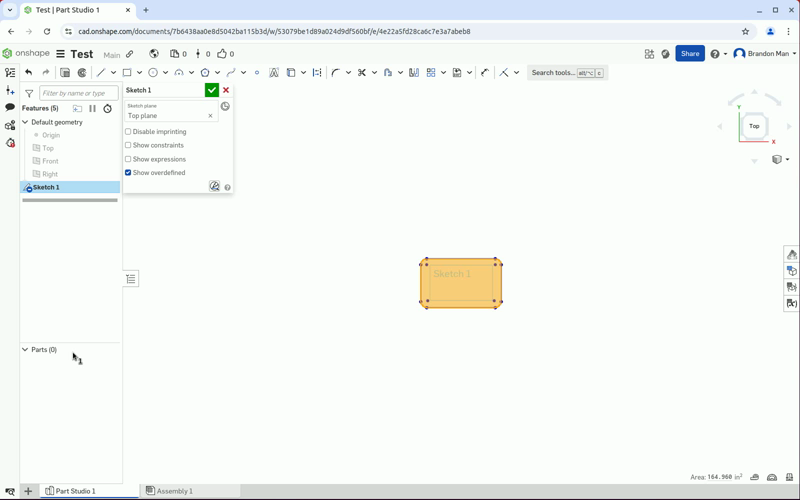
key(shift+e)
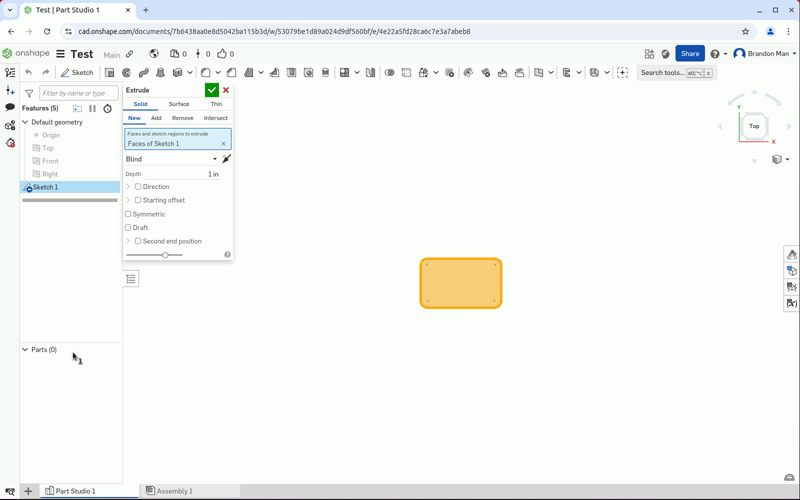
mouse_move(143, 106)
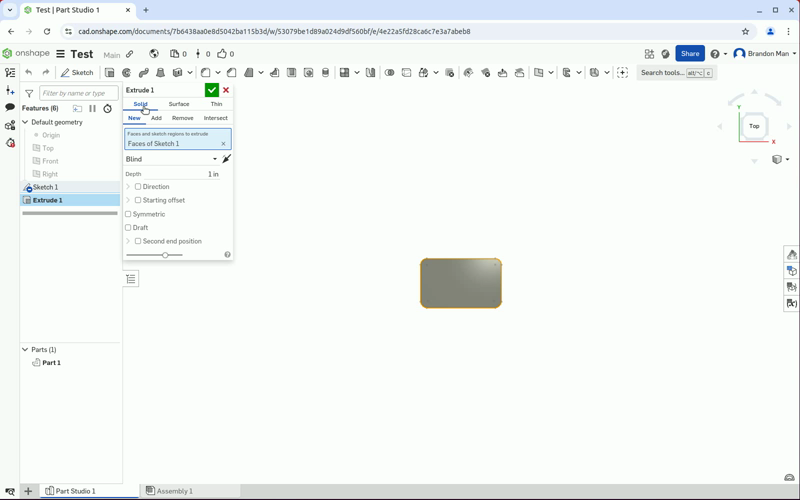
click(143, 106)
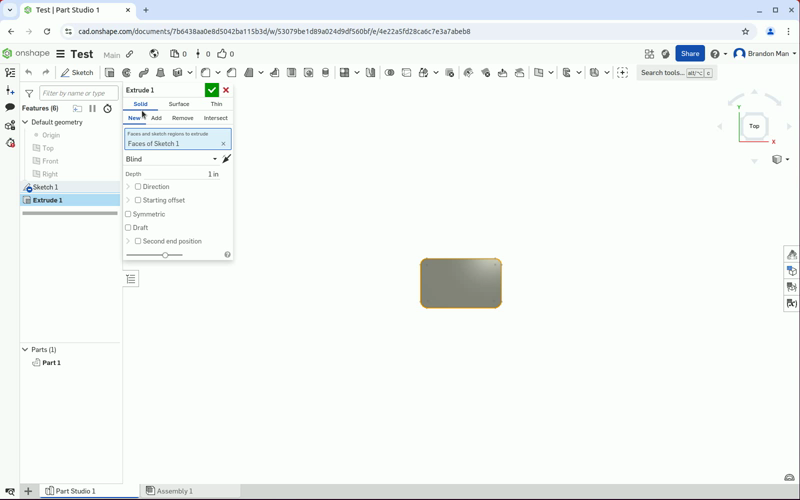
mouse_move(137, 120)
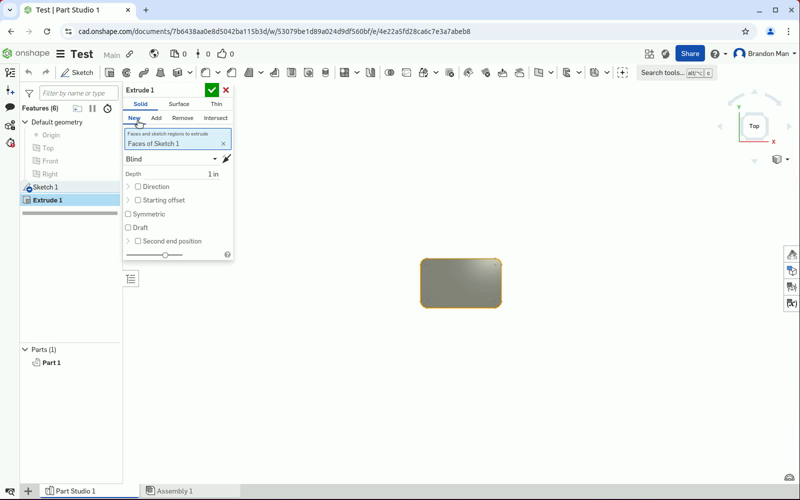
click(137, 120)
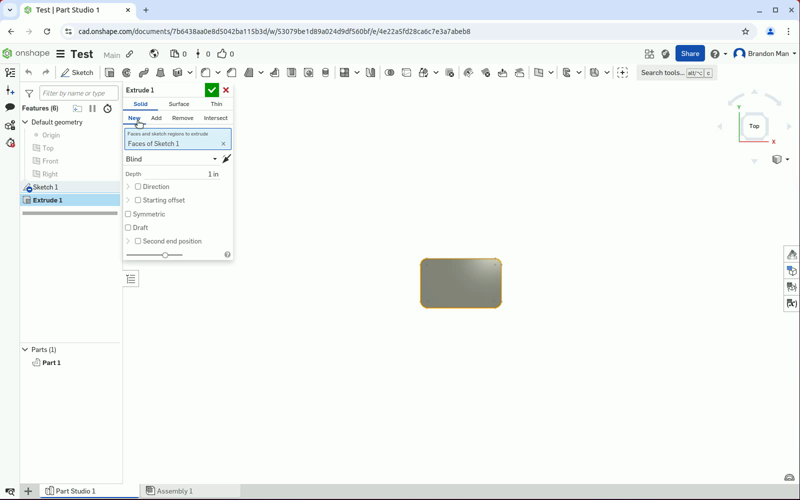
key(tab, 4)
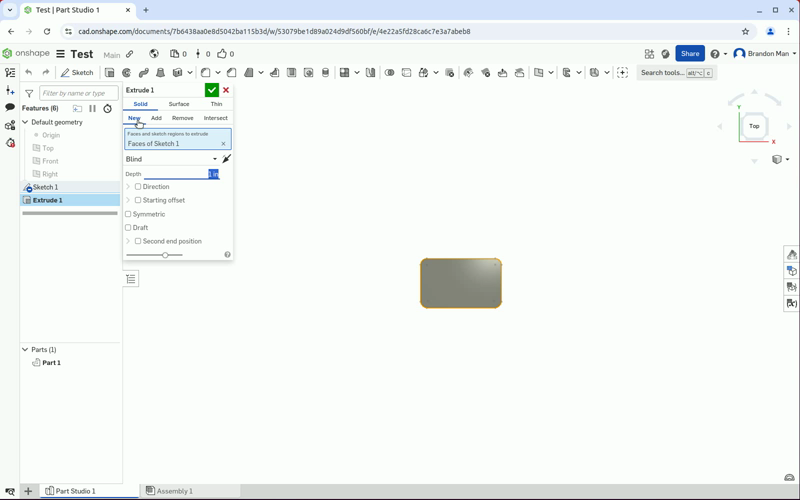
text(23.108)
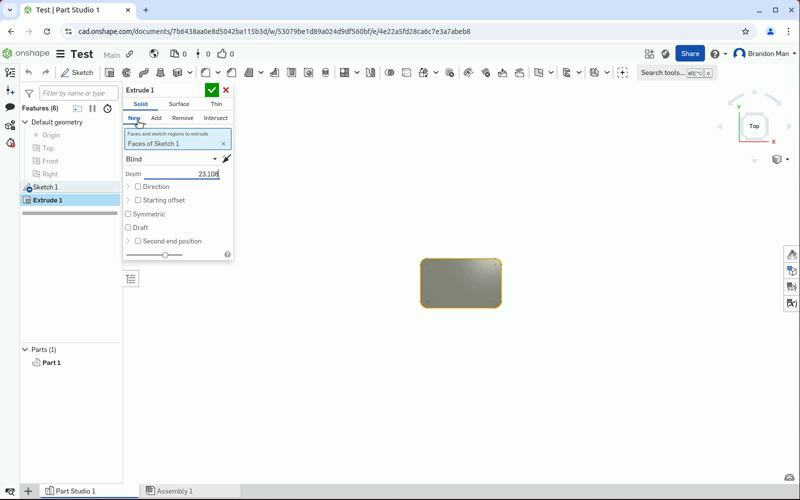
key(enter)
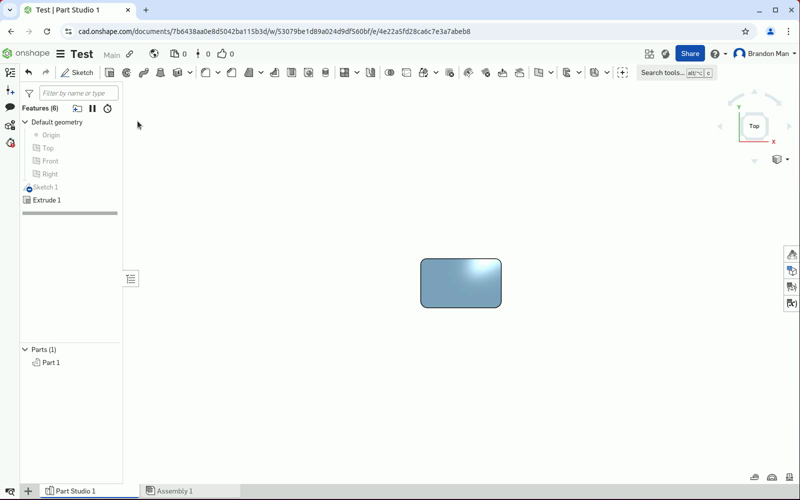
key(shift+h)
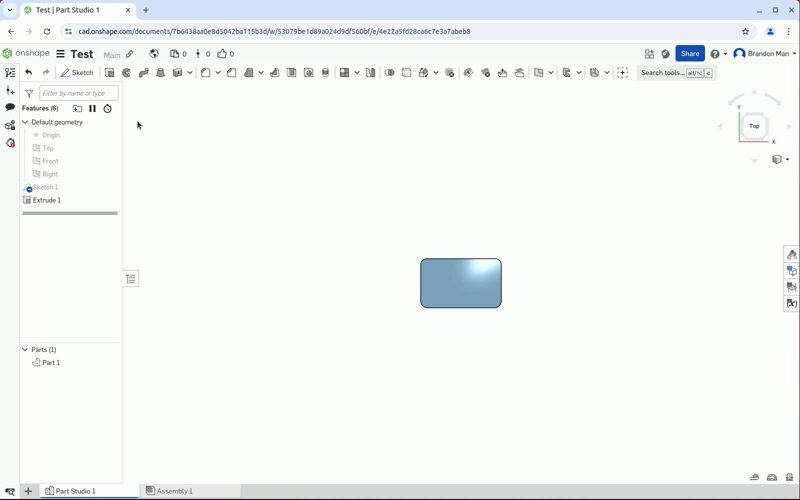
key(shift+h)
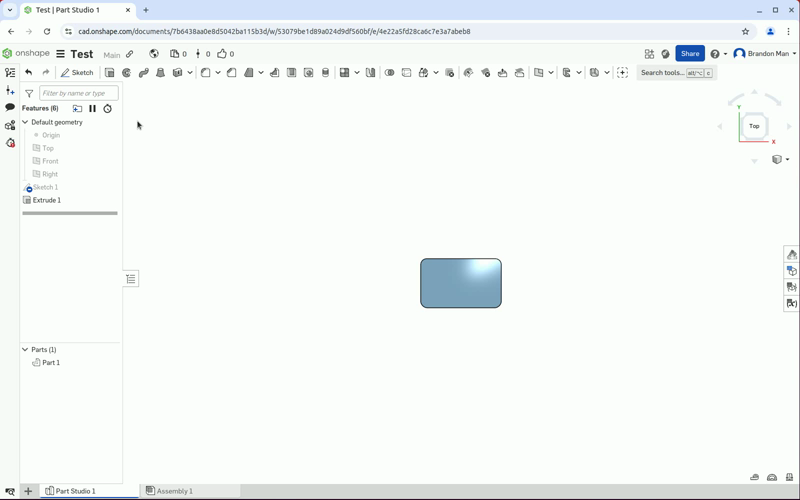
mouse_move(73, 189)
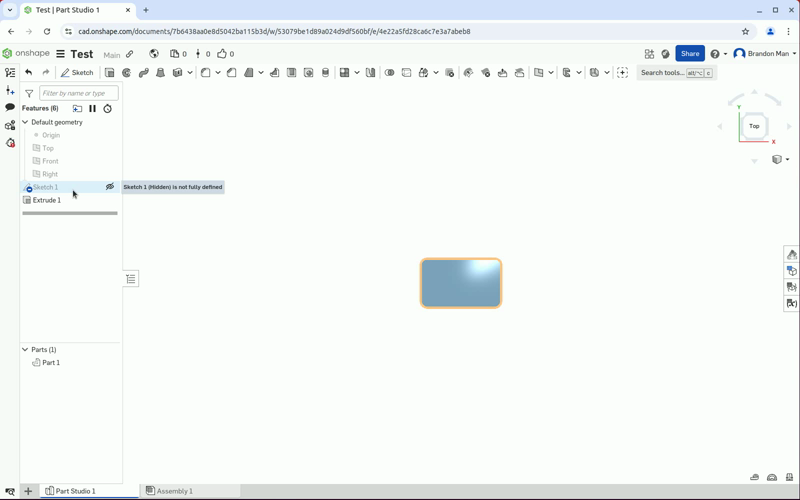
click(73, 189)
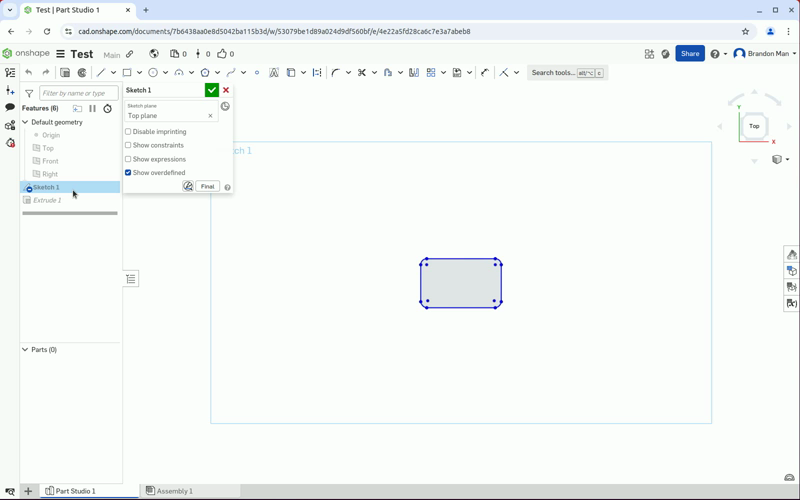
mouse_move(229, 92)
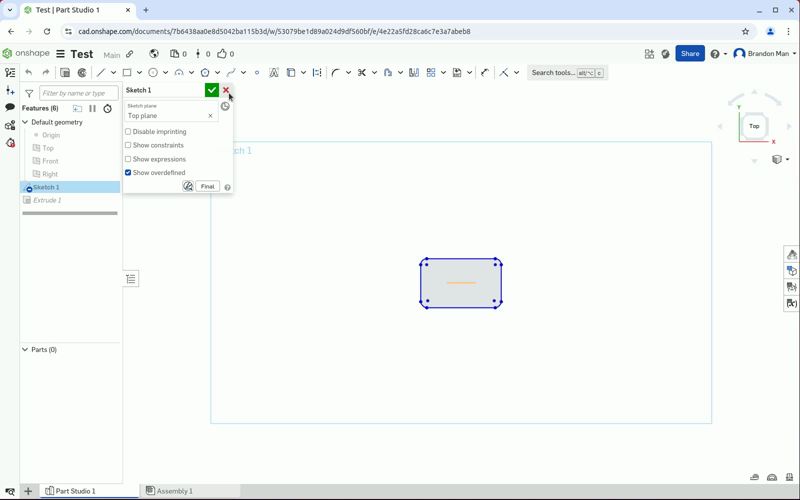
click(229, 92)
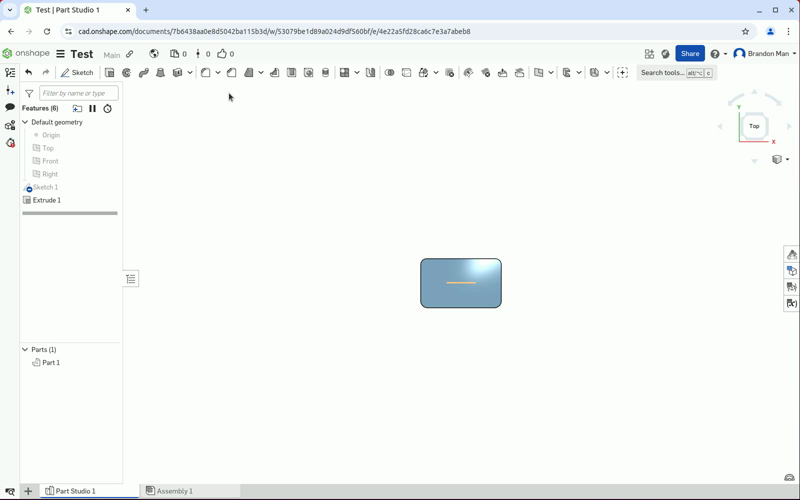
mouse_move(73, 352)
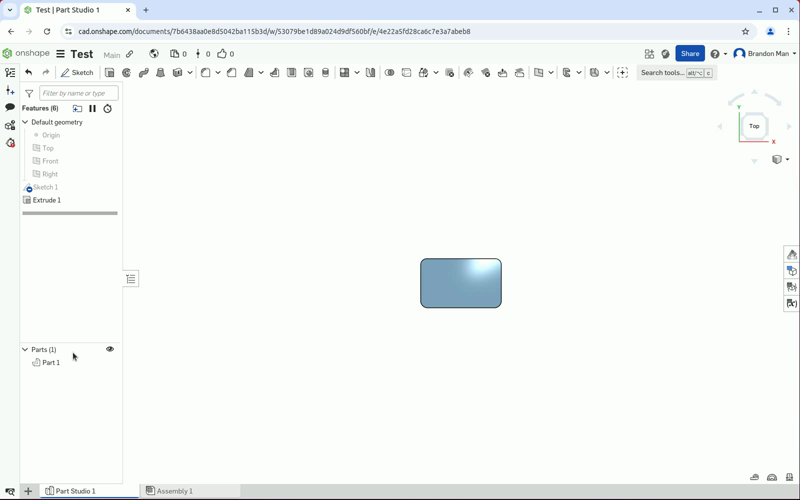
key(y)
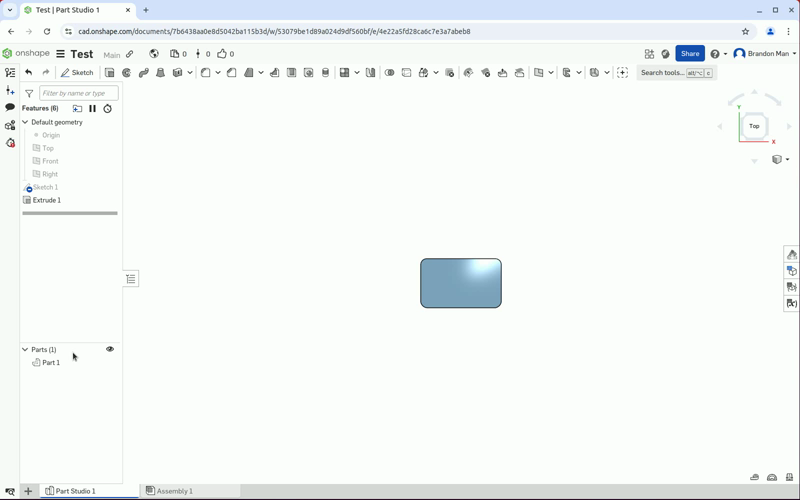
key(shift+p)
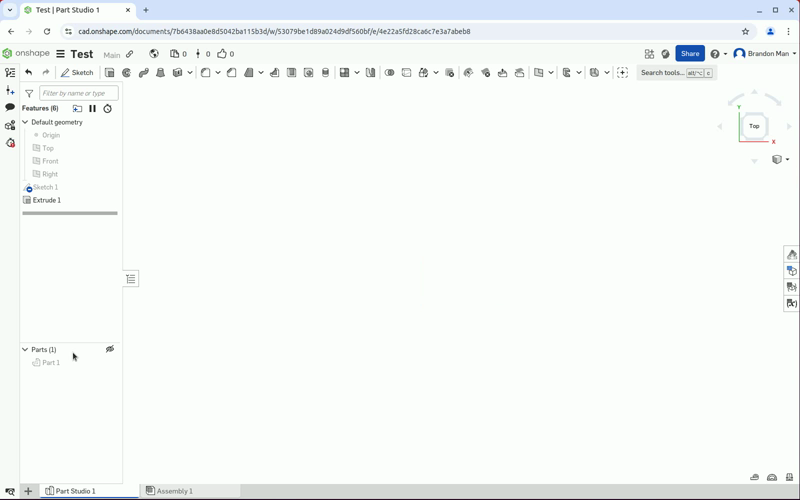
key(space)
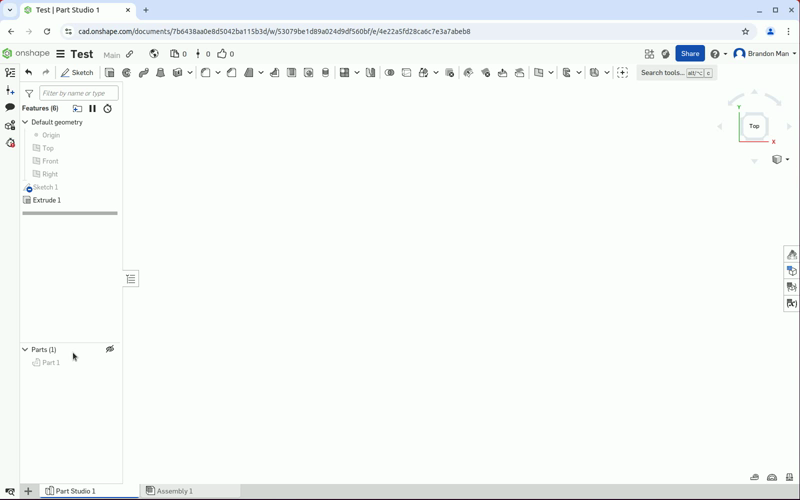
key_down(shift)
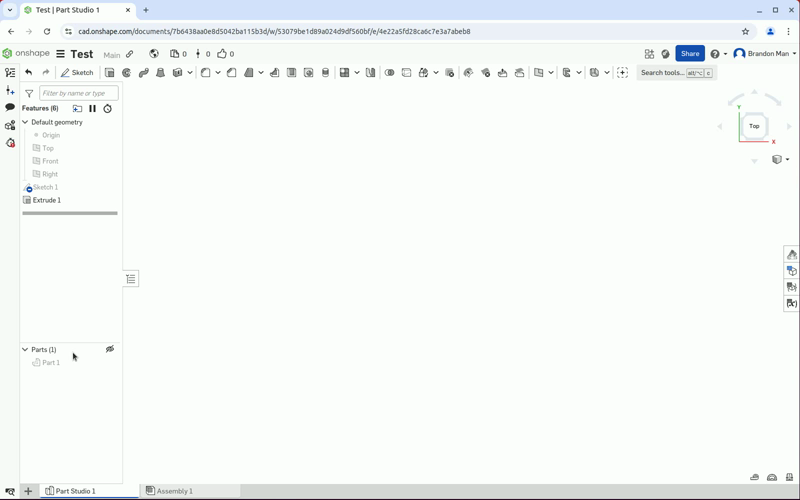
key(up)
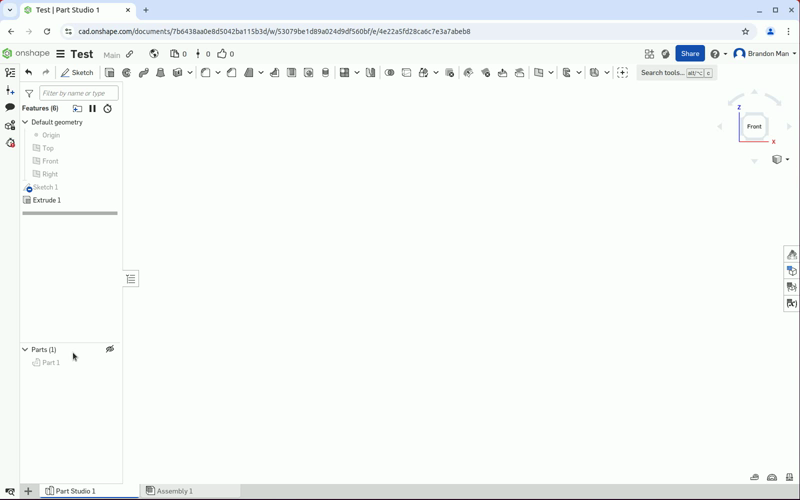
key_up(shift)
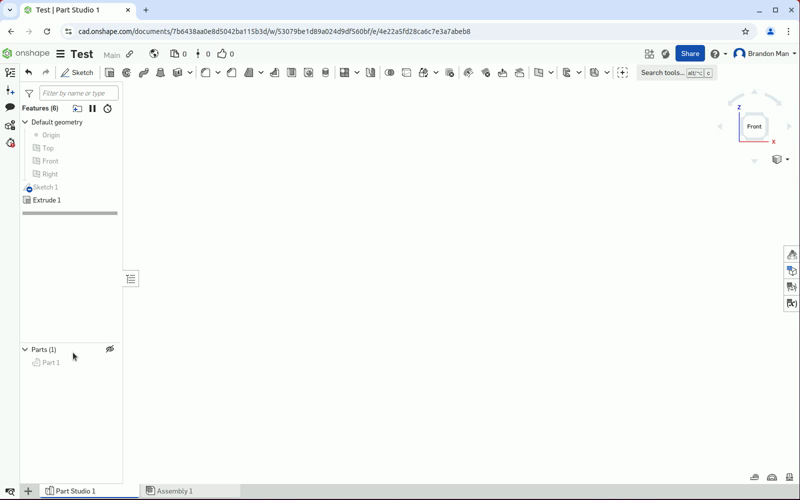
key(space)
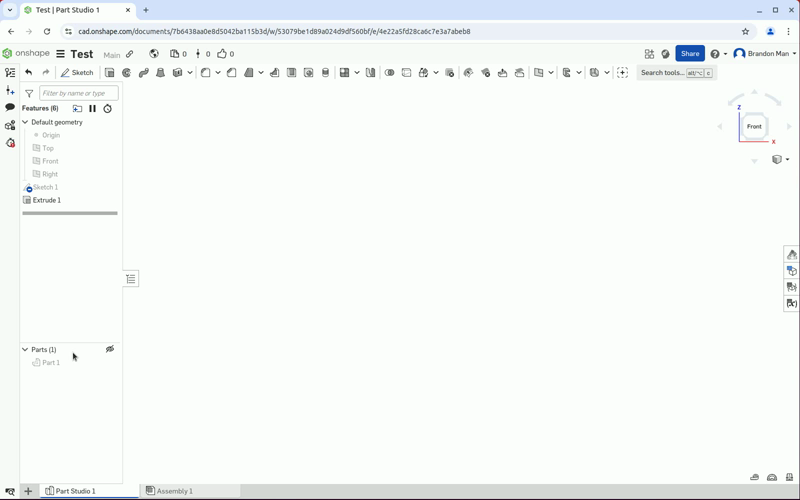
key_down(shift)
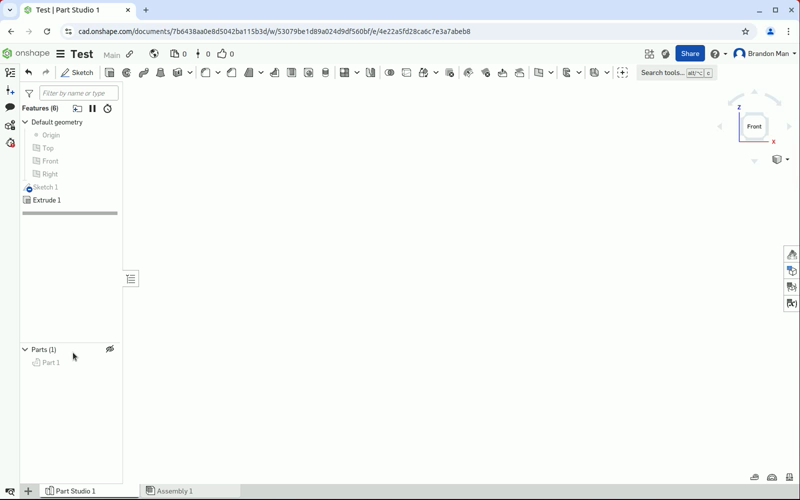
key(left)
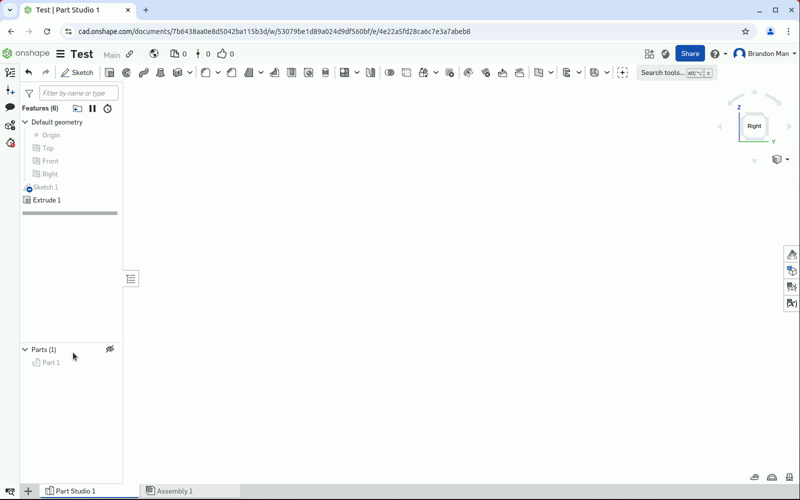
key_up(shift)
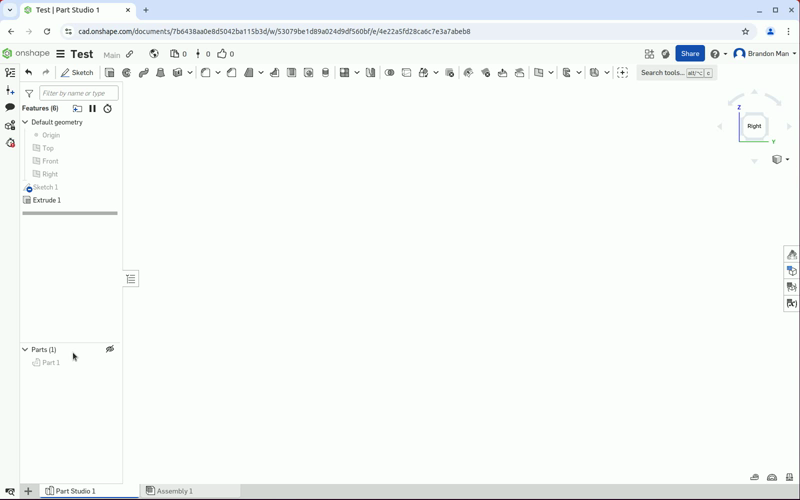
mouse_move(73, 352)
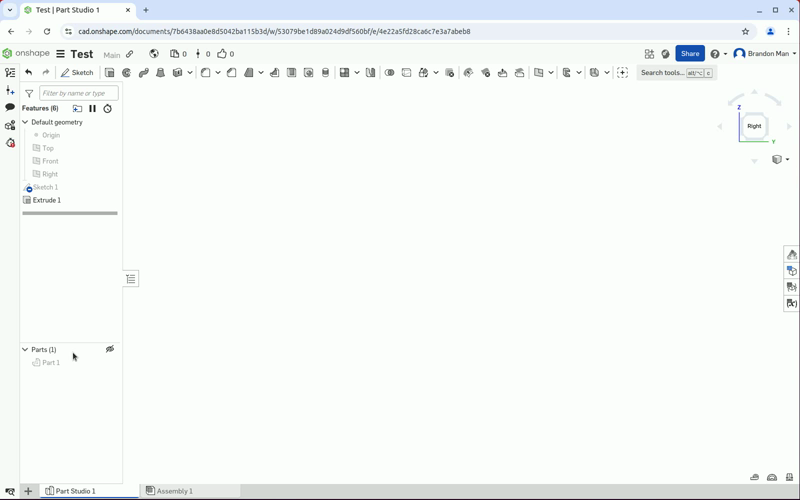
key(shift+y)
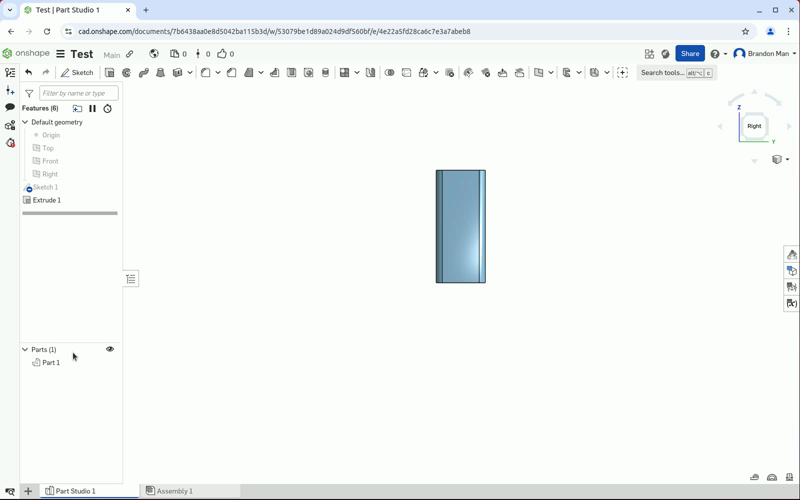
mouse_move(541, 75)
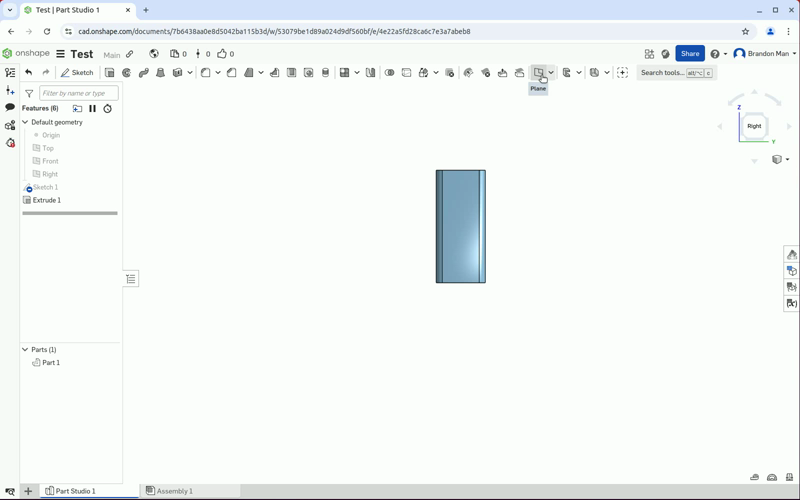
click(541, 75)
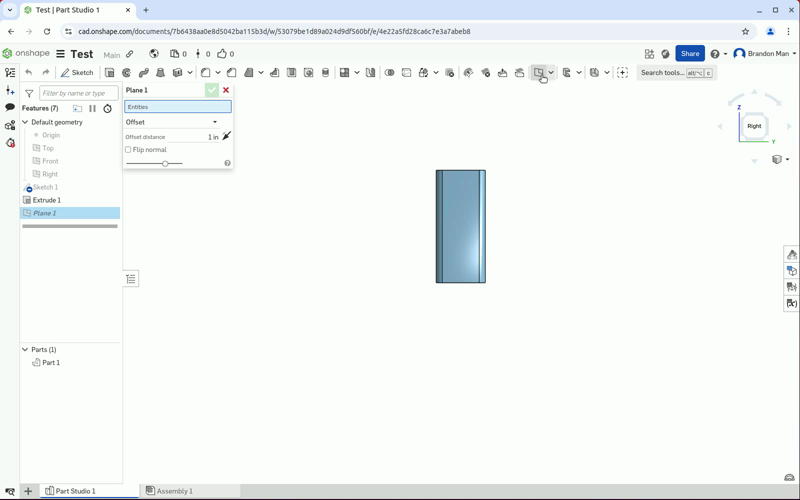
mouse_move(73, 176)
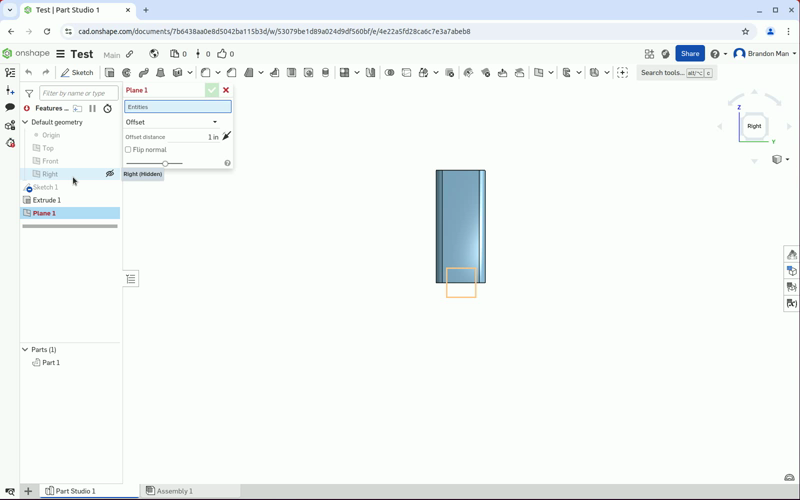
click(73, 176)
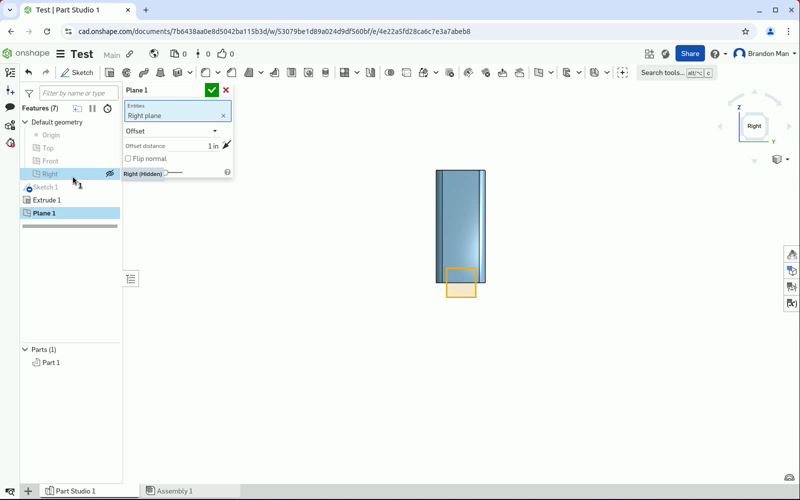
key(tab, 2)
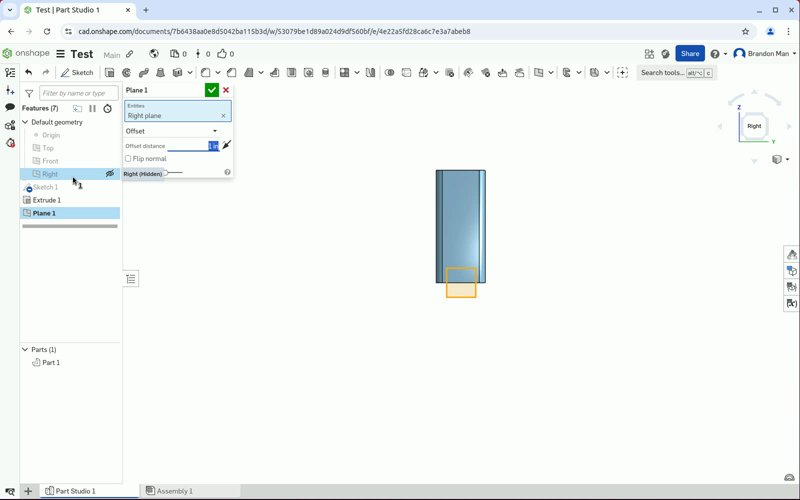
text(8.196)
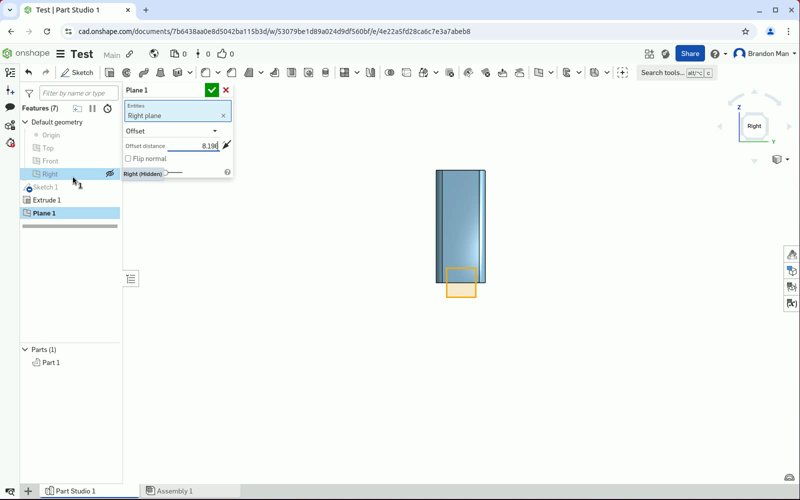
key(enter, 2)
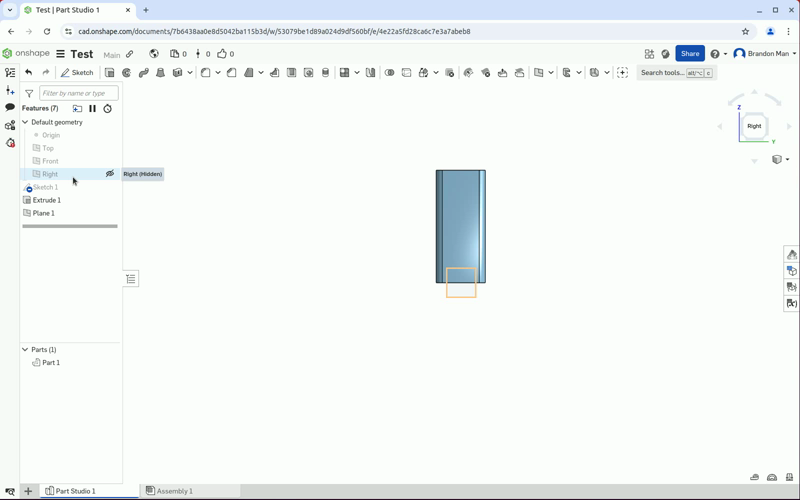
key(shift+s)
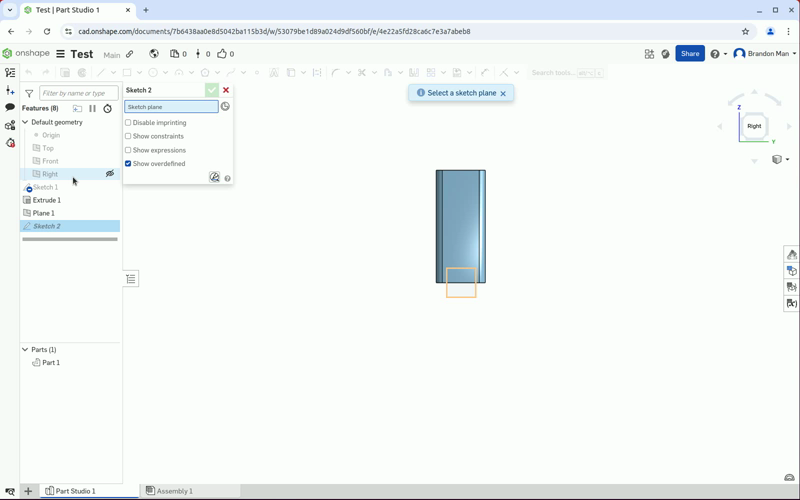
mouse_move(73, 215)
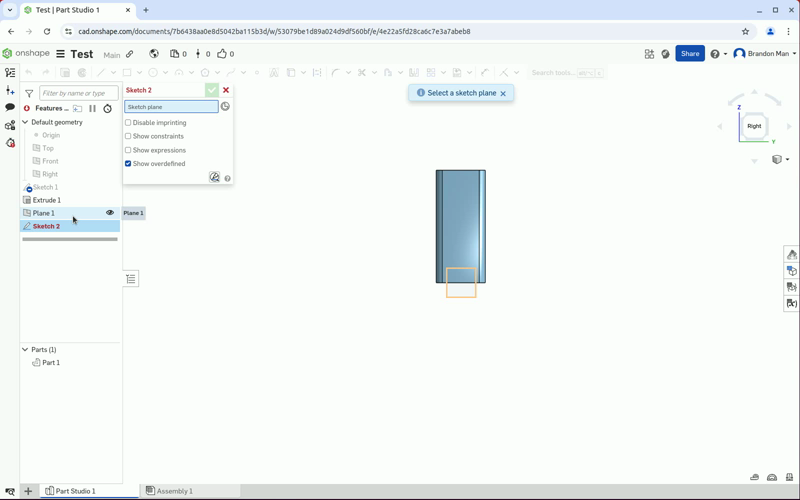
click(73, 215)
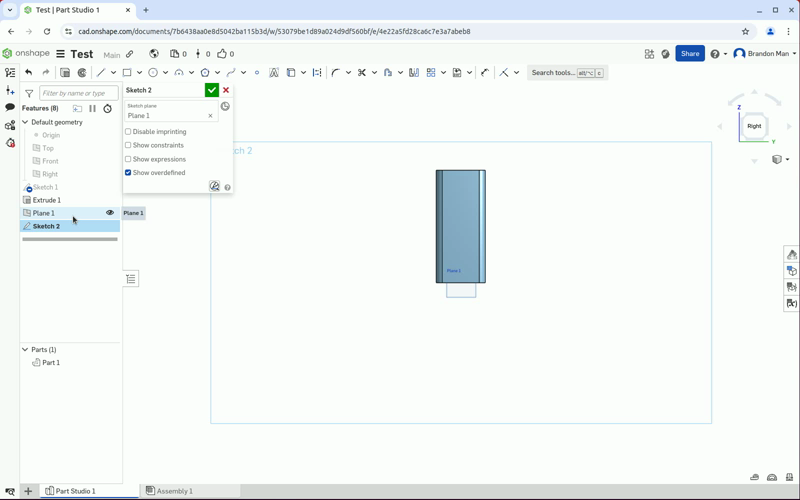
mouse_move(73, 352)
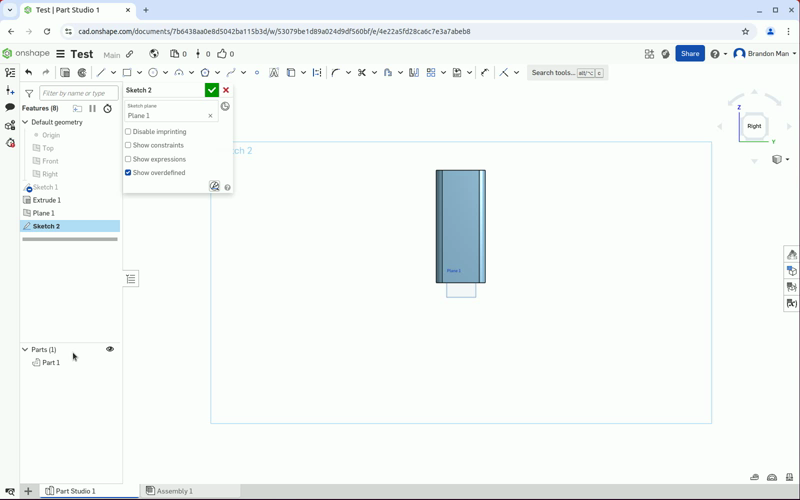
key(y)
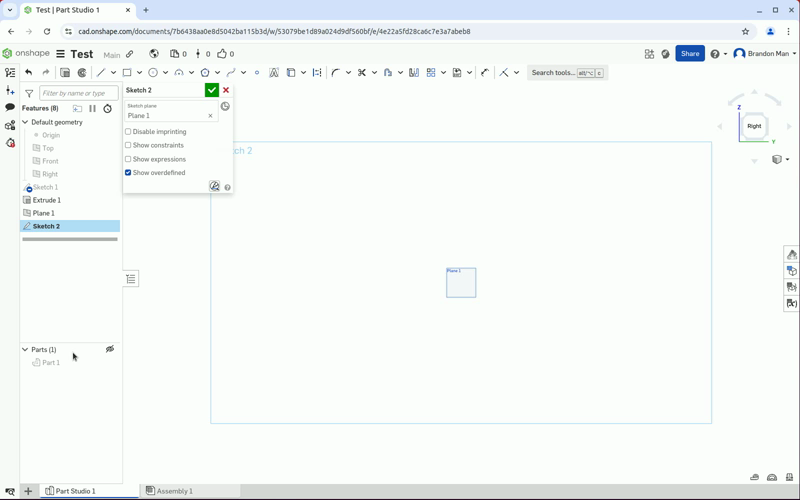
key(l)
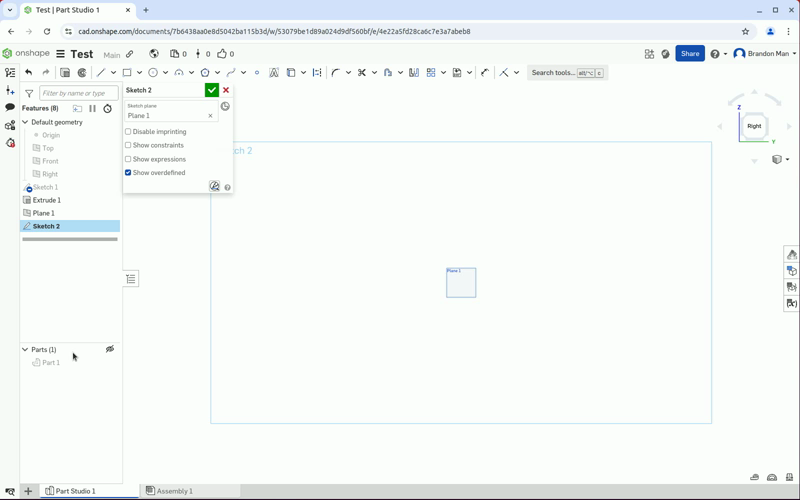
key_down(shift)
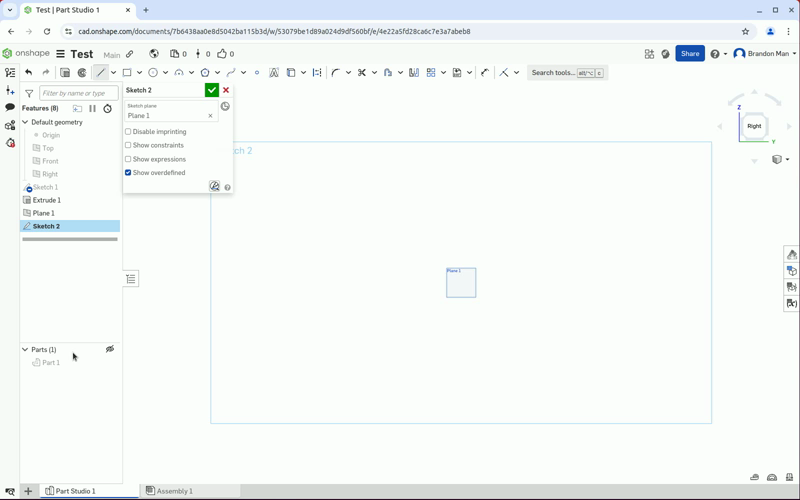
mouse_move(454, 217)
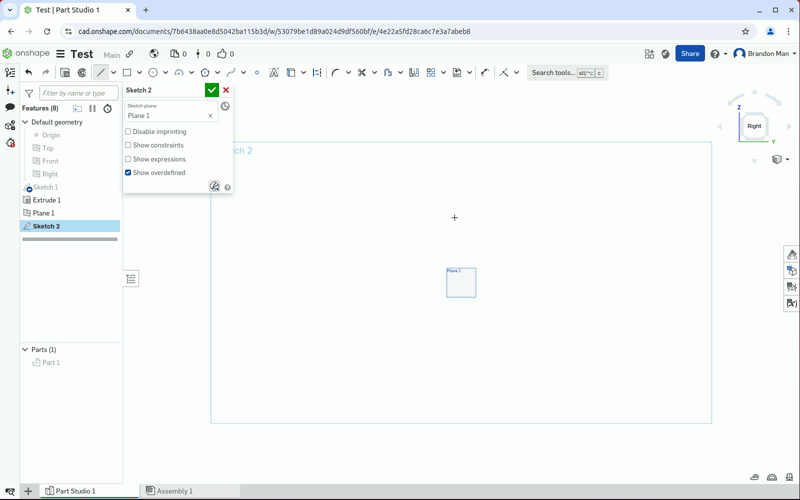
click(454, 217)
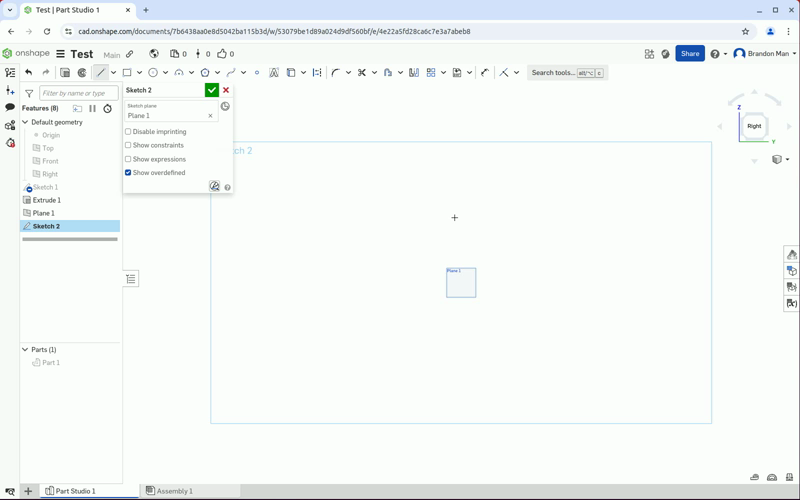
key_up(shift)
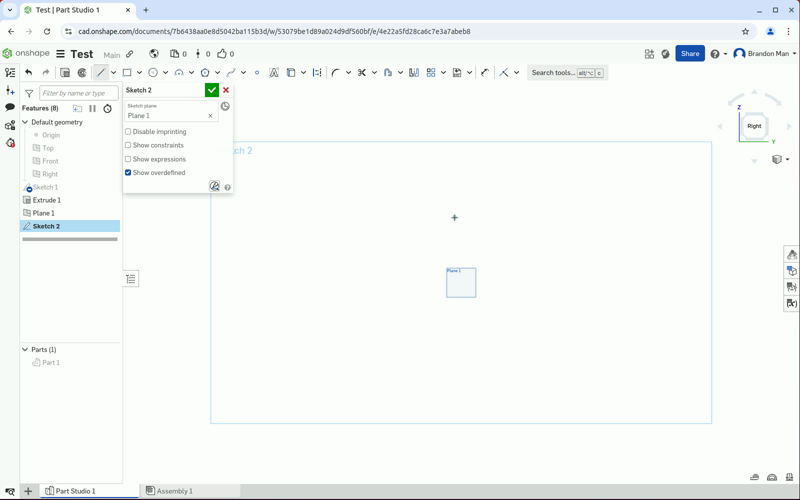
key_down(shift)
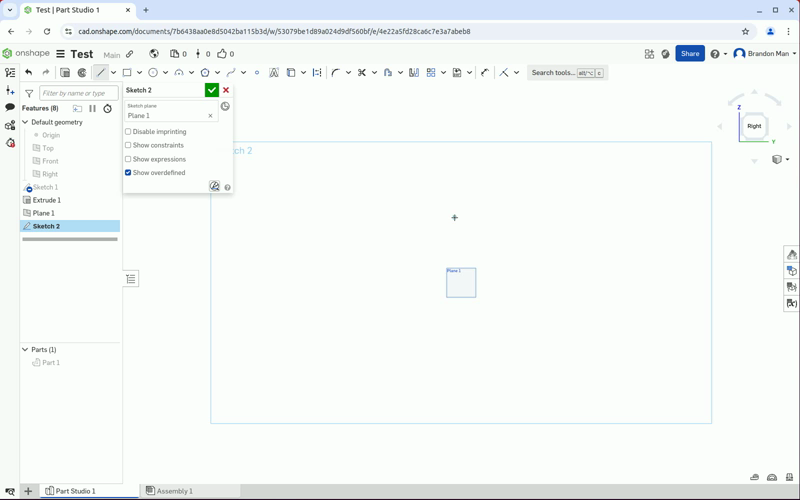
mouse_move(484, 217)
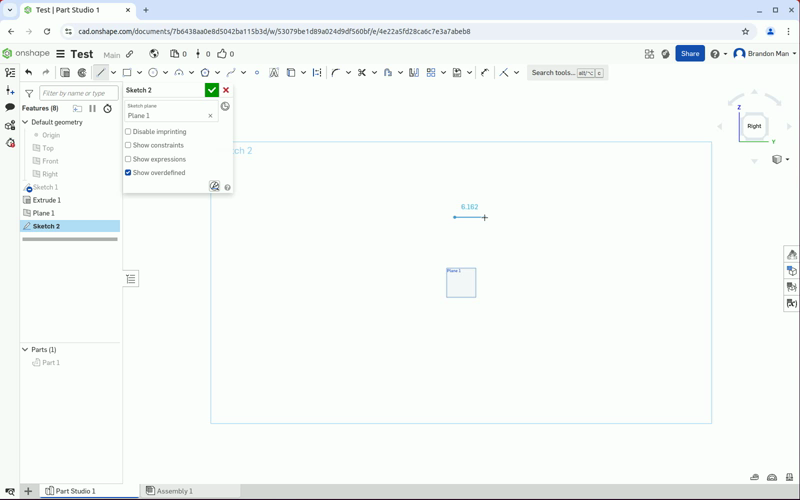
mouse_move(466, 217)
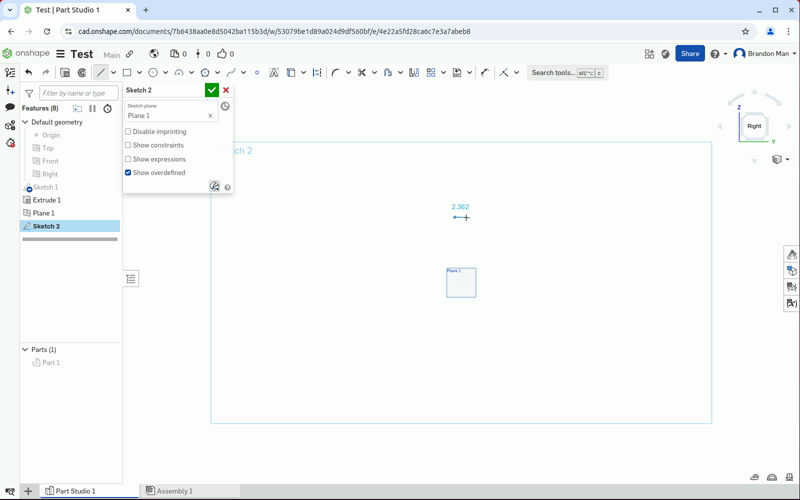
click(466, 217)
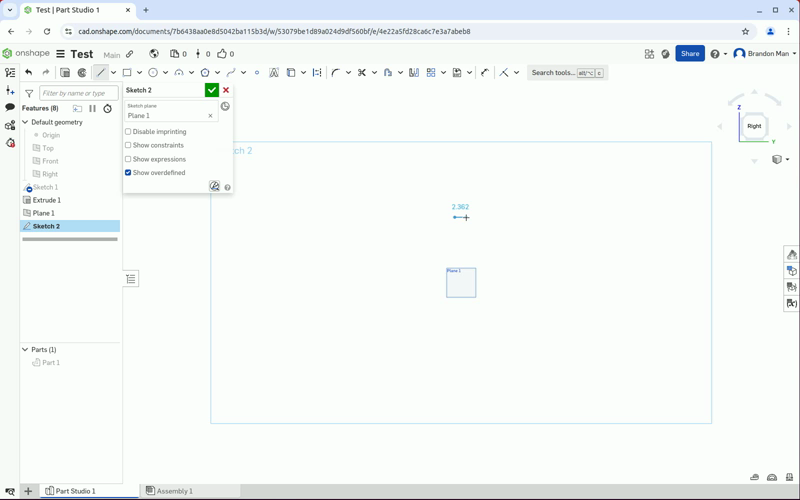
key_up(shift)
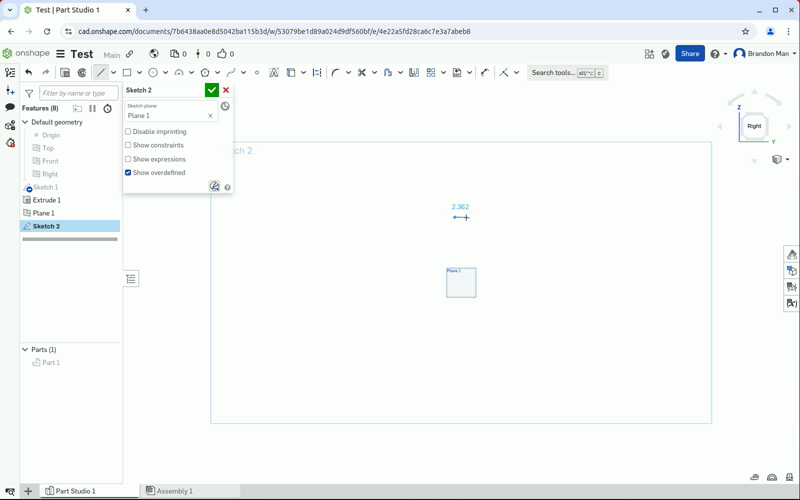
key_down(shift)
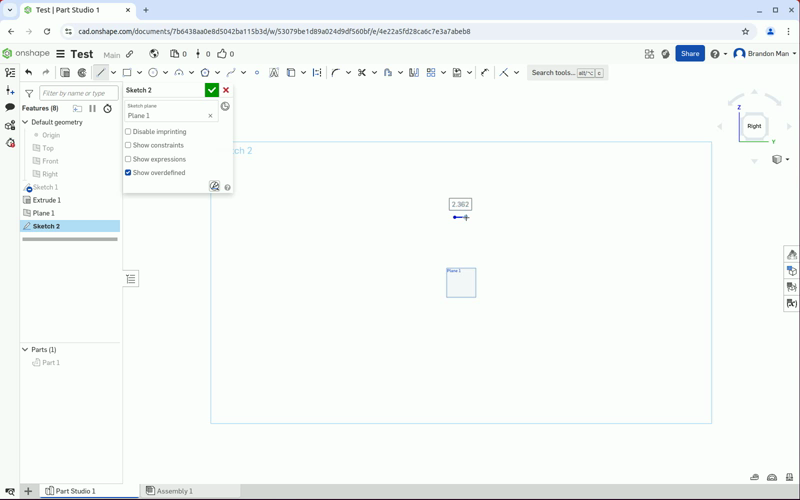
mouse_move(496, 217)
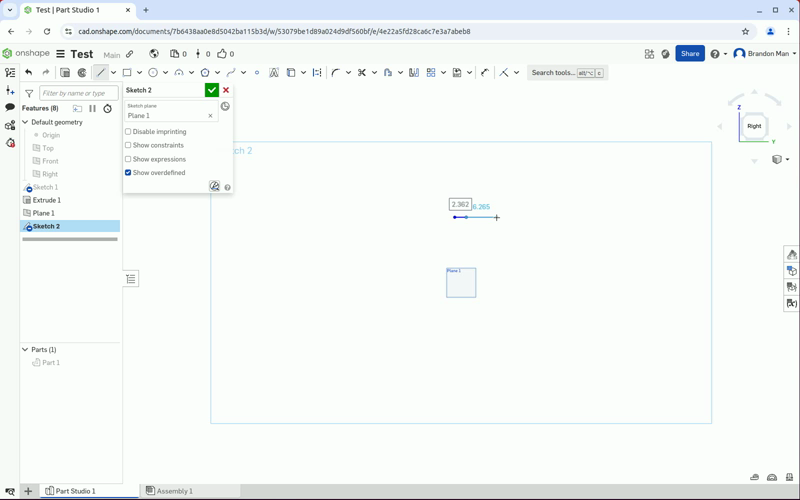
mouse_move(466, 188)
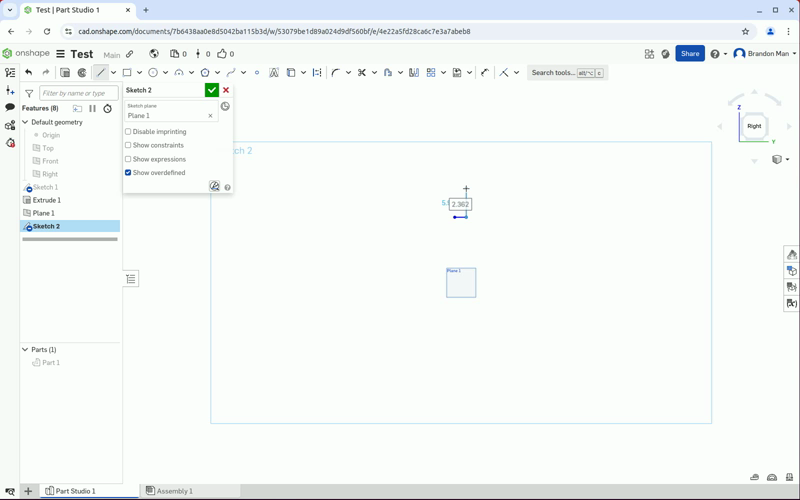
click(466, 188)
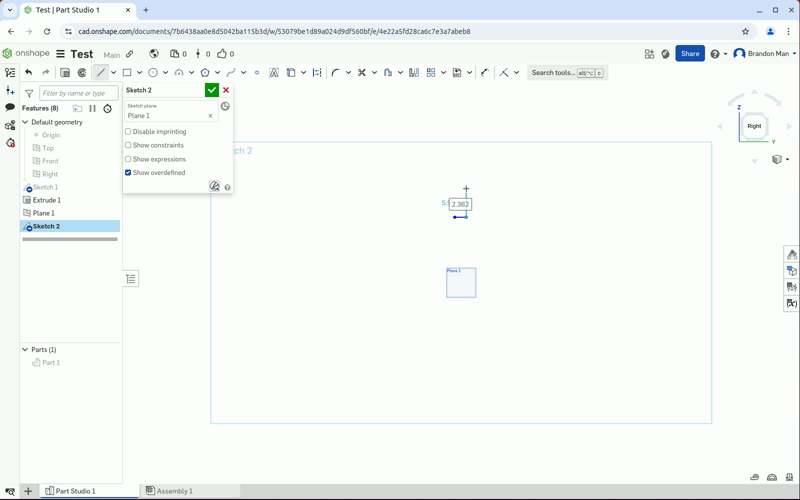
key_up(shift)
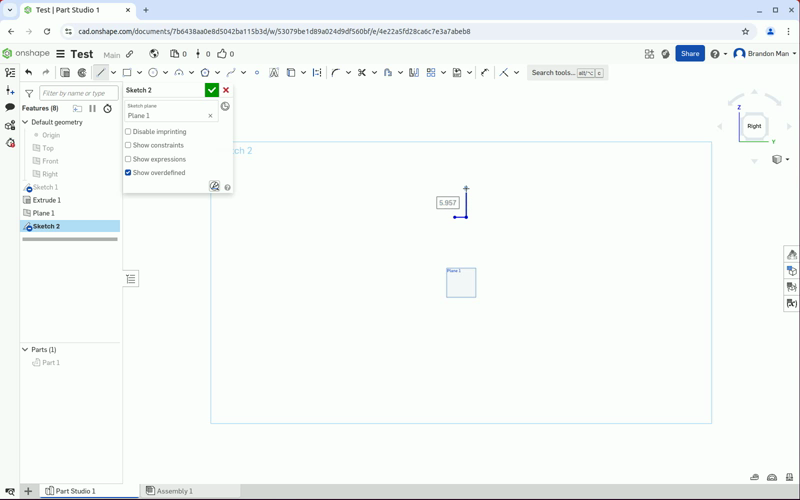
key_down(shift)
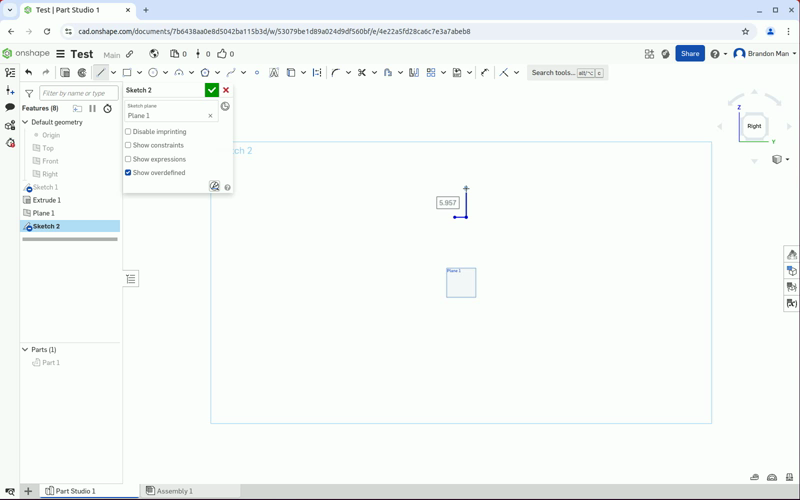
mouse_move(496, 188)
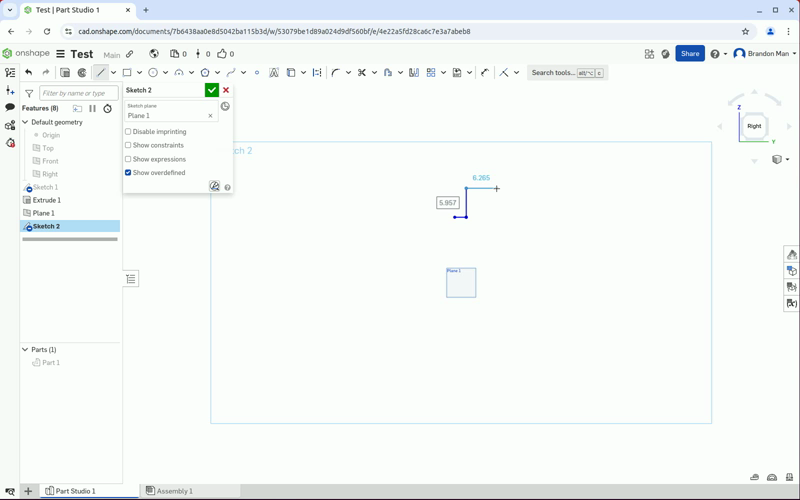
mouse_move(454, 188)
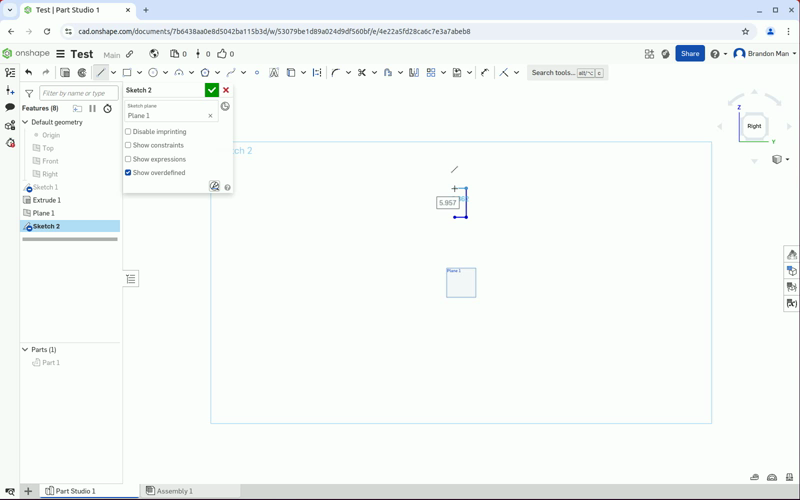
click(454, 188)
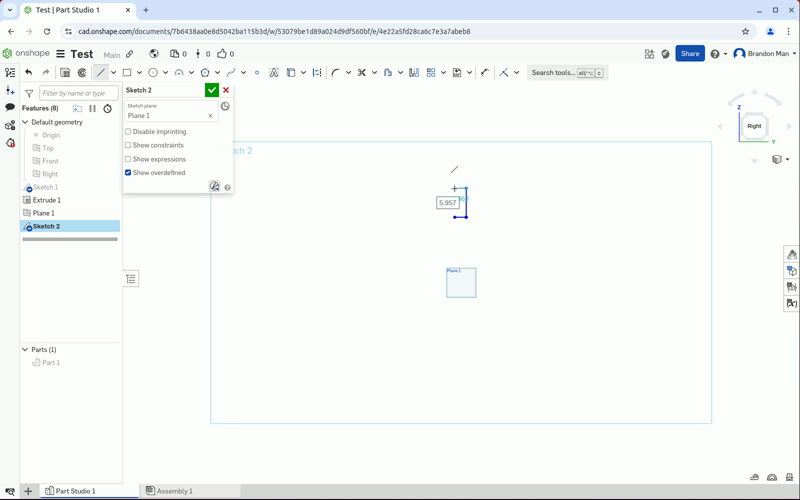
key_up(shift)
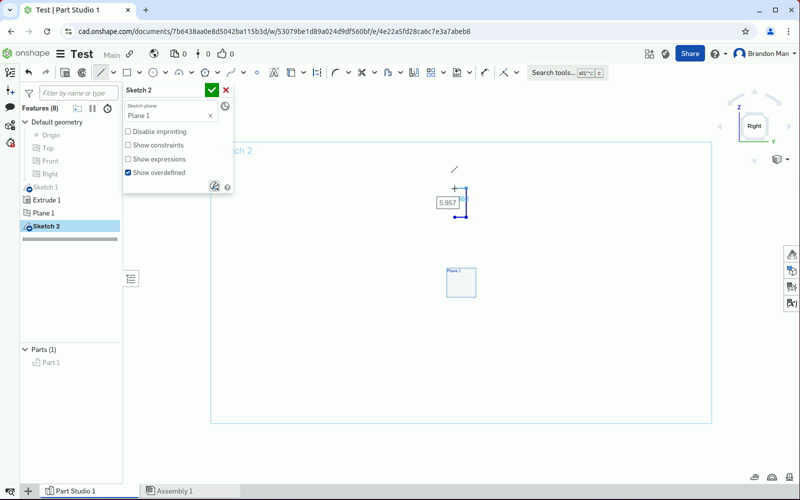
mouse_move(484, 188)
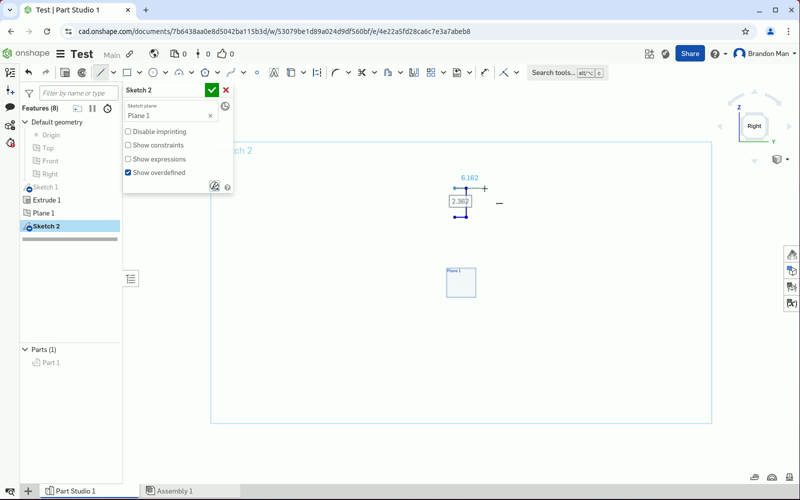
key_down(shift)
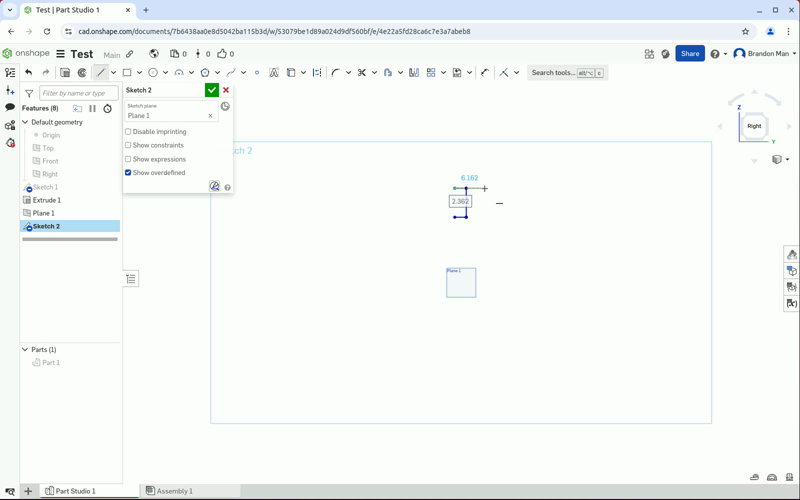
mouse_move(454, 217)
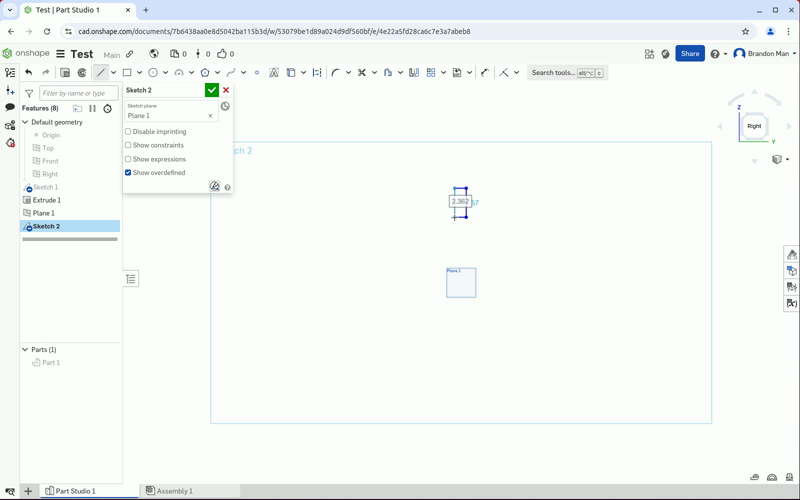
key_up(shift)
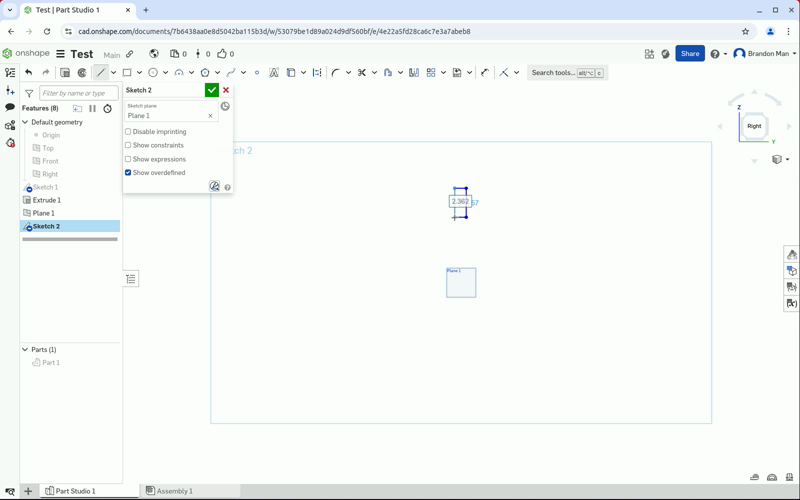
click(454, 217)
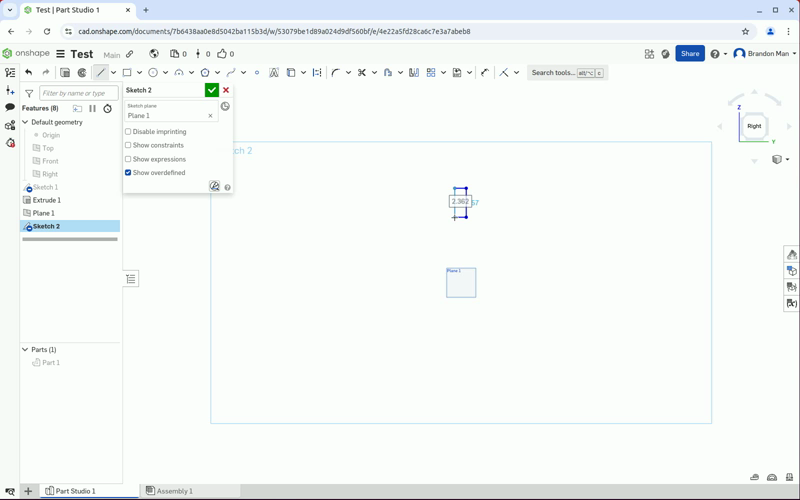
key(esc)
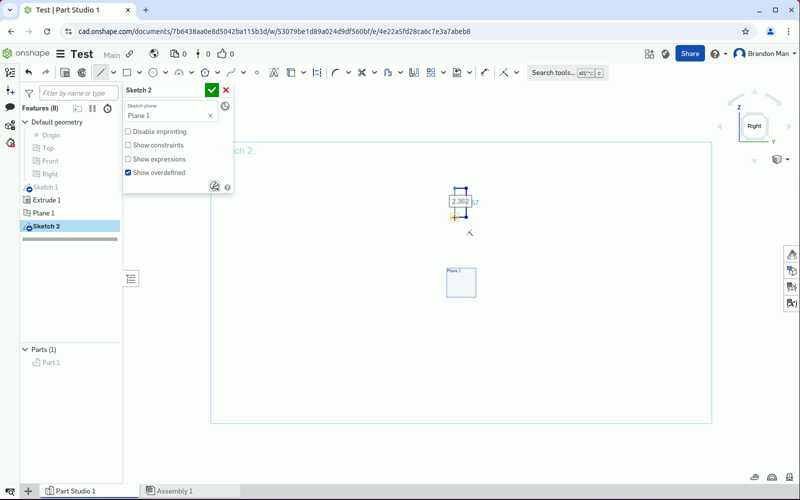
mouse_move(464, 212)
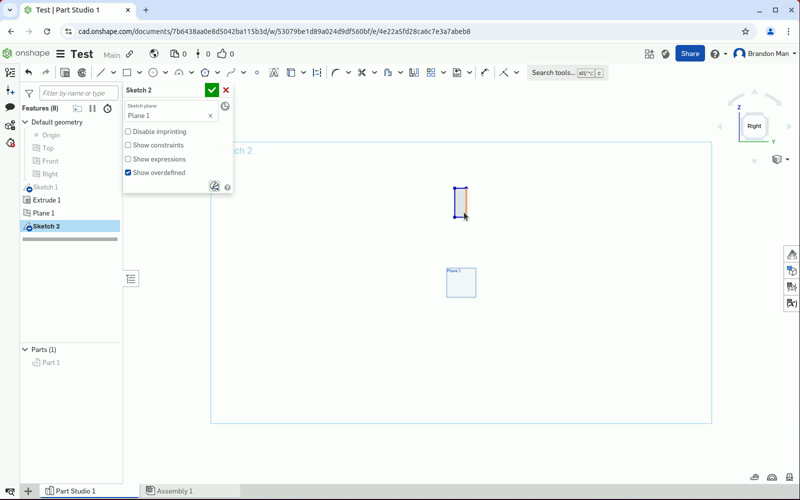
scroll(6)
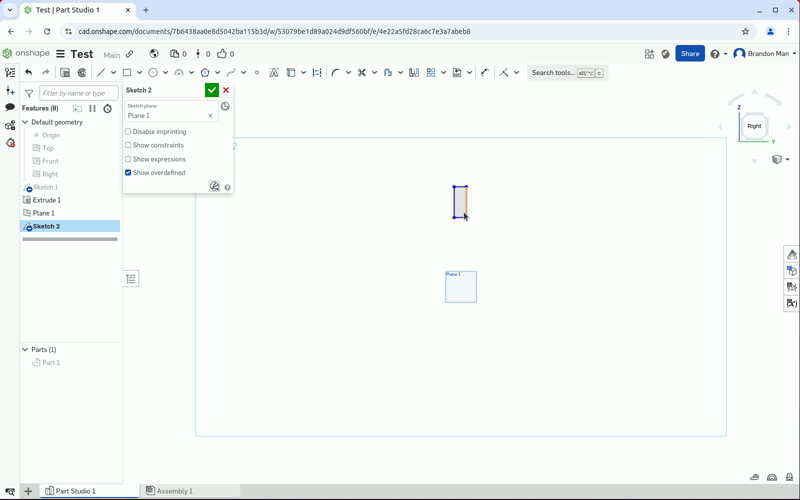
scroll(6)
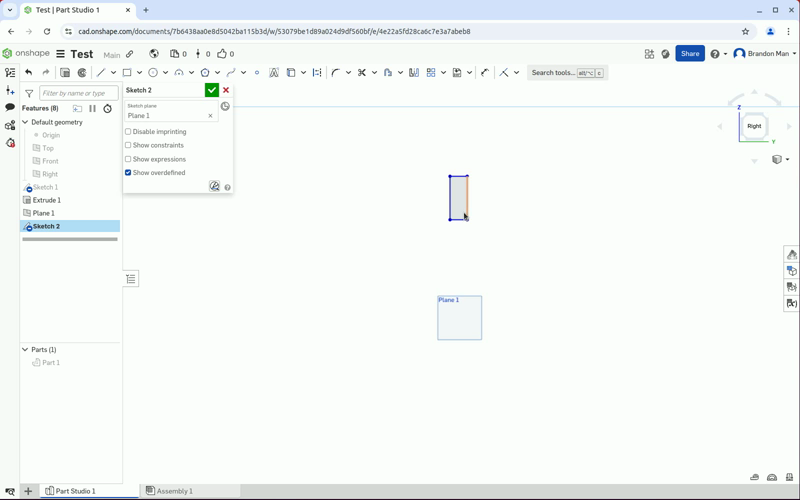
scroll(6)
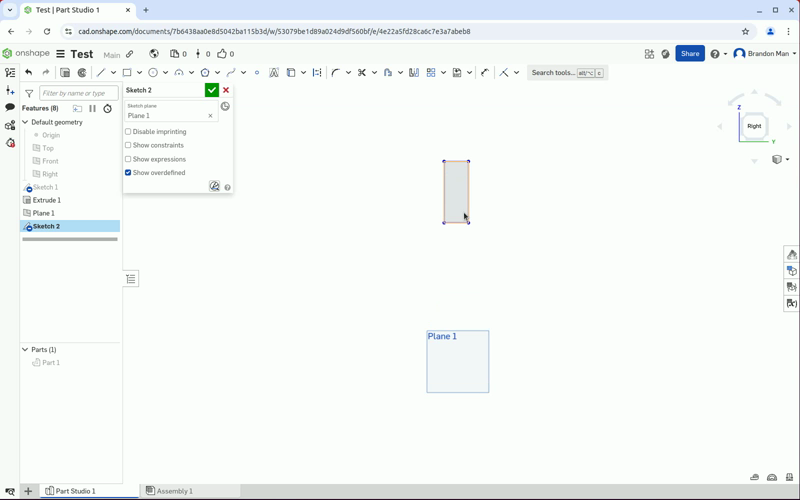
scroll(6)
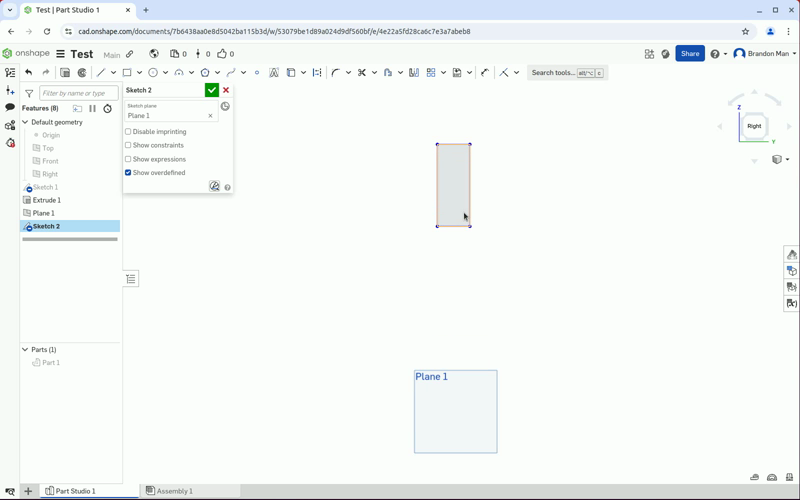
scroll(6)
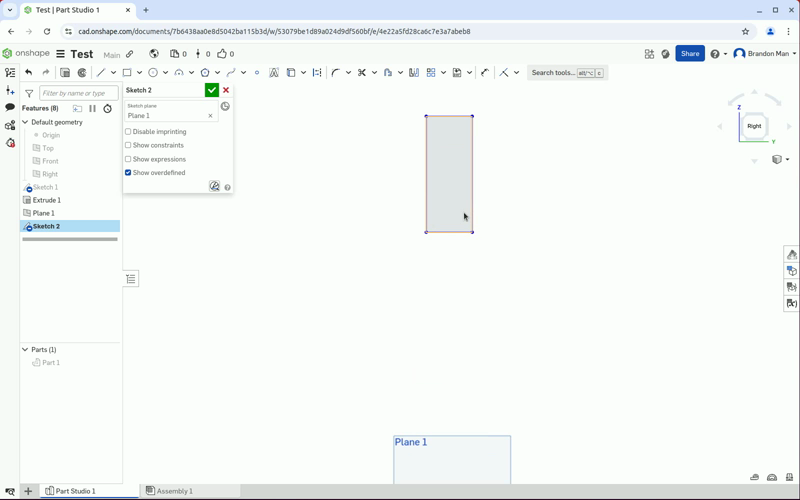
scroll(6)
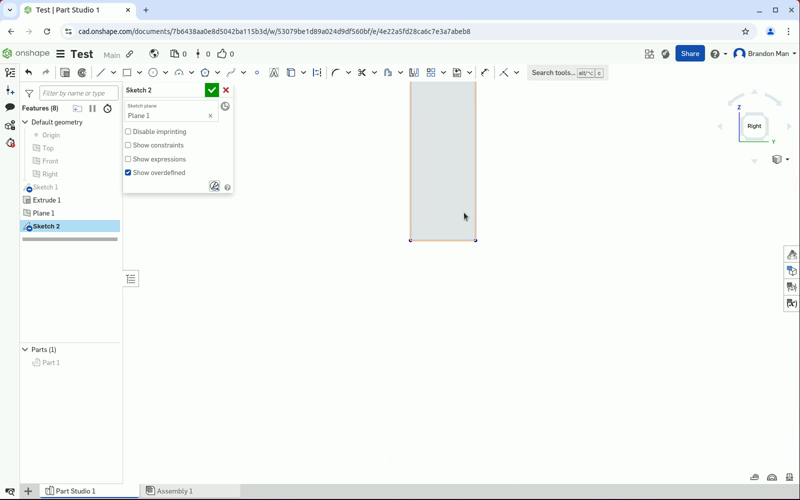
scroll(6)
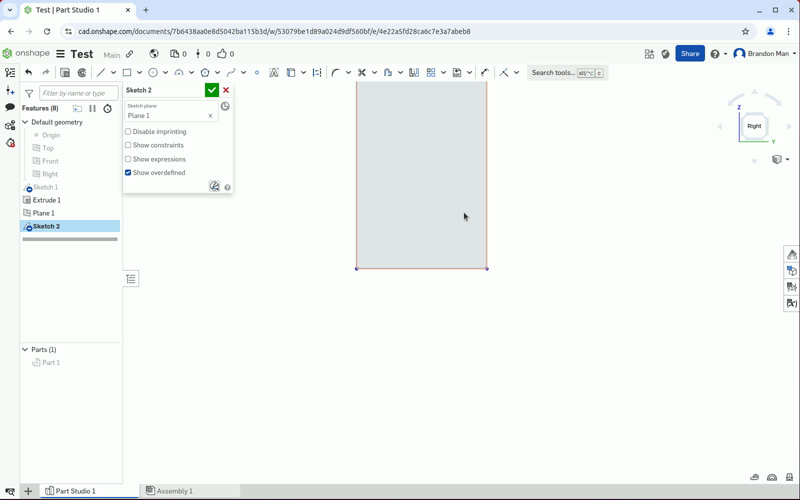
click(464, 212)
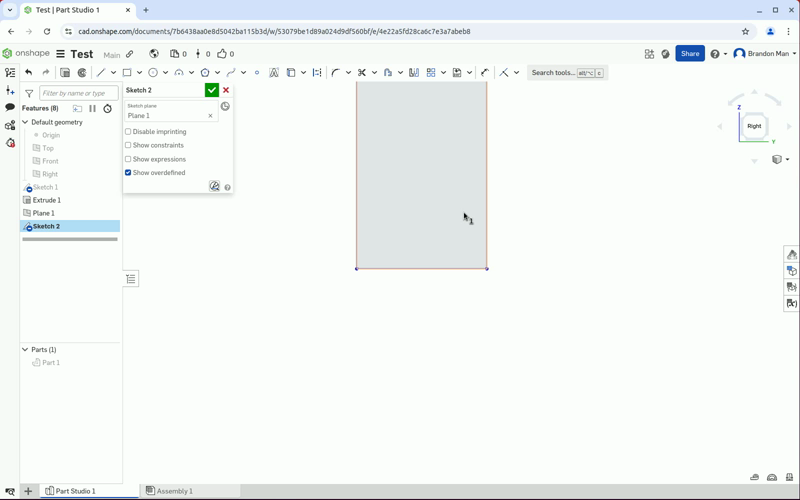
scroll(-6)
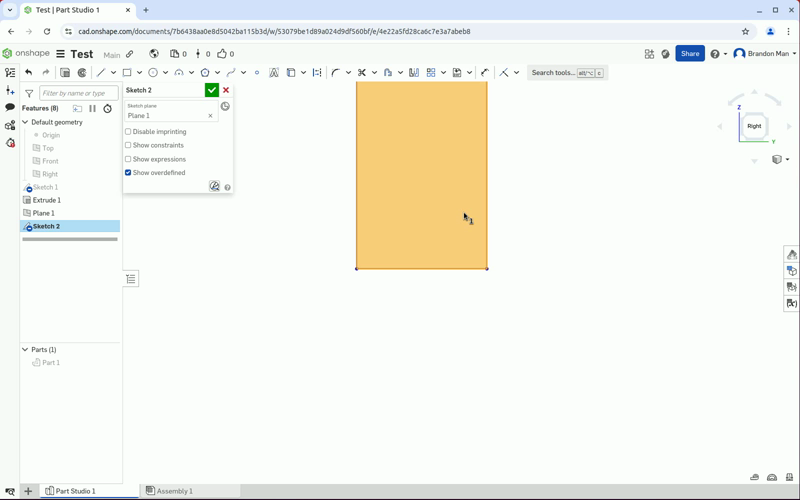
scroll(-6)
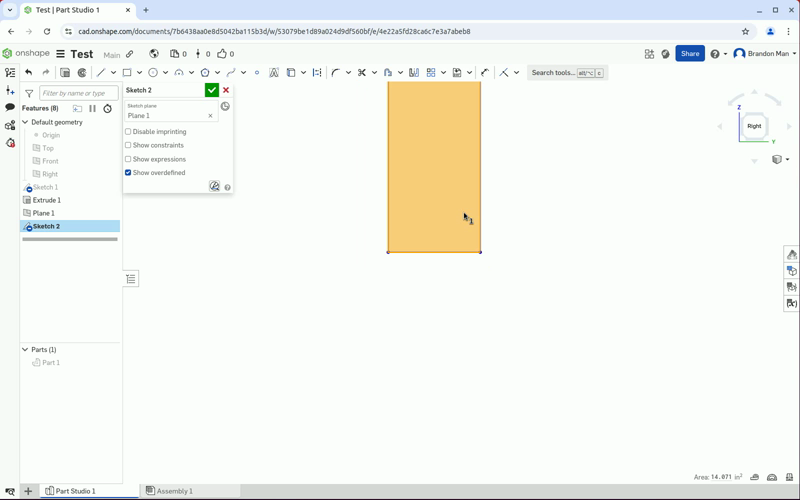
scroll(-6)
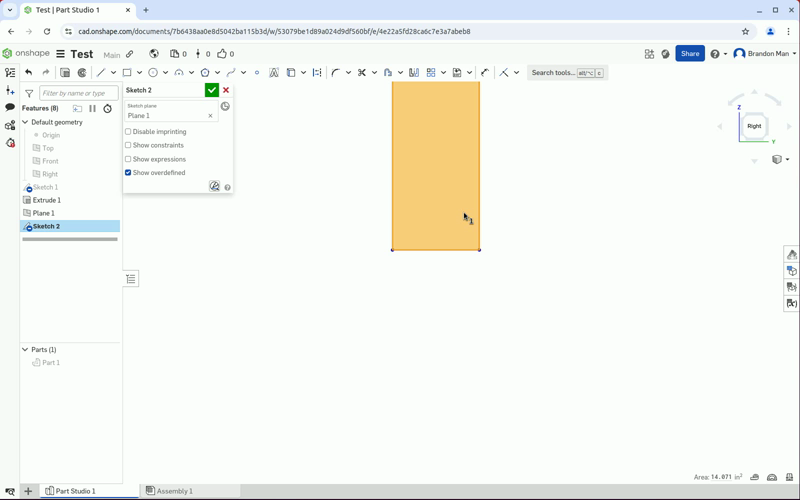
scroll(-6)
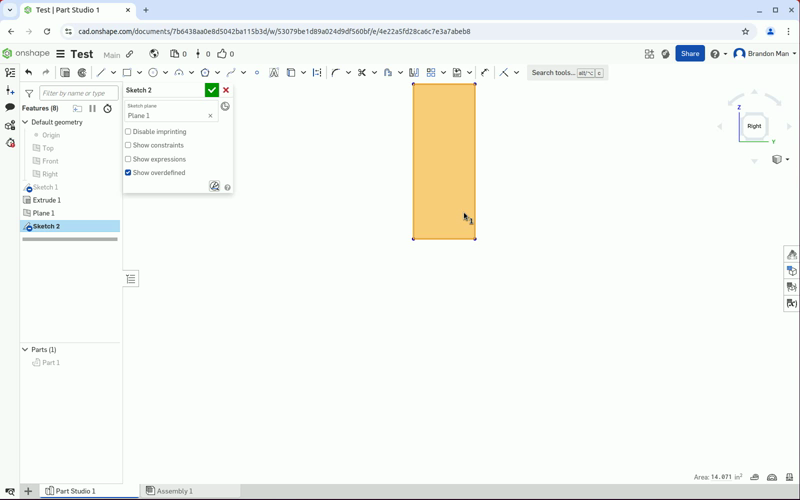
scroll(-6)
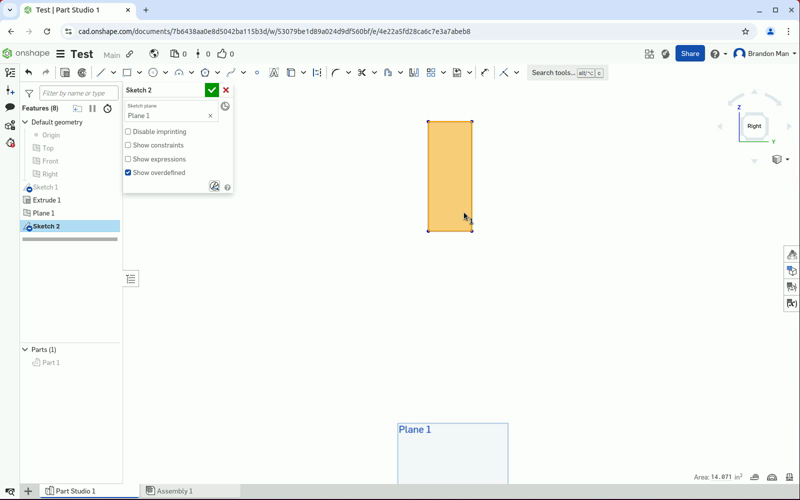
scroll(-6)
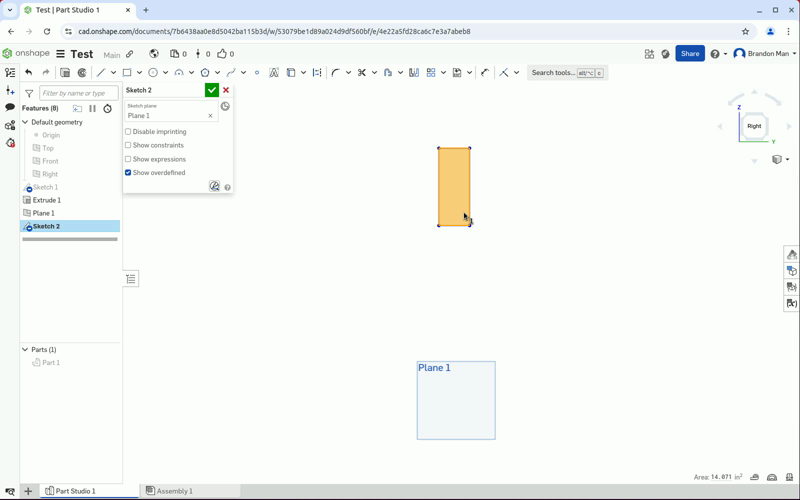
scroll(-6)
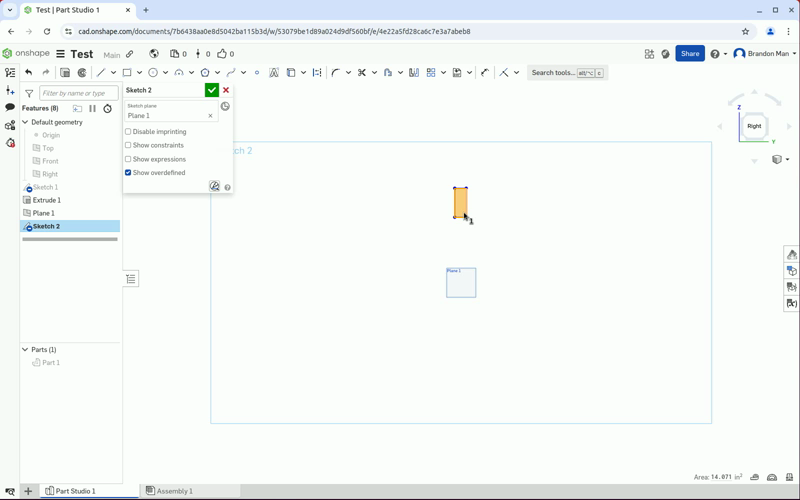
mouse_move(73, 352)
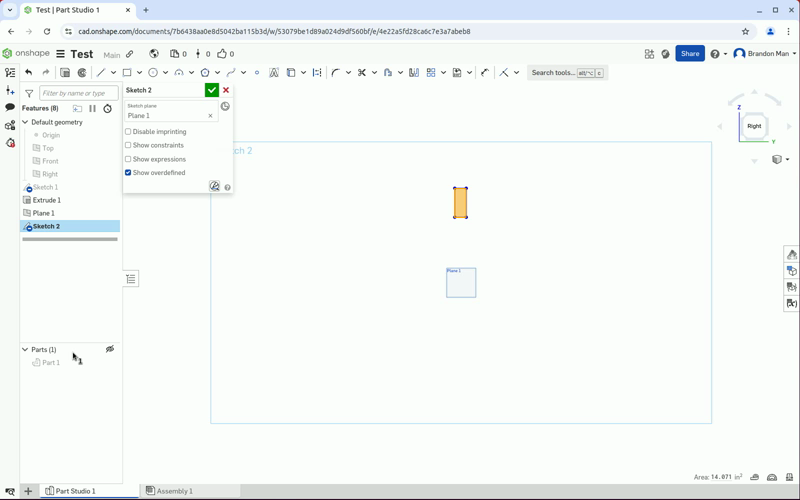
key(shift+y)
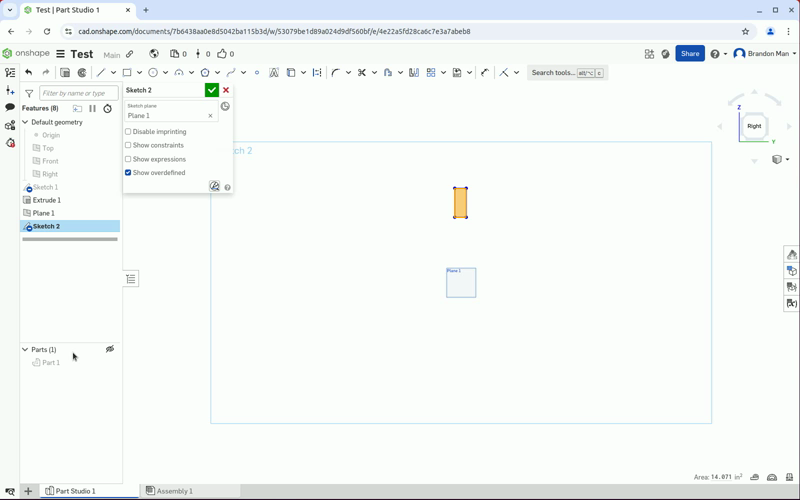
key(shift+e)
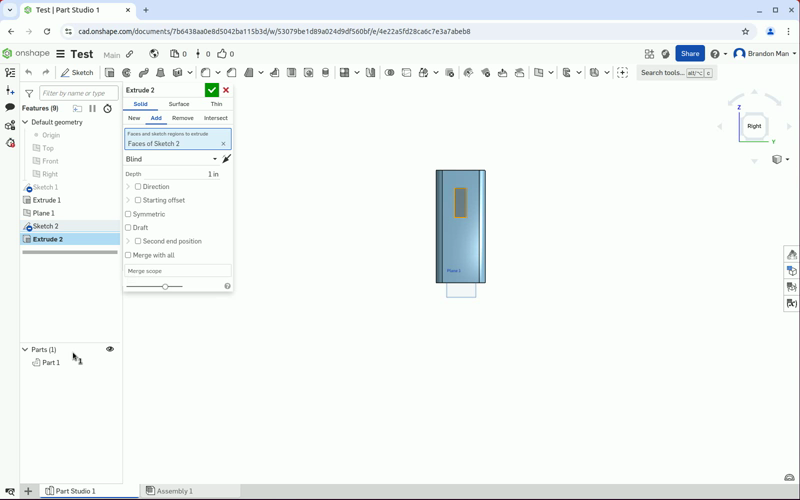
mouse_move(143, 106)
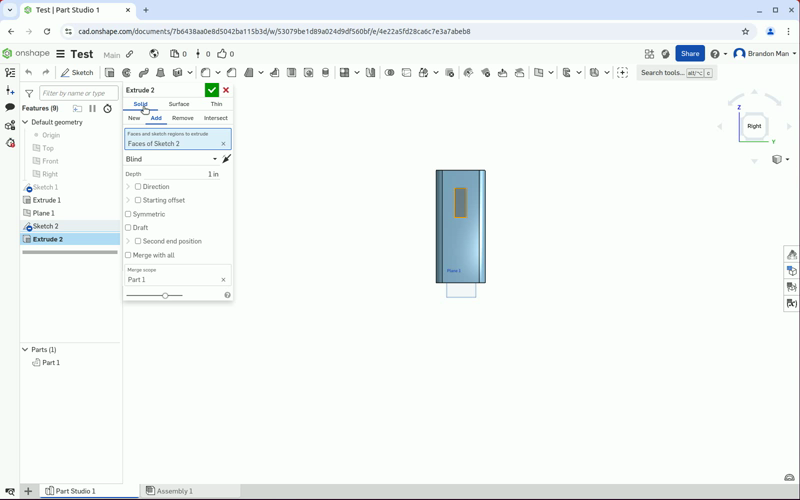
click(143, 106)
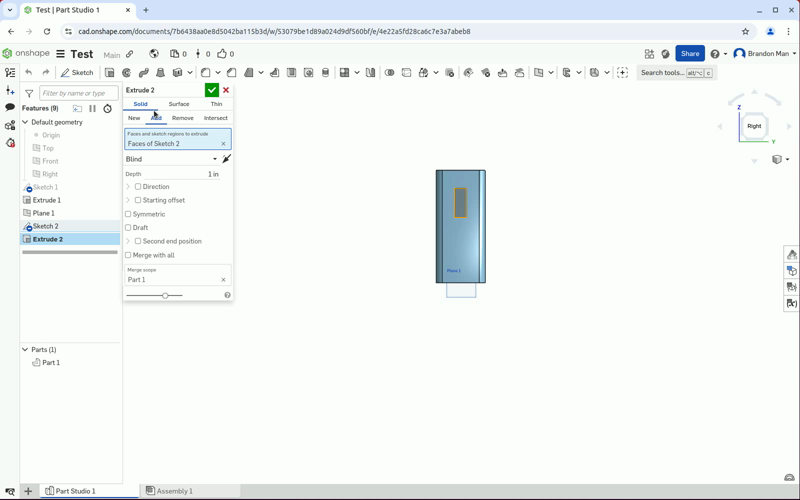
mouse_move(186, 120)
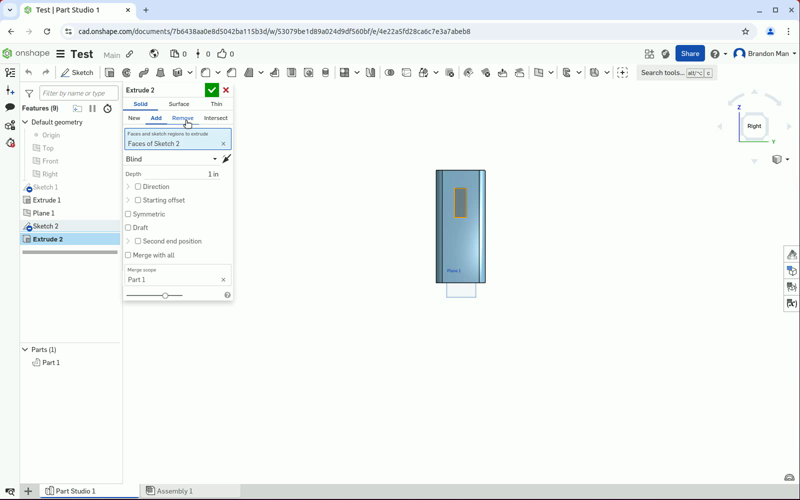
click(186, 120)
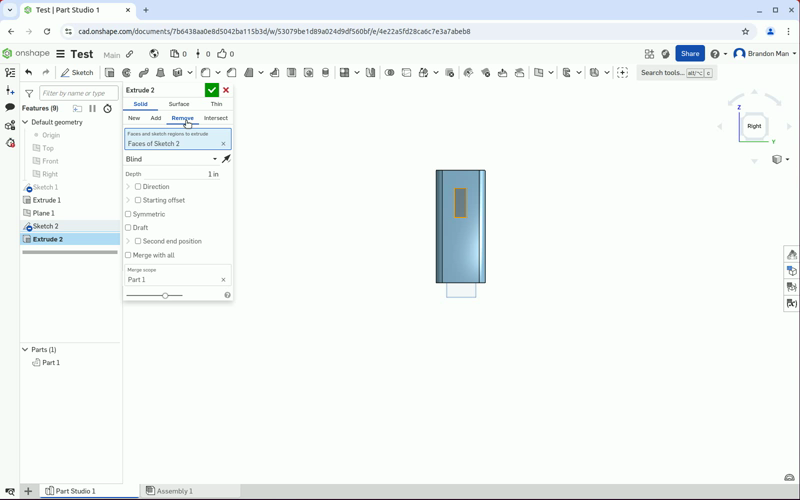
key(tab, 4)
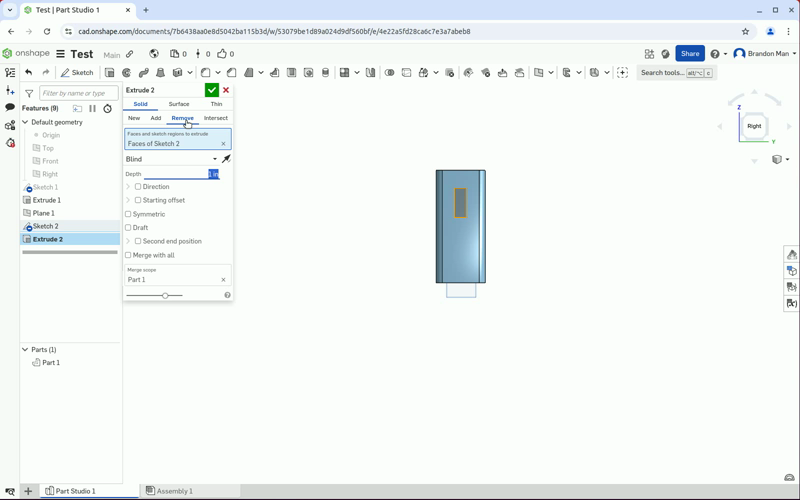
text(4.574)
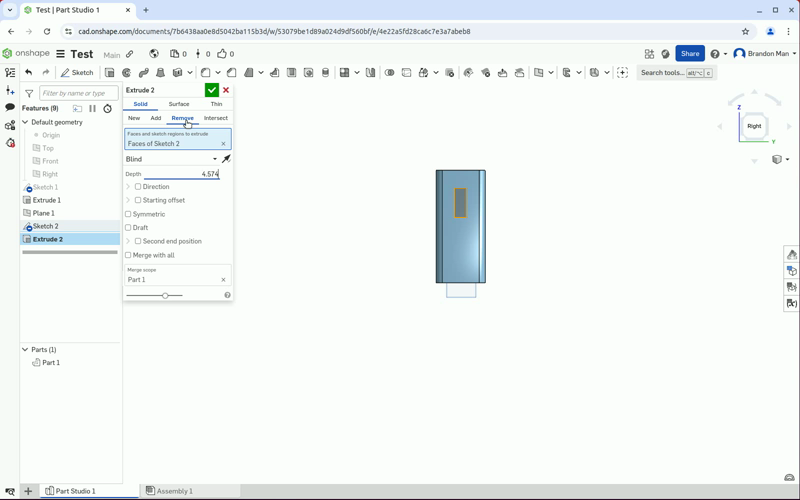
key(tab, 6)
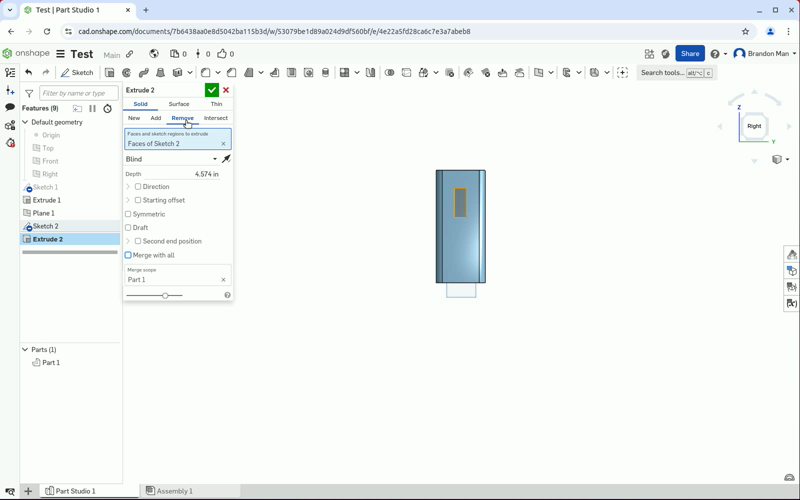
key(space)
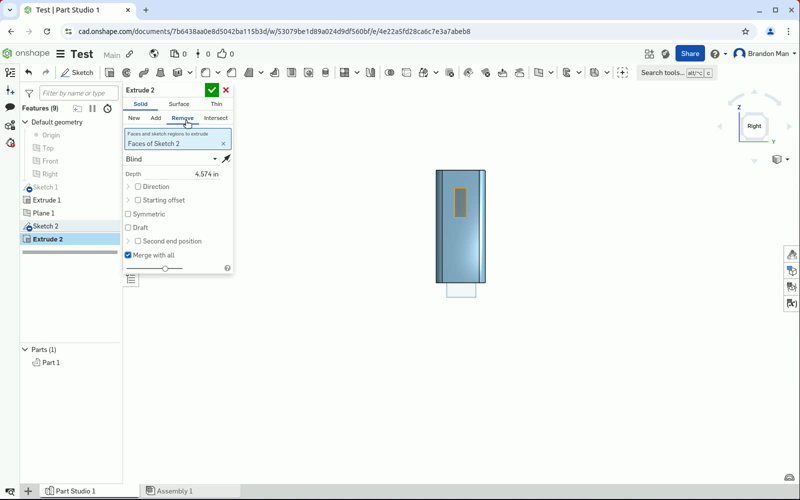
key(enter)
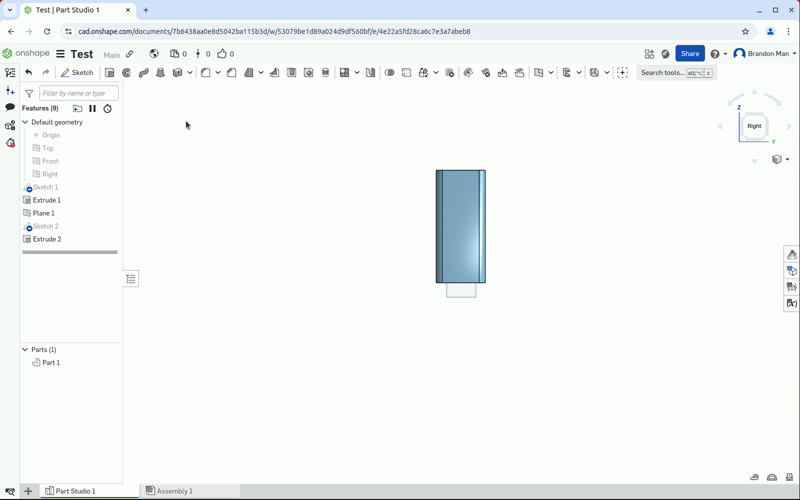
key(shift+h)
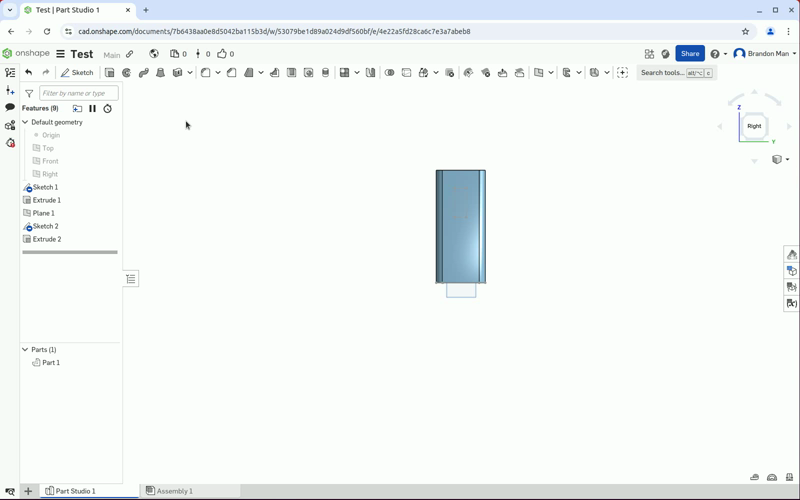
key(shift+h)
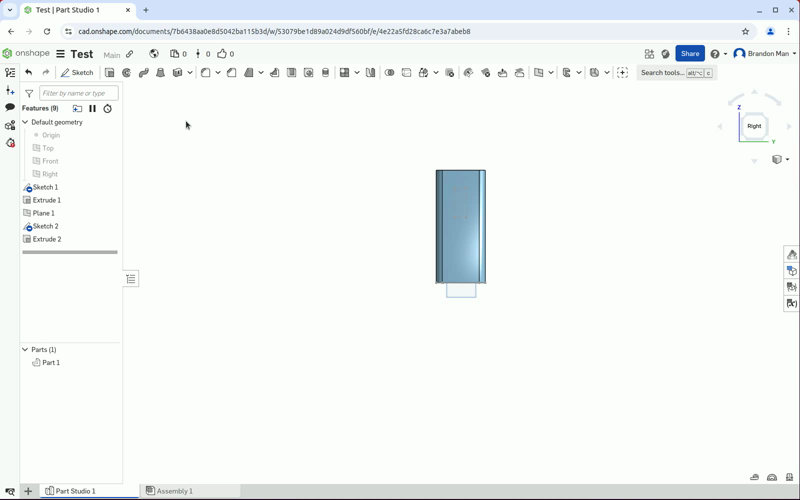
key(shift+7)
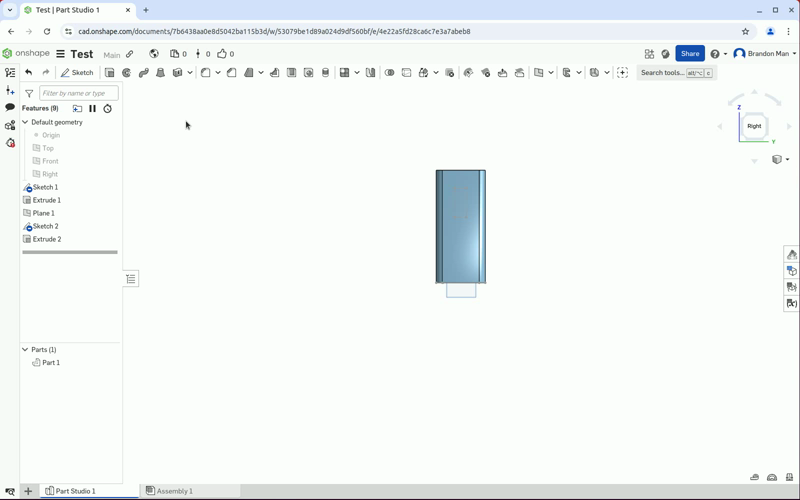
key(right, 2)
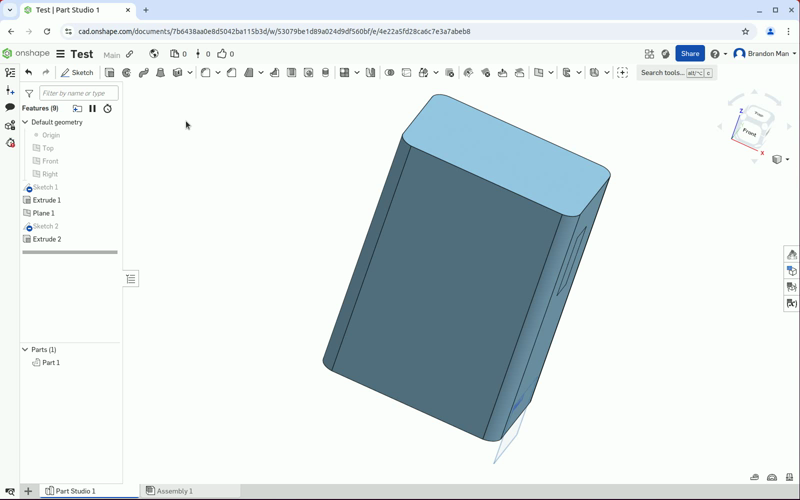
key(down, 2)
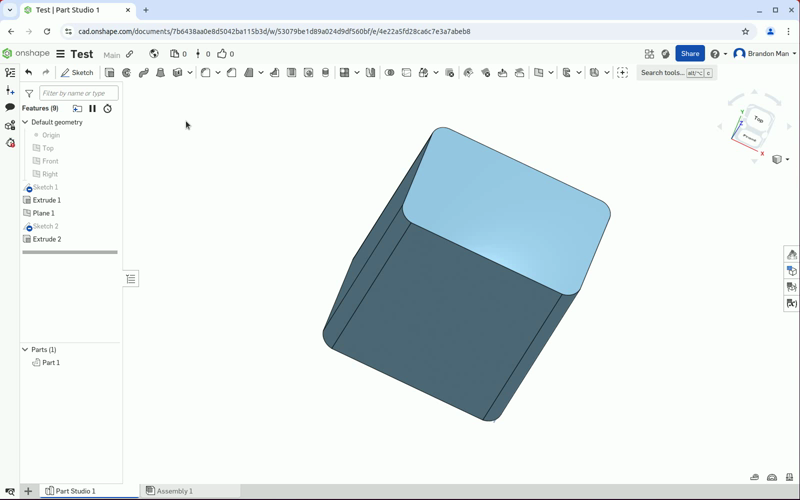
key(up, 2)
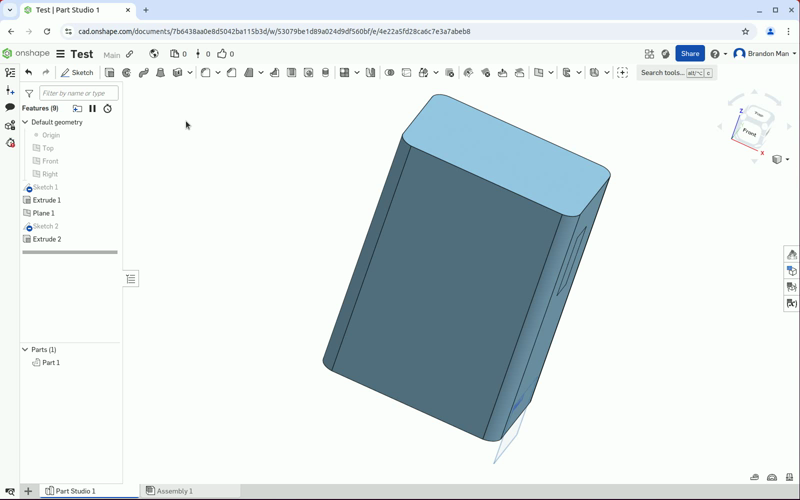
key(left, 2)
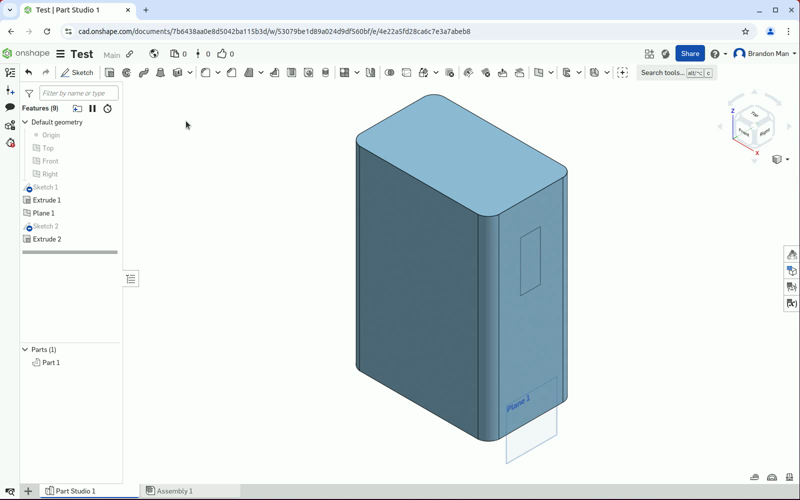
mouse_move(73, 189)
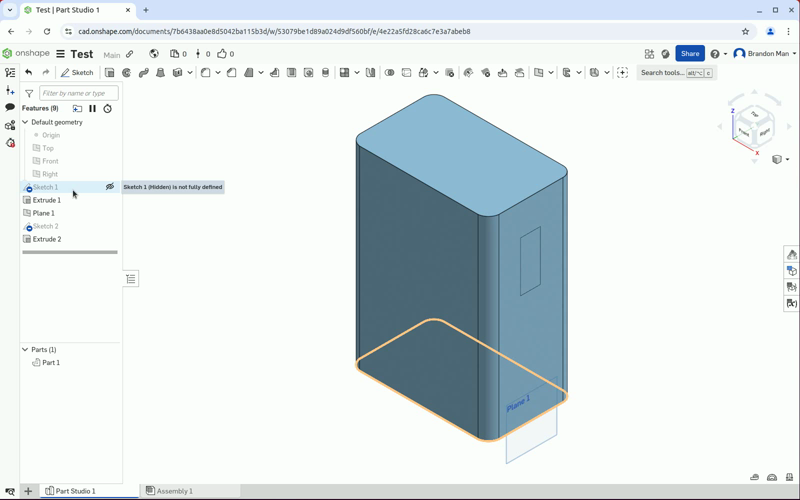
click(73, 189)